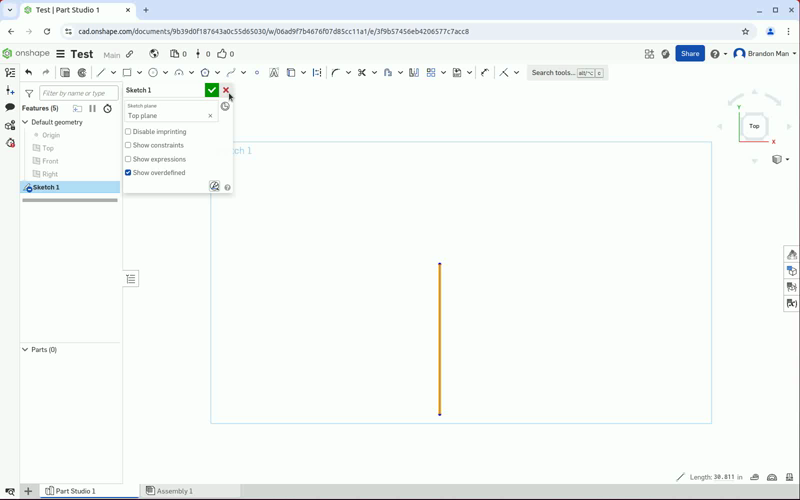
key(shift+h)
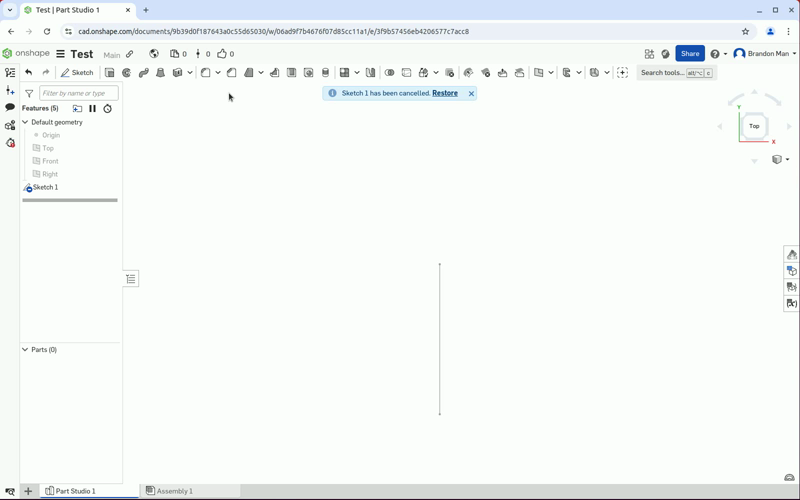
mouse_move(73, 352)
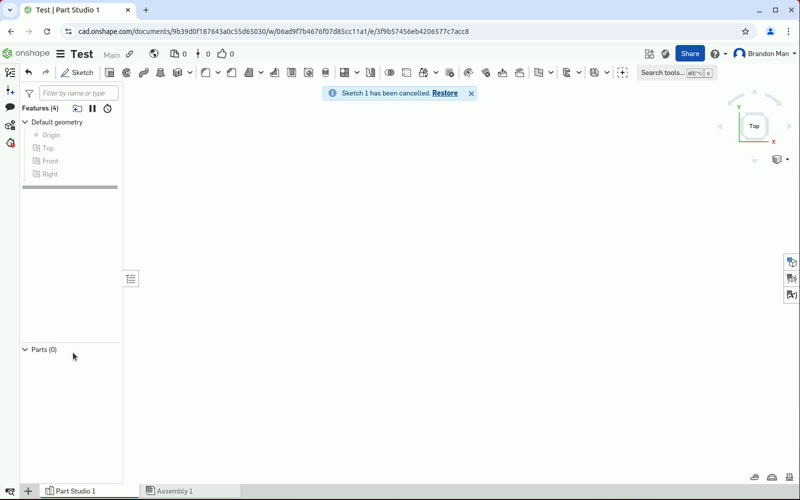
key(y)
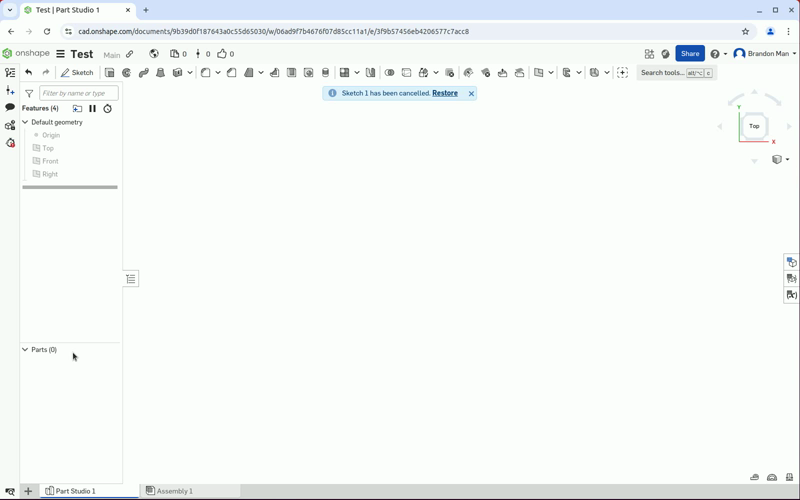
key(shift+p)
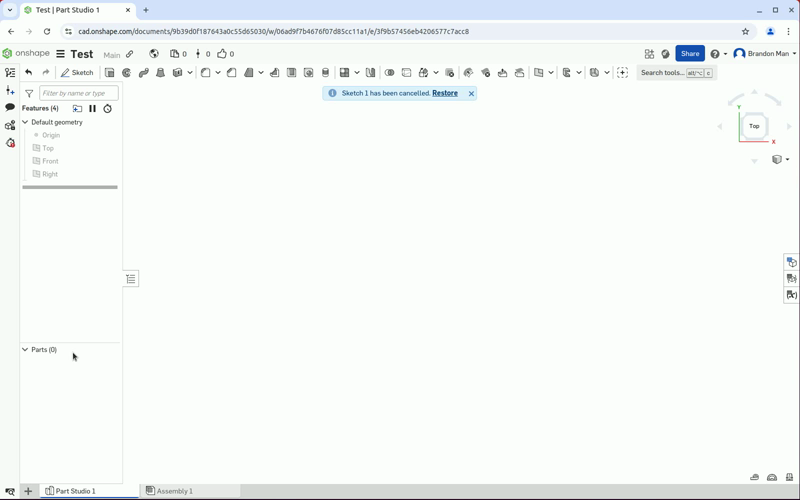
key(space)
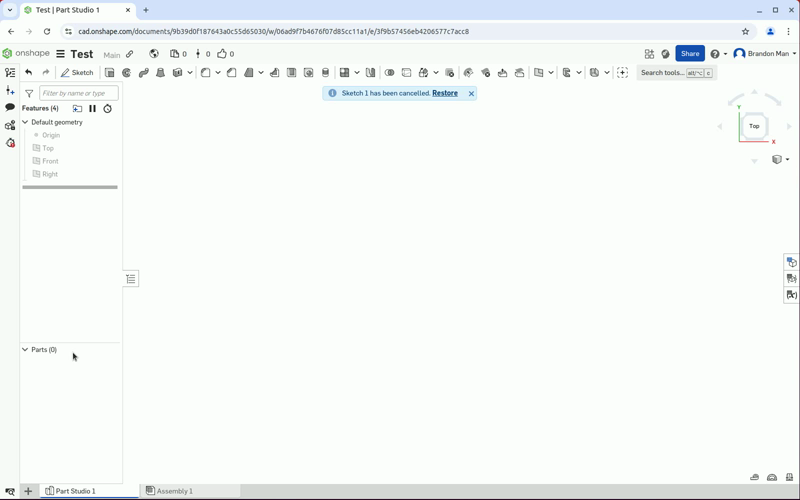
key_down(shift)
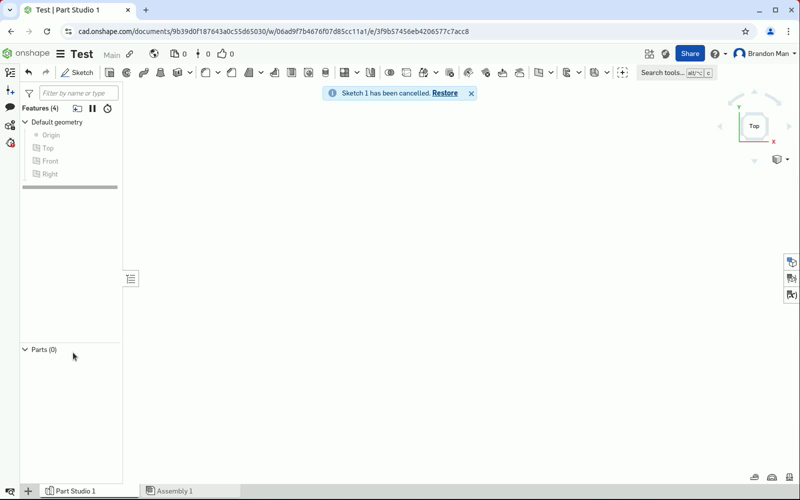
key(up)
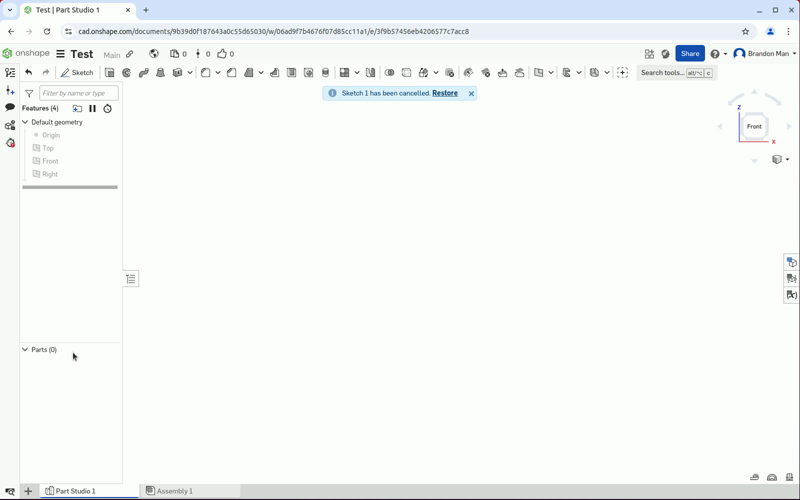
key_up(shift)
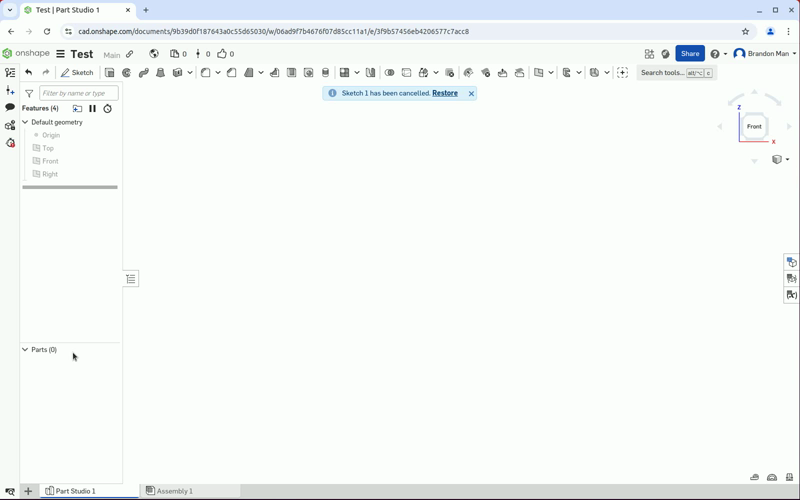
mouse_move(73, 352)
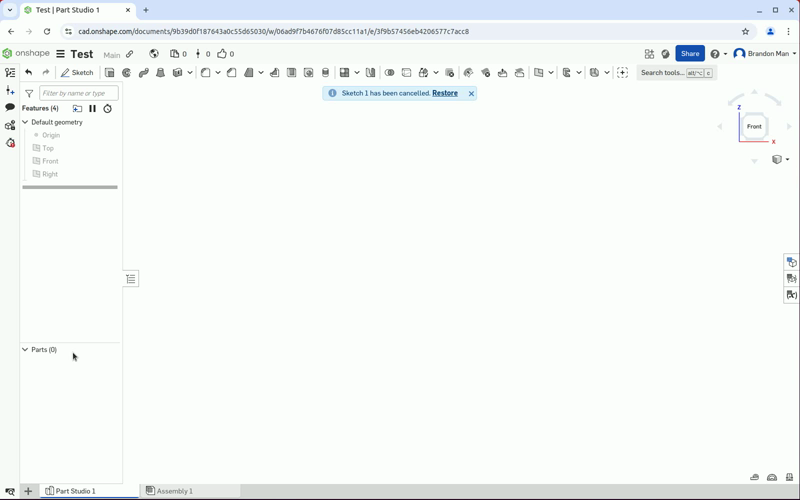
key(shift+y)
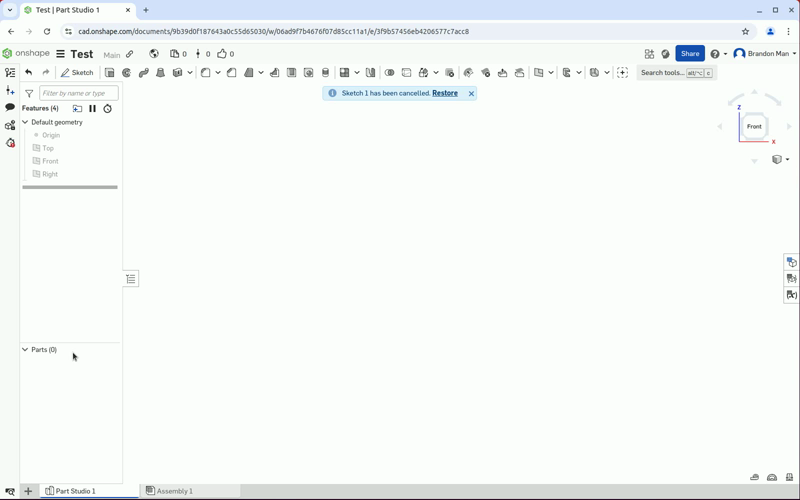
key(shift+s)
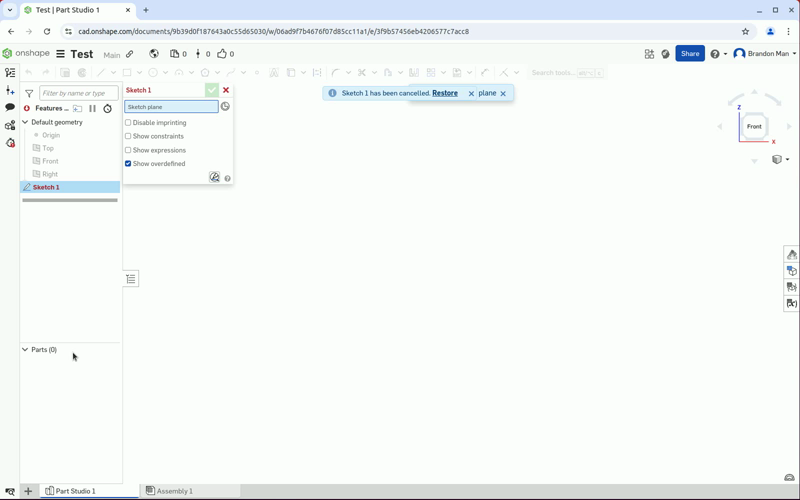
mouse_move(73, 163)
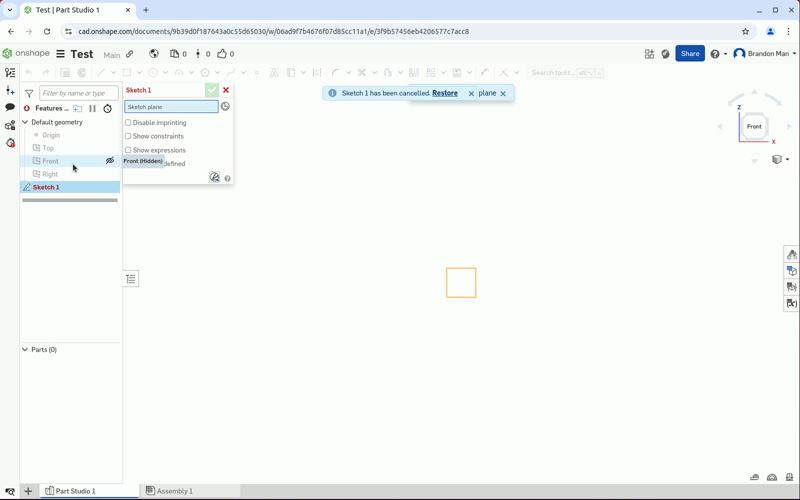
click(73, 163)
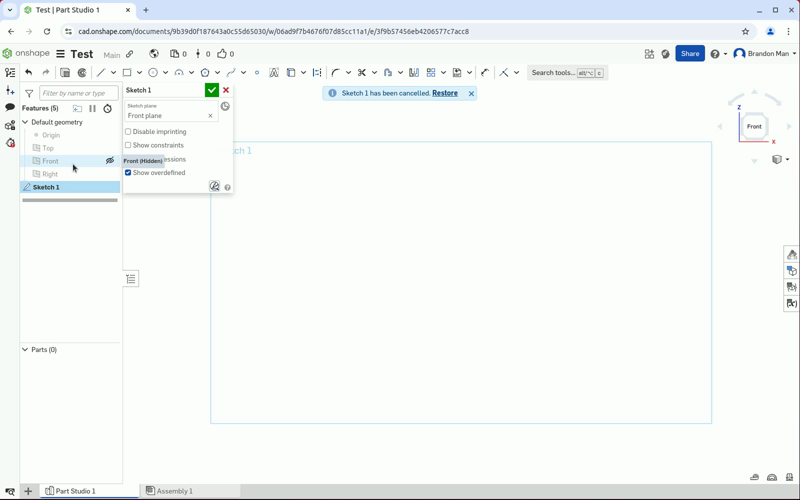
mouse_move(73, 352)
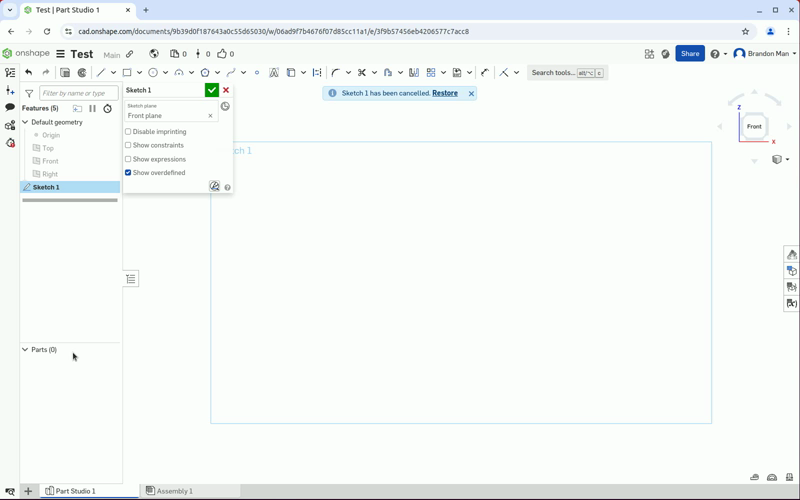
key(y)
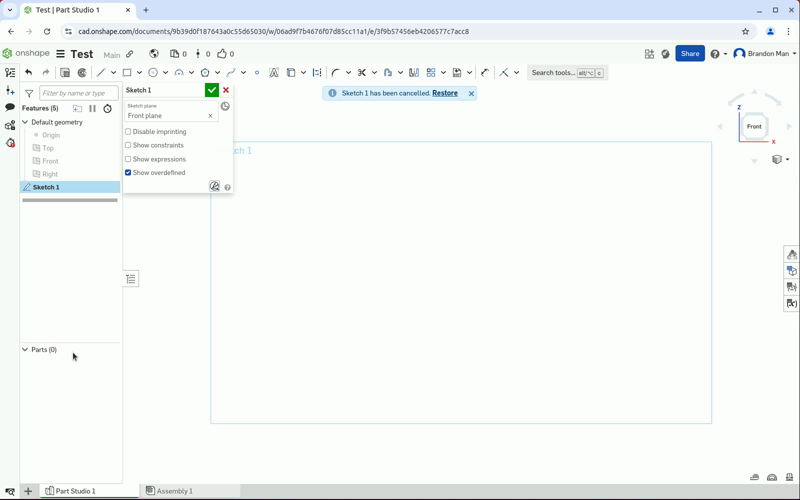
key(l)
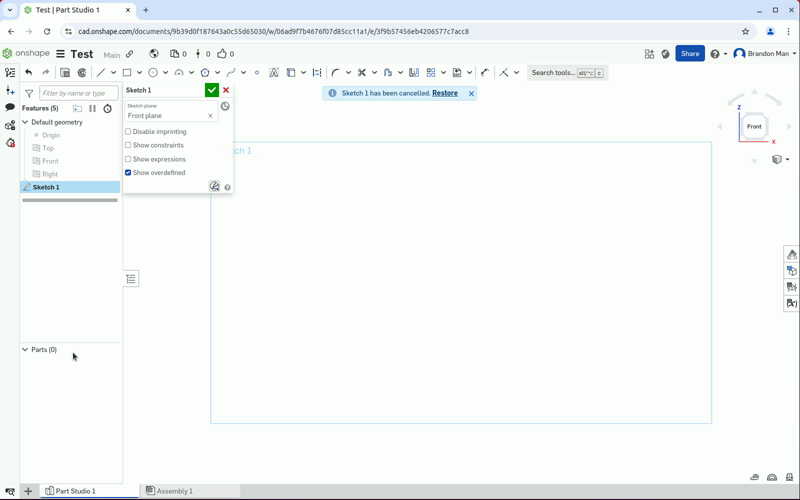
key_down(shift)
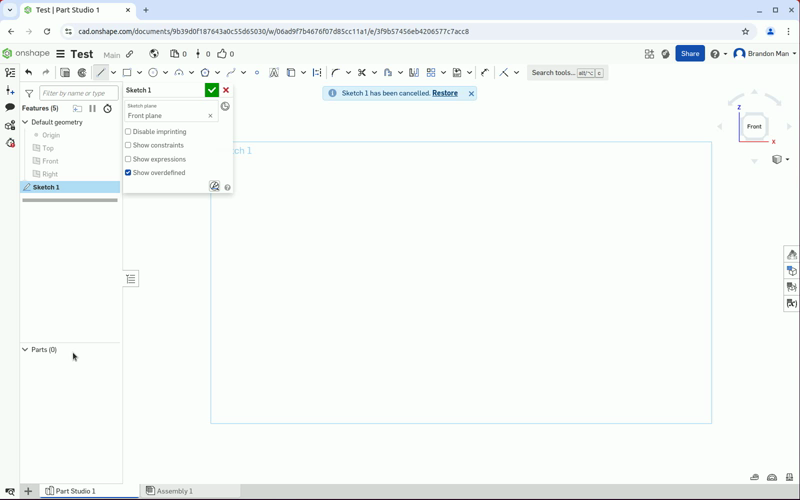
mouse_move(547, 258)
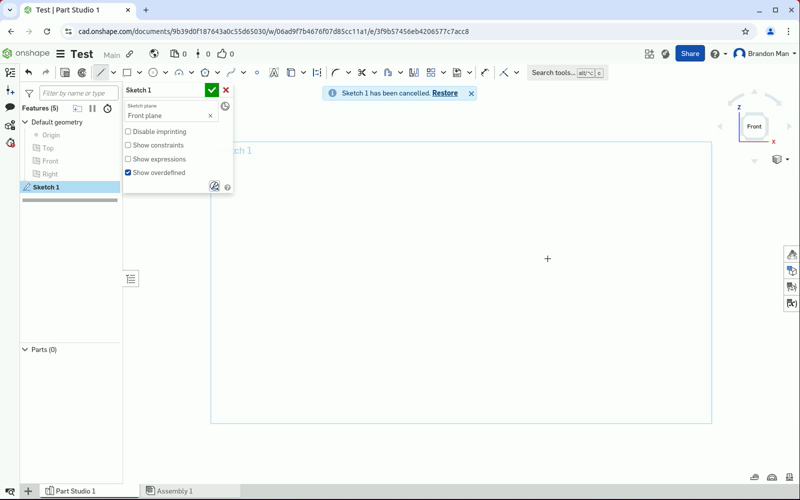
click(547, 258)
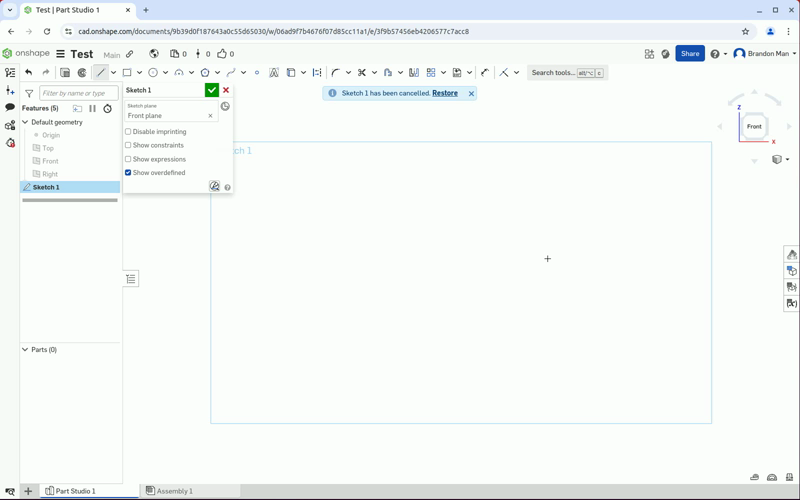
key_up(shift)
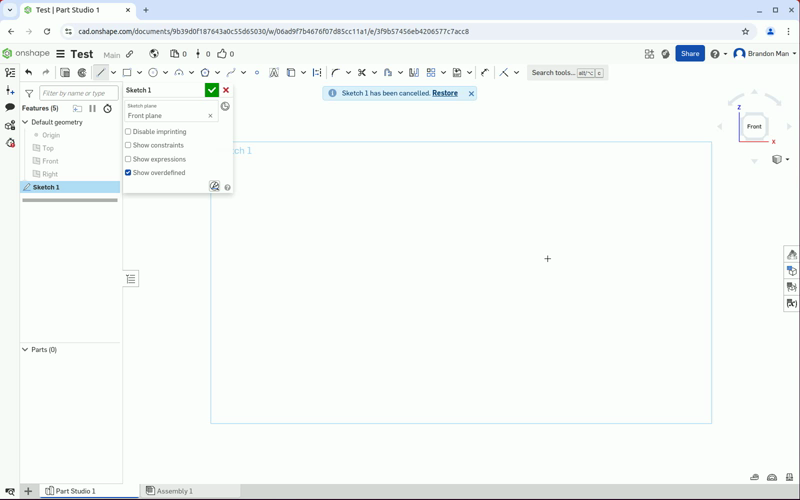
key_down(shift)
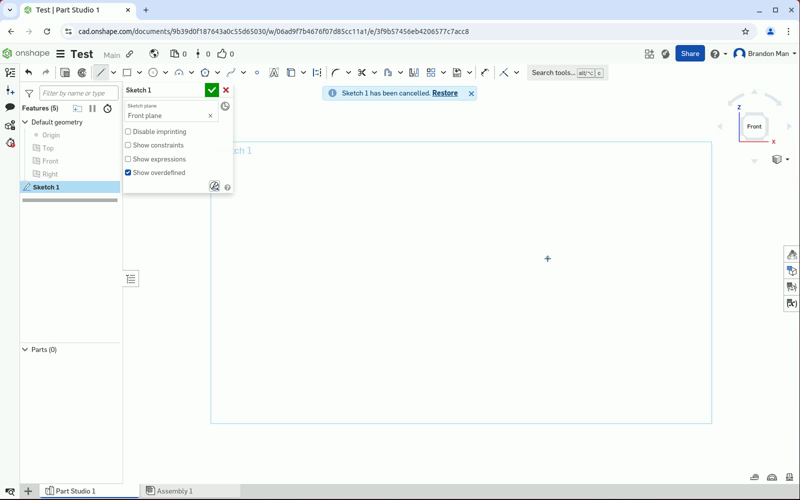
mouse_move(577, 258)
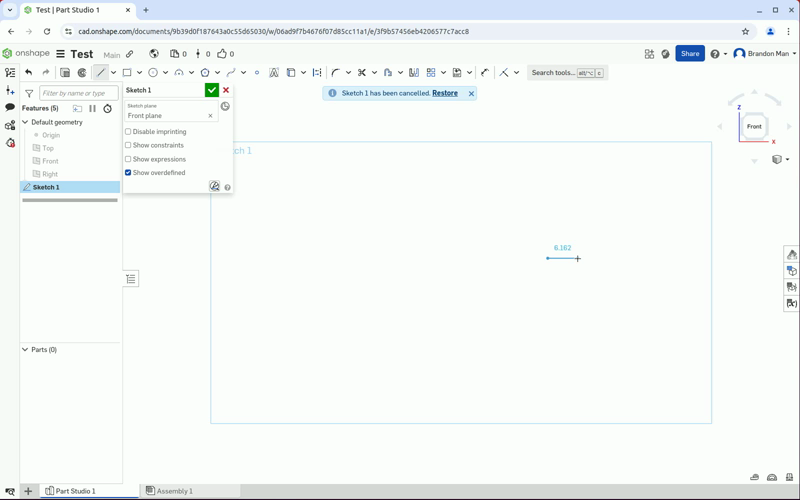
mouse_move(574, 283)
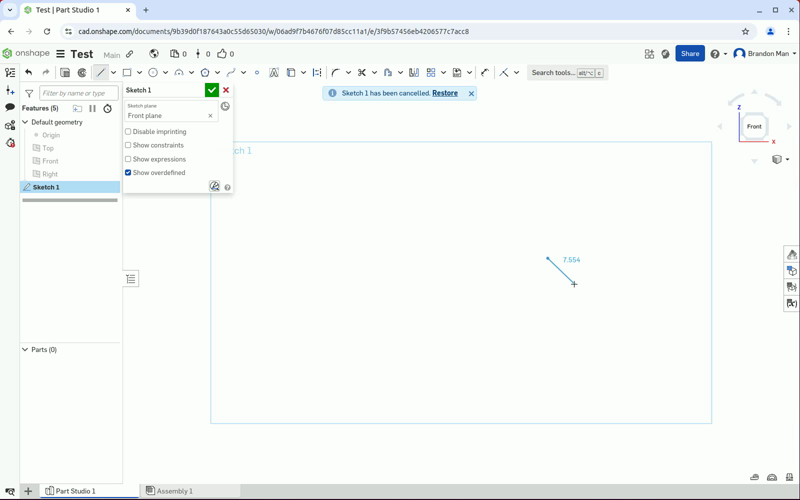
click(574, 283)
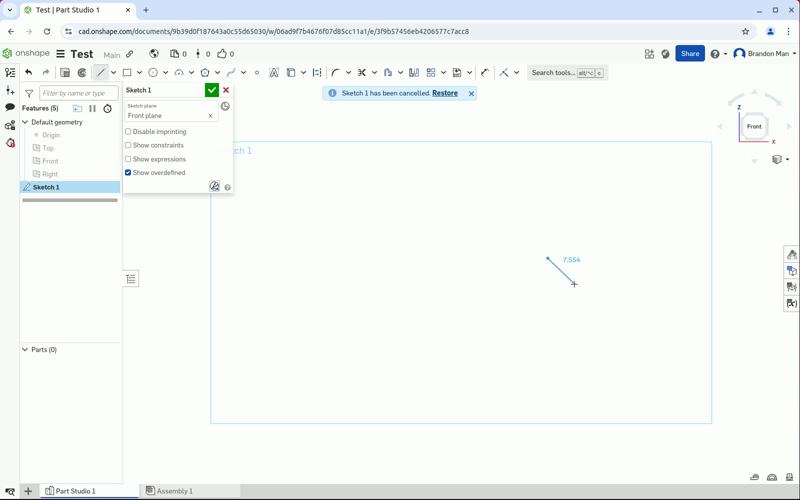
key_up(shift)
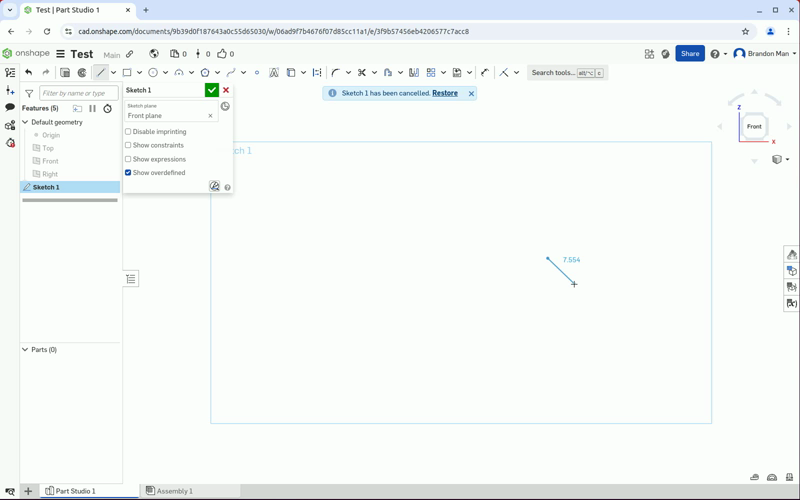
key_down(shift)
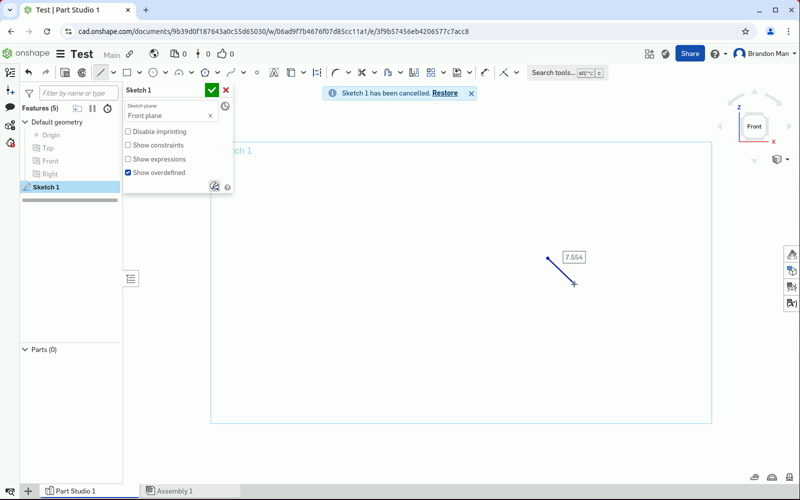
mouse_move(589, 283)
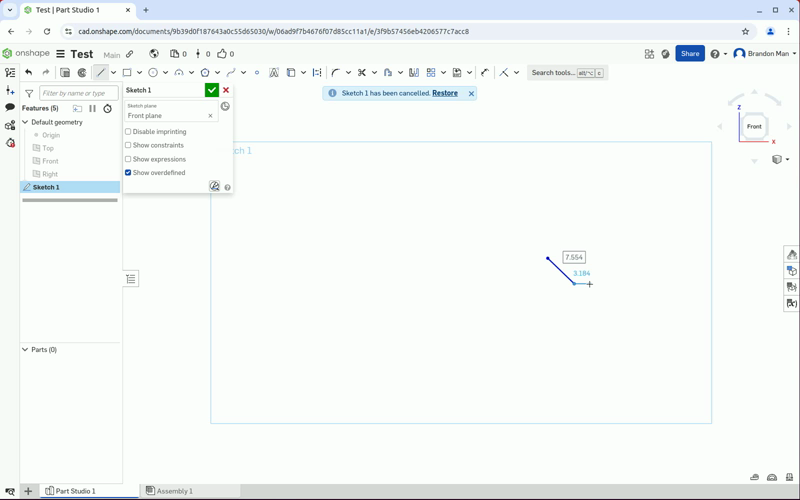
mouse_move(547, 240)
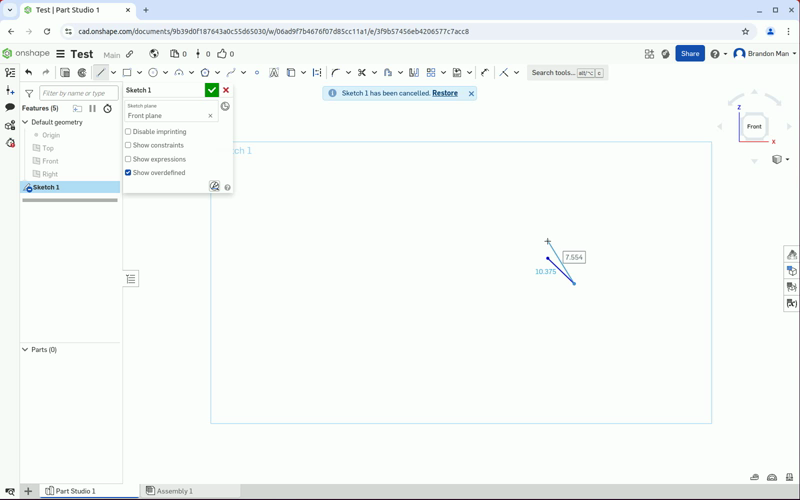
click(547, 240)
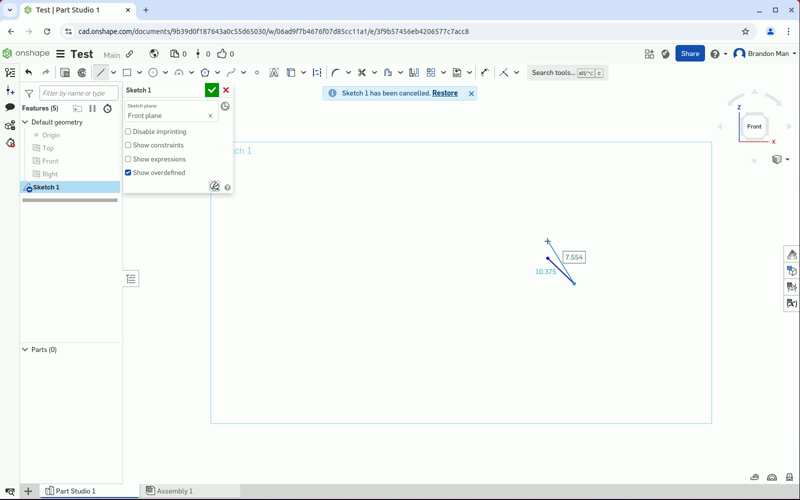
key_up(shift)
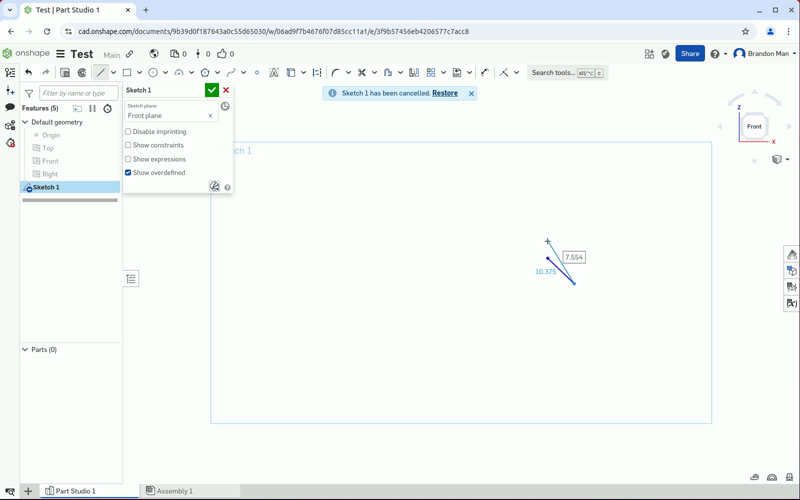
mouse_move(577, 240)
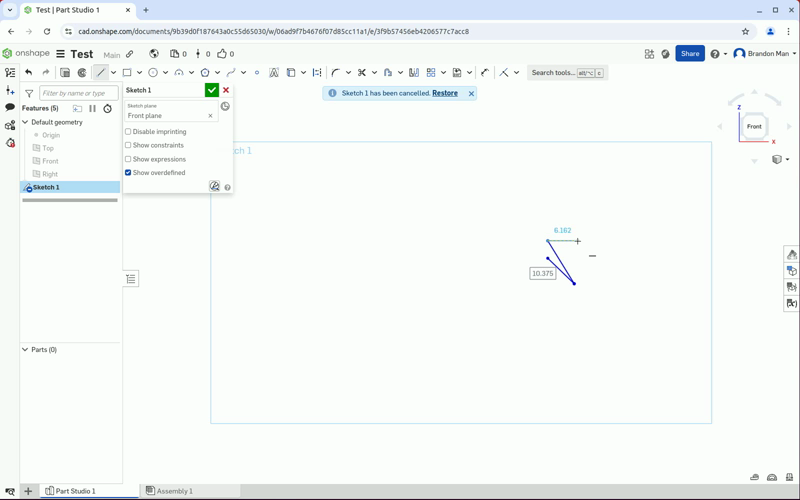
key_down(shift)
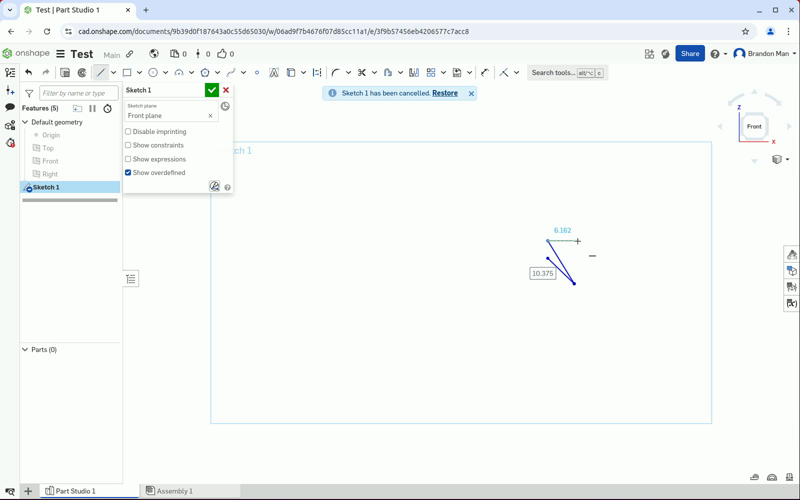
mouse_move(547, 258)
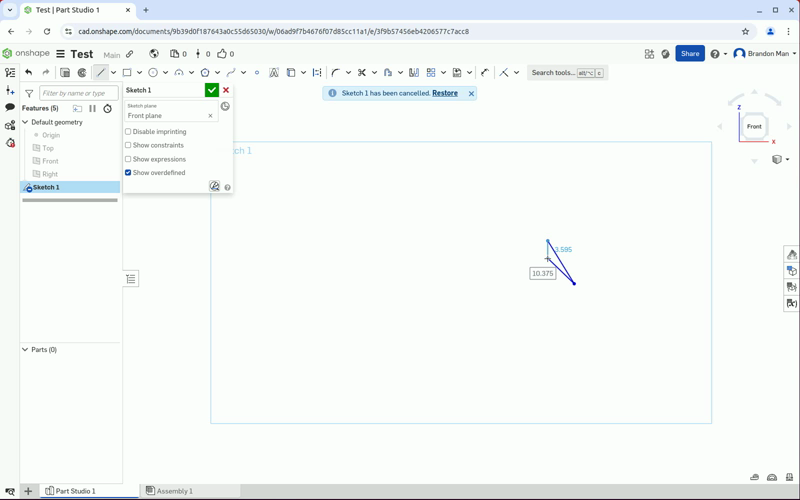
key_up(shift)
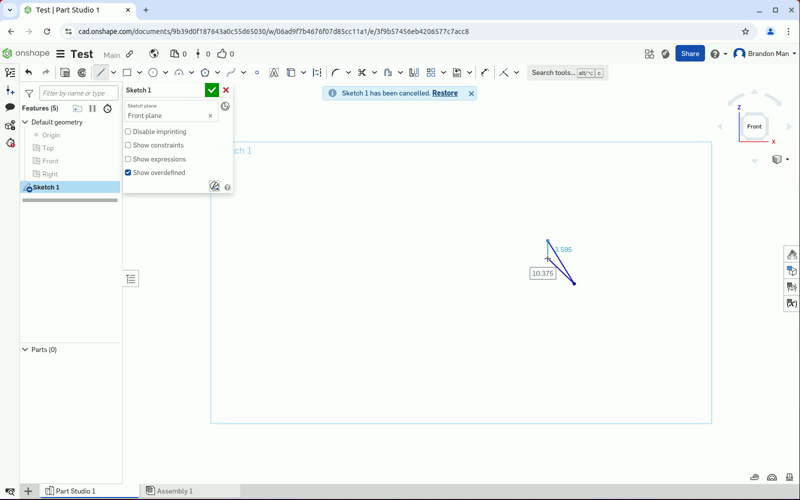
click(547, 258)
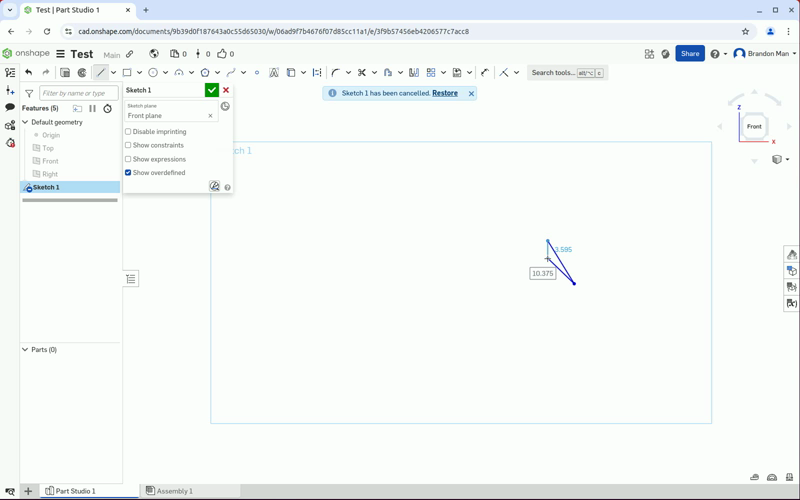
key(esc)
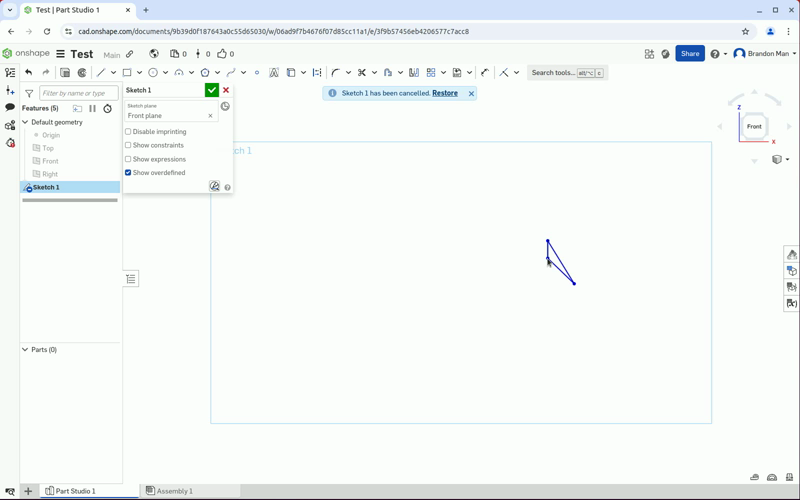
mouse_move(548, 254)
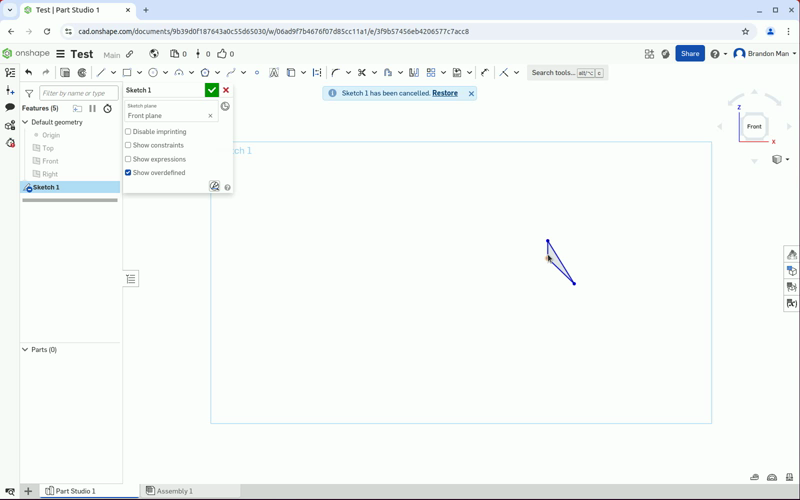
scroll(6)
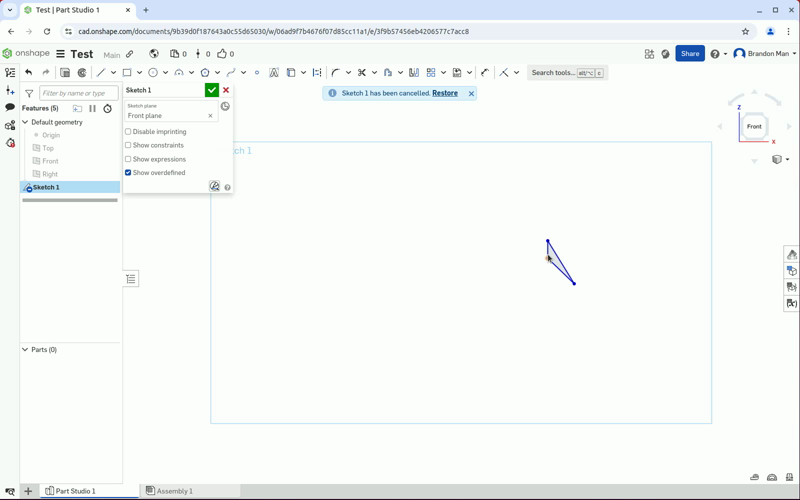
scroll(6)
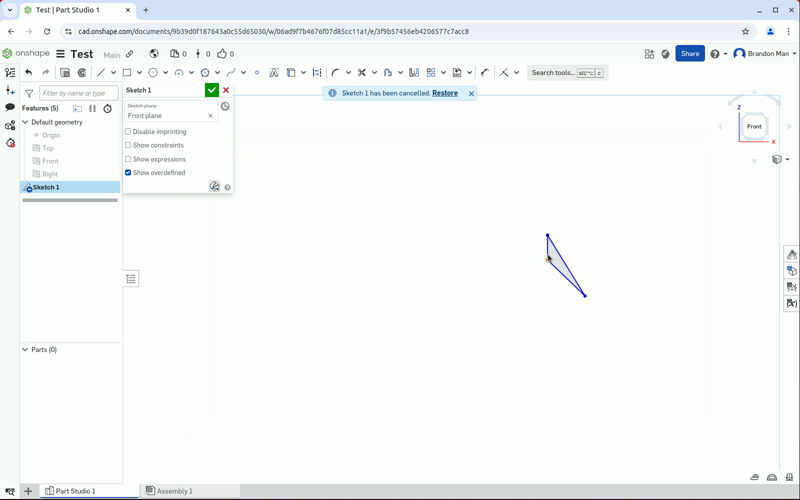
scroll(6)
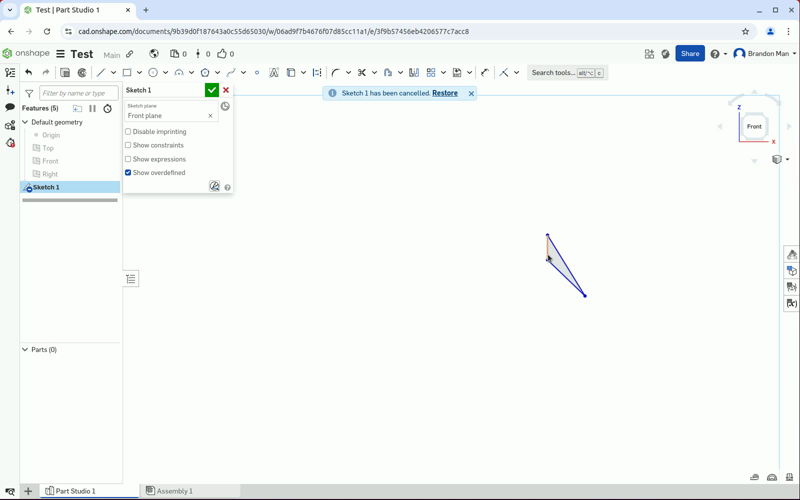
scroll(6)
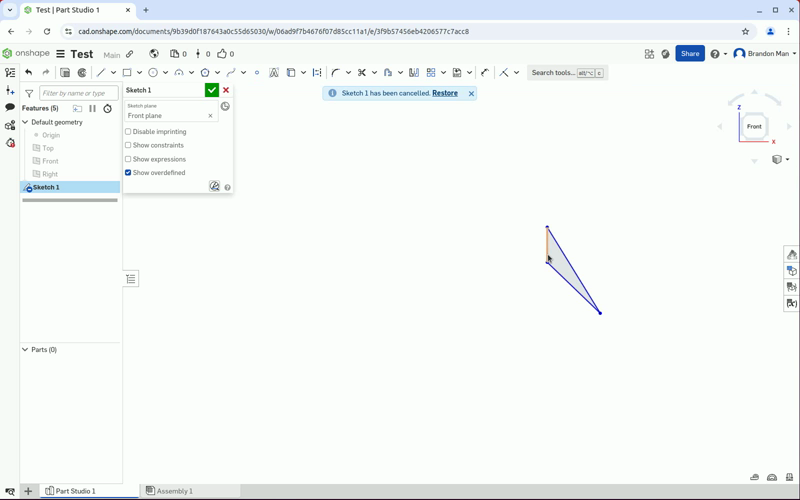
scroll(6)
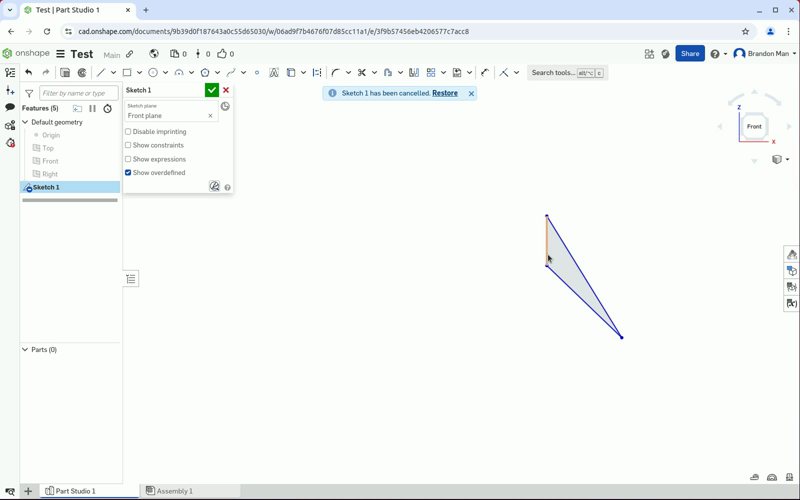
scroll(6)
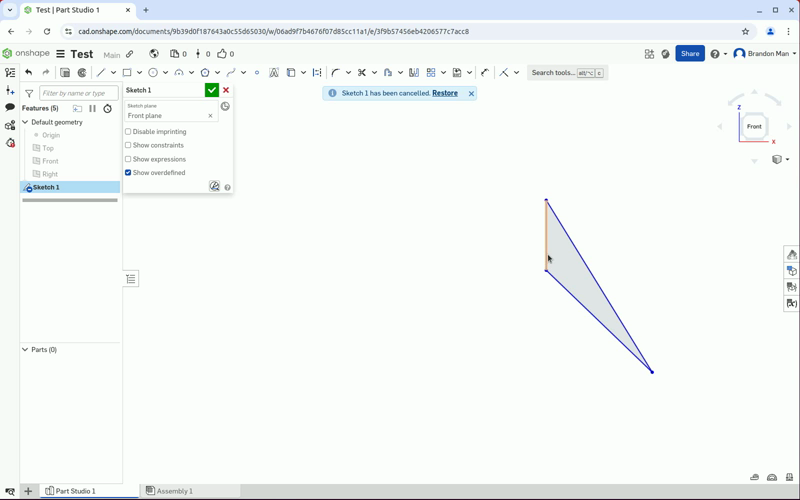
scroll(6)
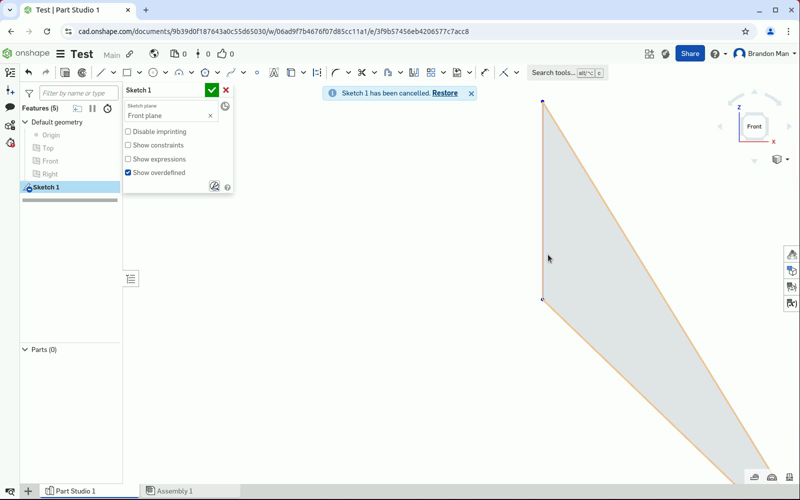
click(548, 254)
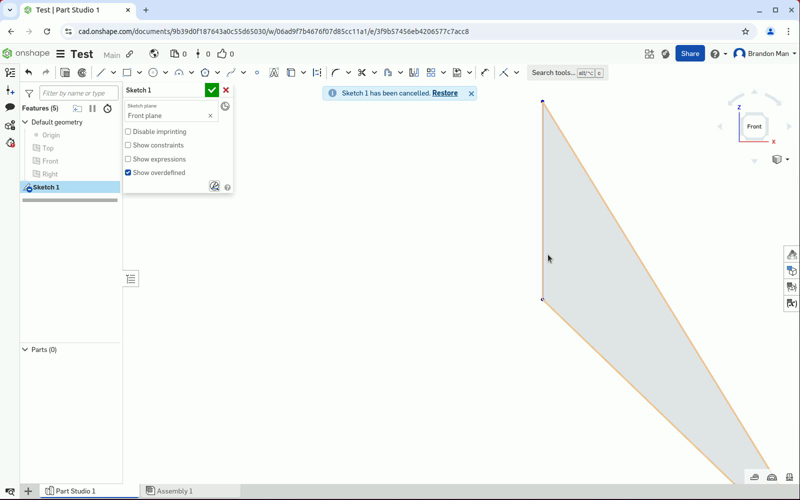
scroll(-6)
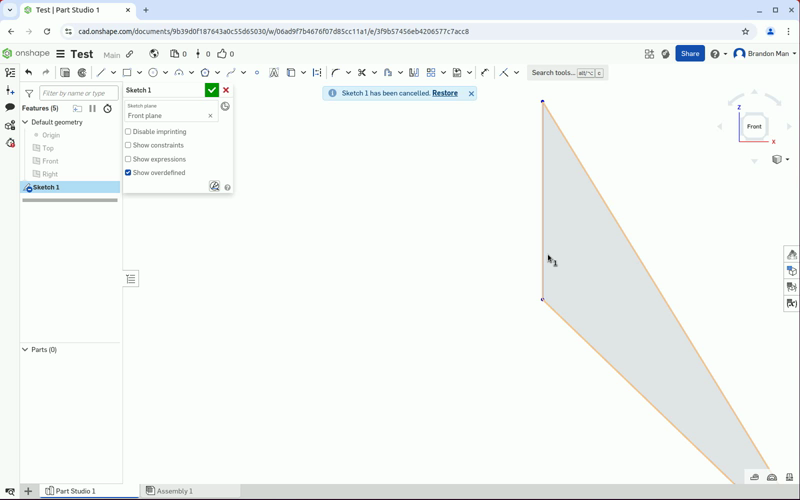
scroll(-6)
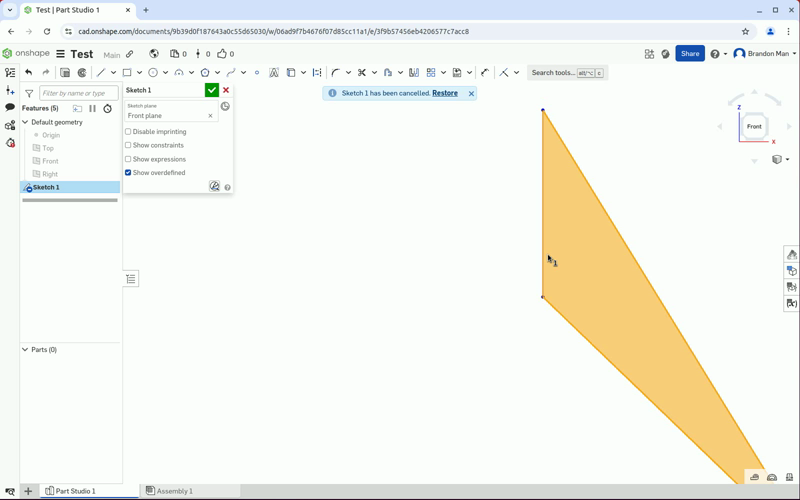
scroll(-6)
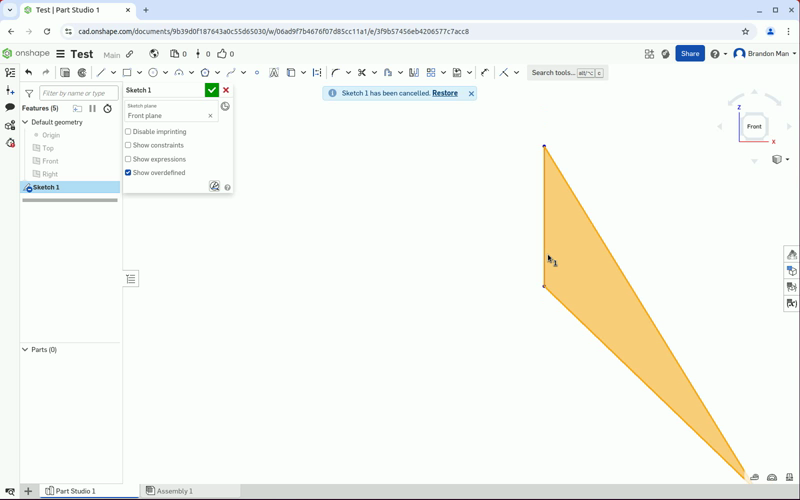
scroll(-6)
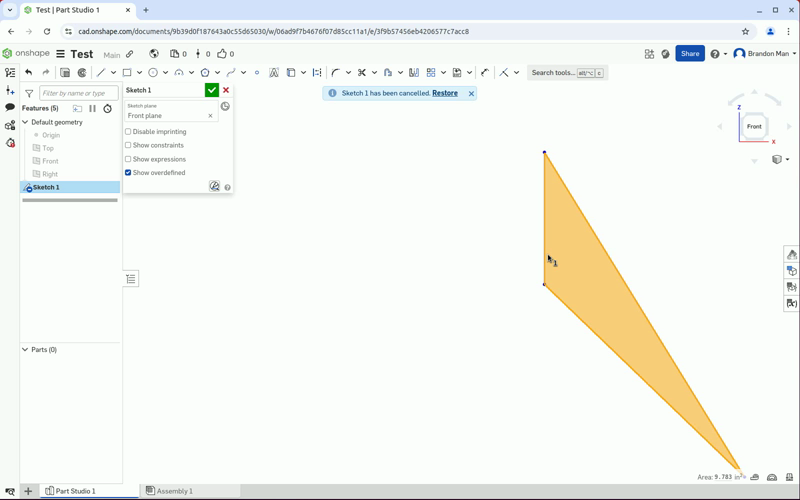
scroll(-6)
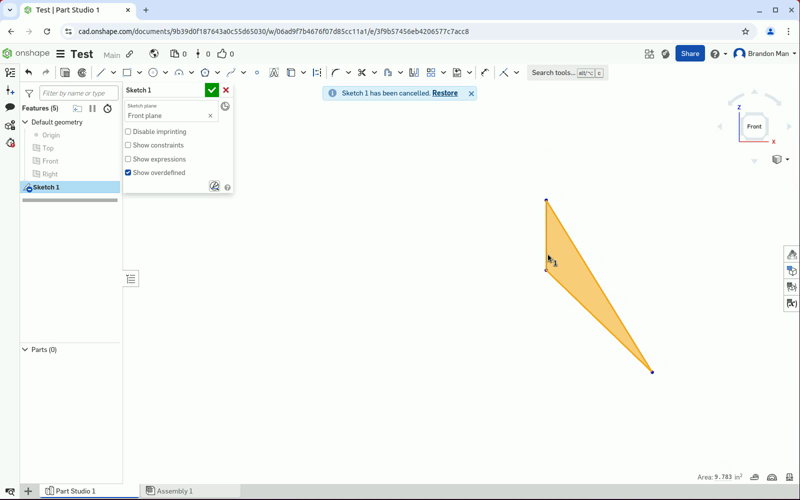
scroll(-6)
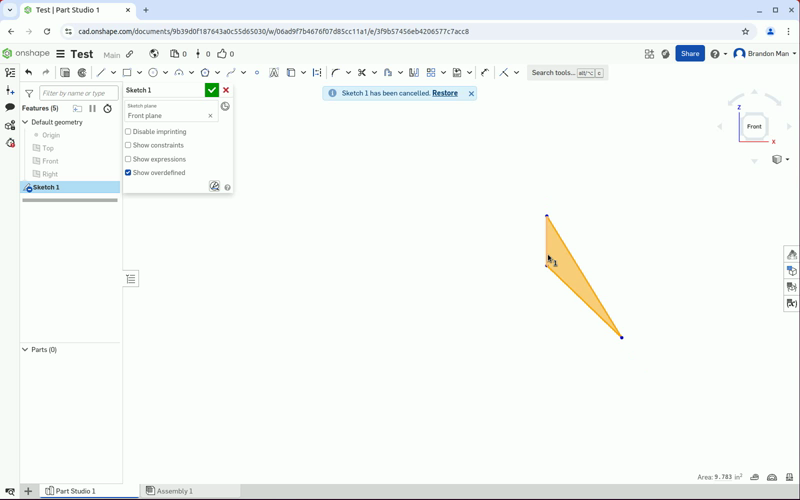
scroll(-6)
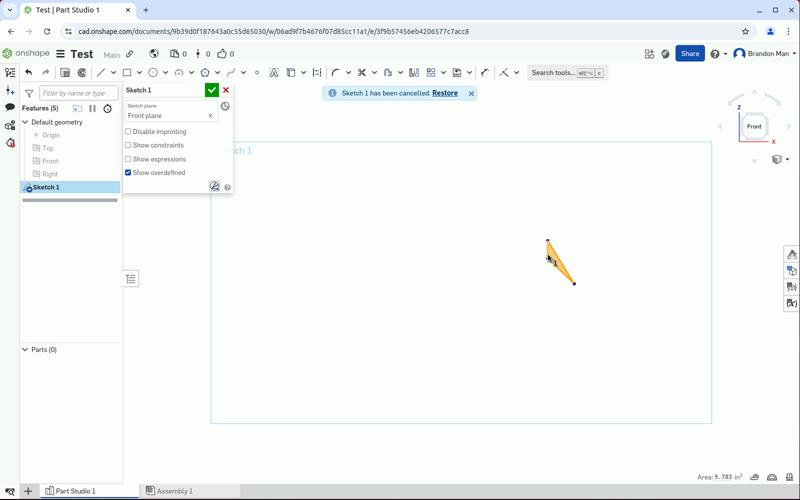
mouse_move(73, 352)
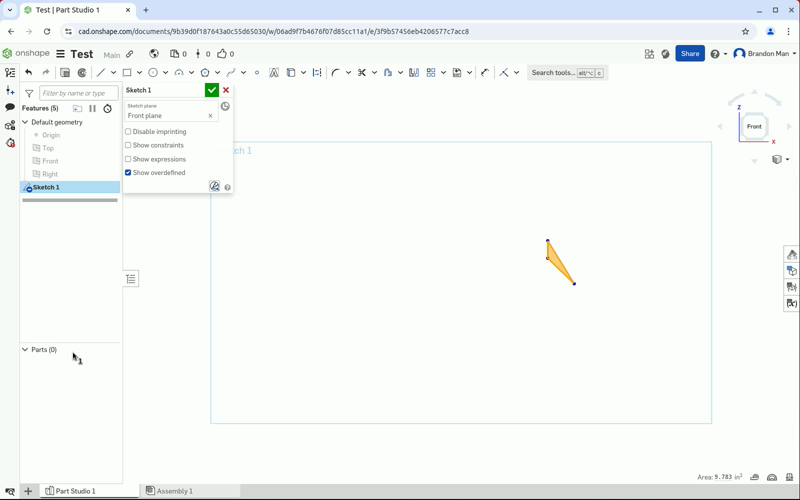
key(shift+y)
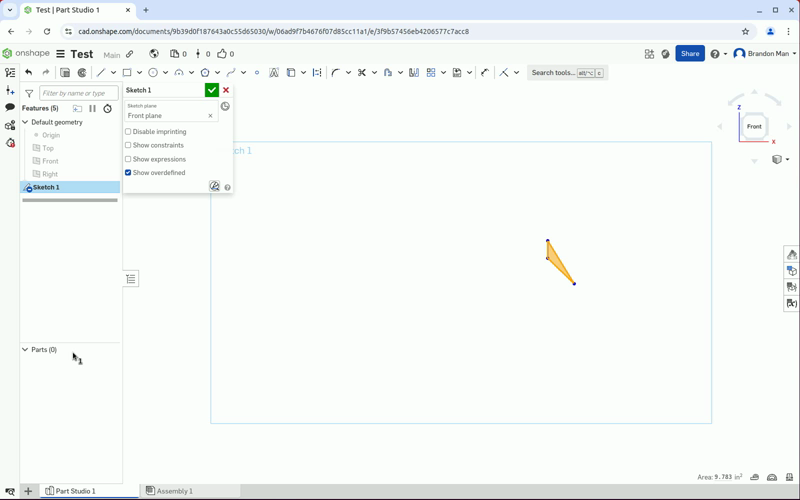
key(shift+e)
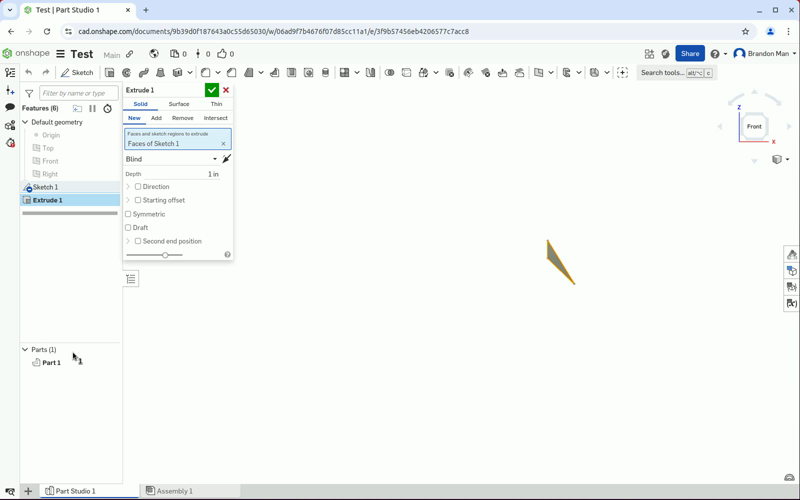
mouse_move(143, 106)
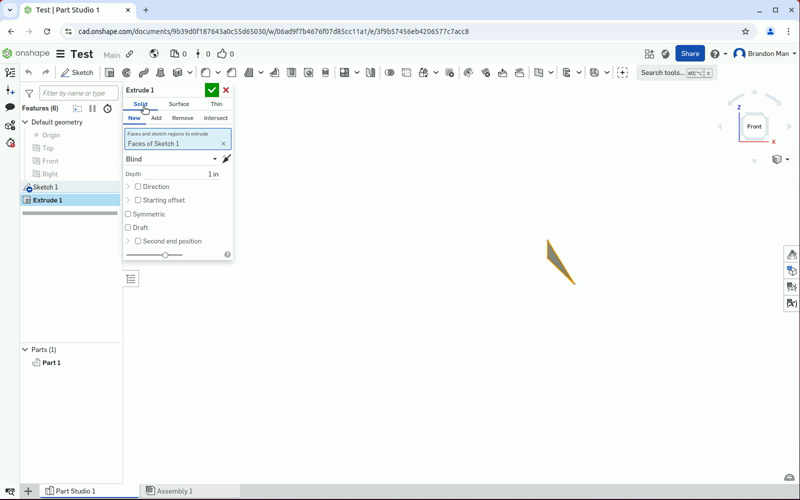
click(143, 106)
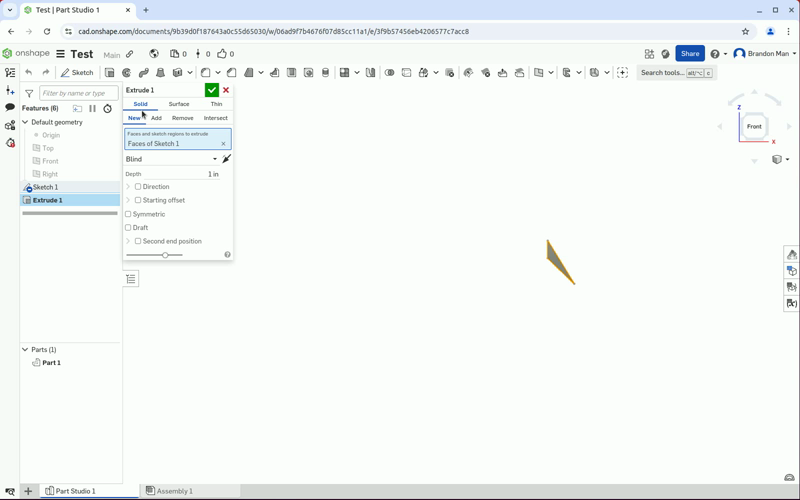
mouse_move(137, 120)
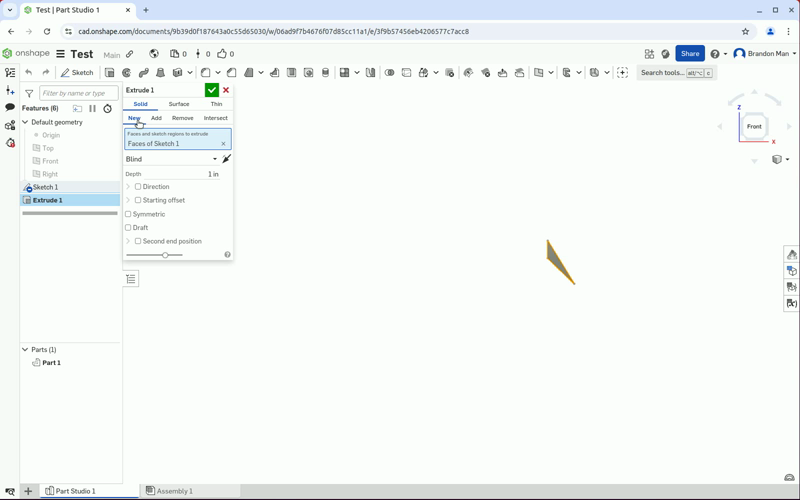
click(137, 120)
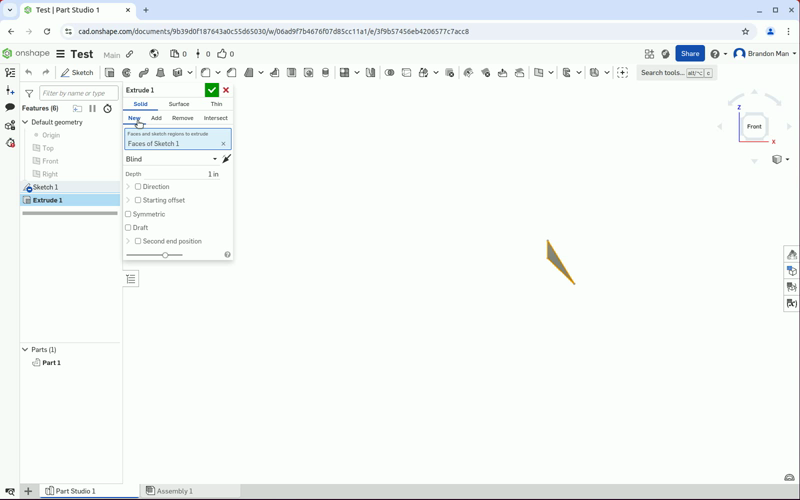
key(tab, 4)
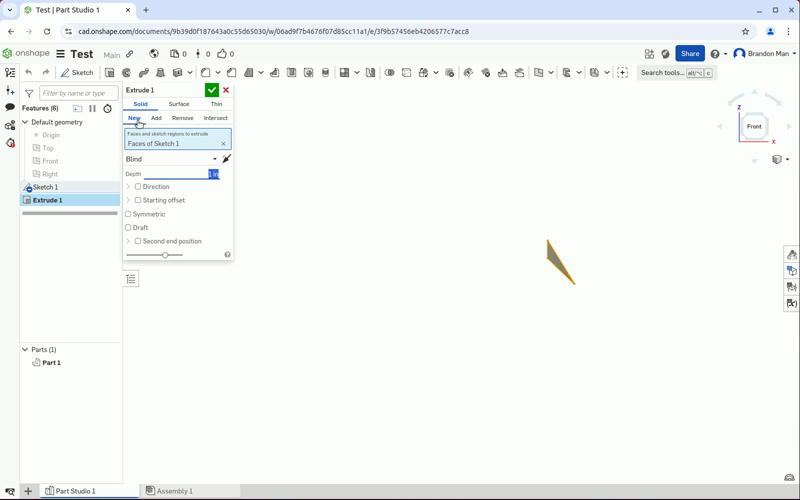
text(0.241)
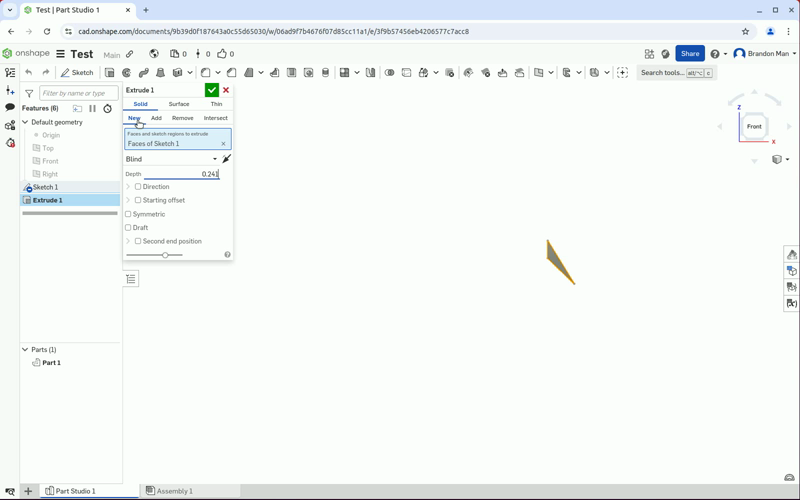
key(enter)
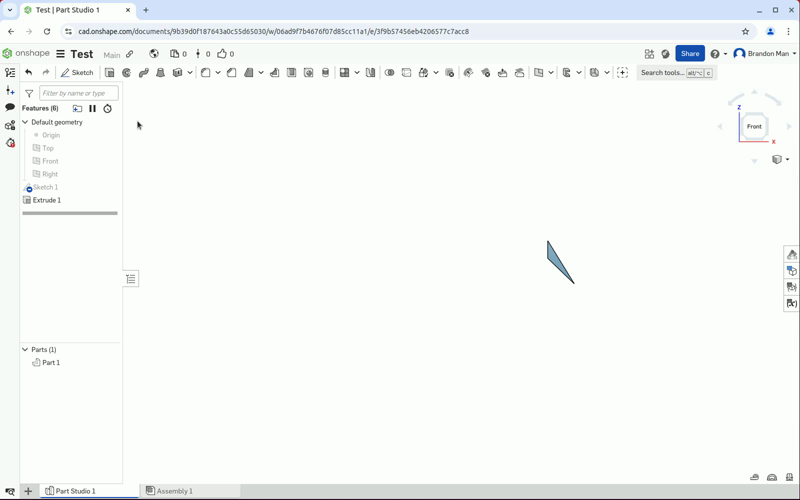
key(shift+h)
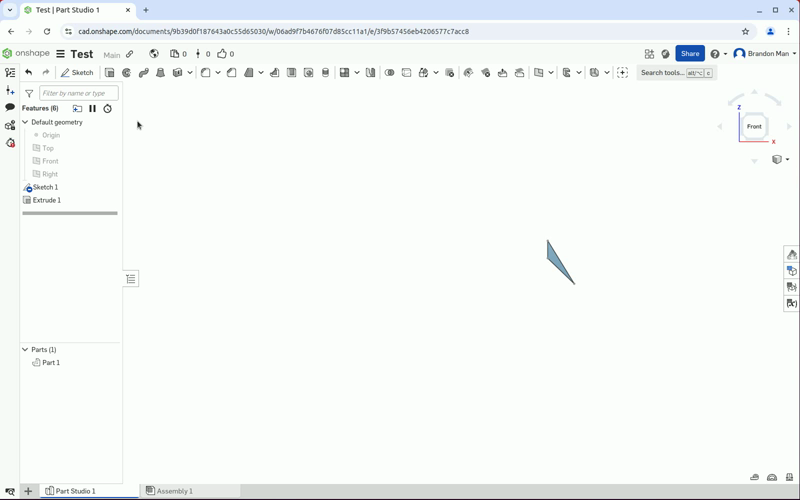
key(shift+h)
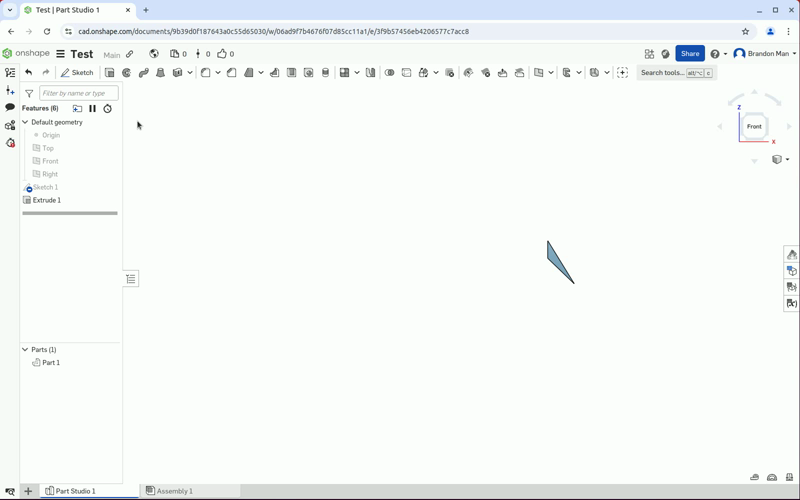
mouse_move(73, 189)
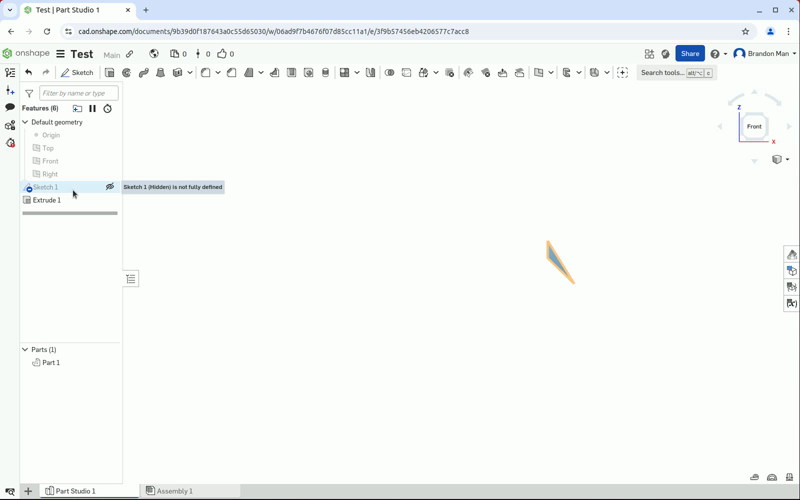
click(73, 189)
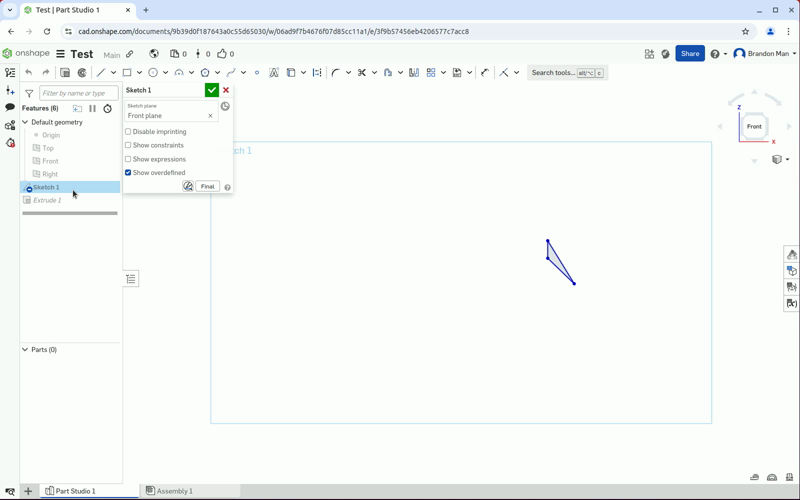
mouse_move(229, 92)
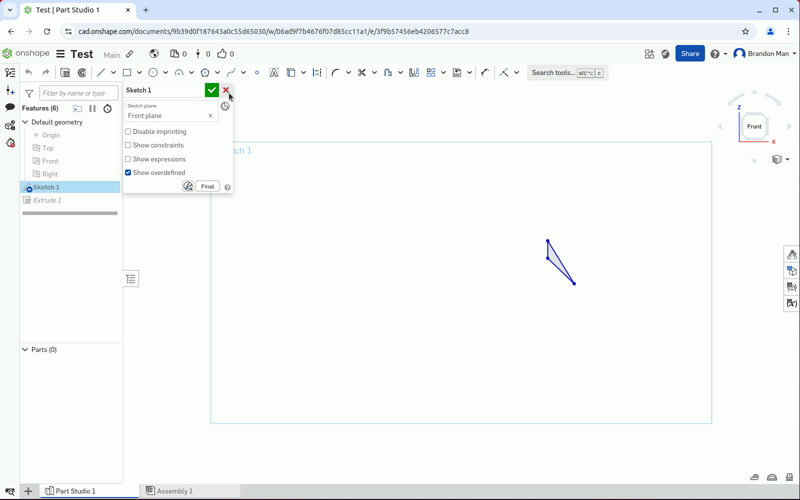
click(229, 92)
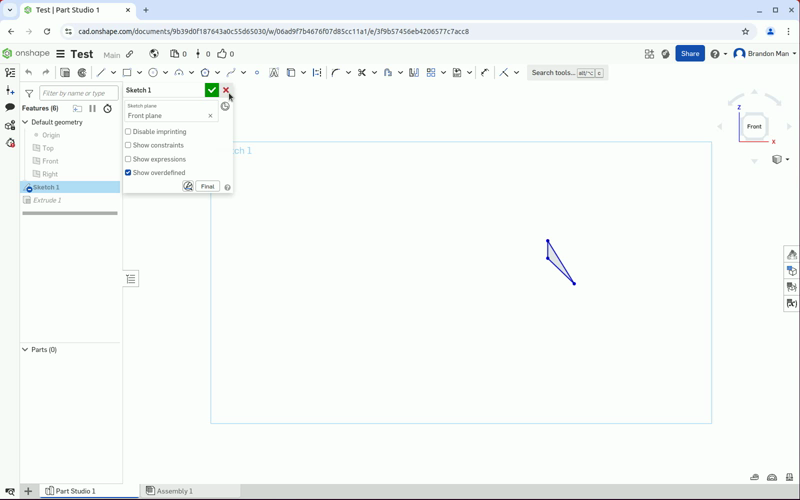
key(shift+s)
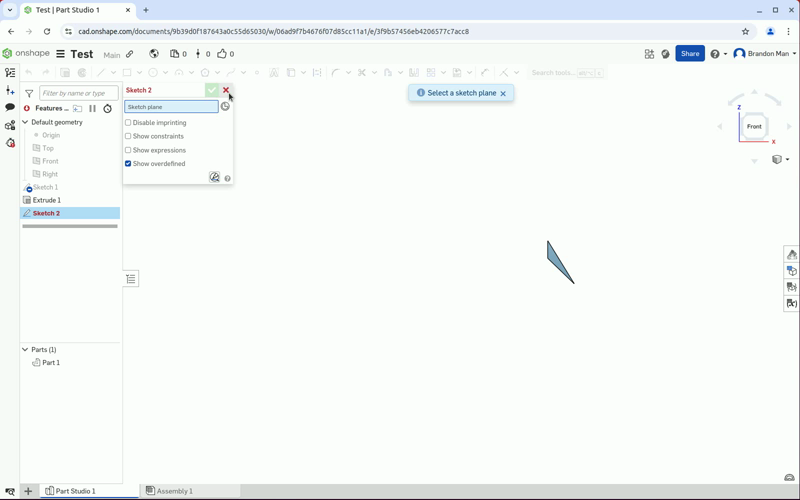
mouse_move(73, 163)
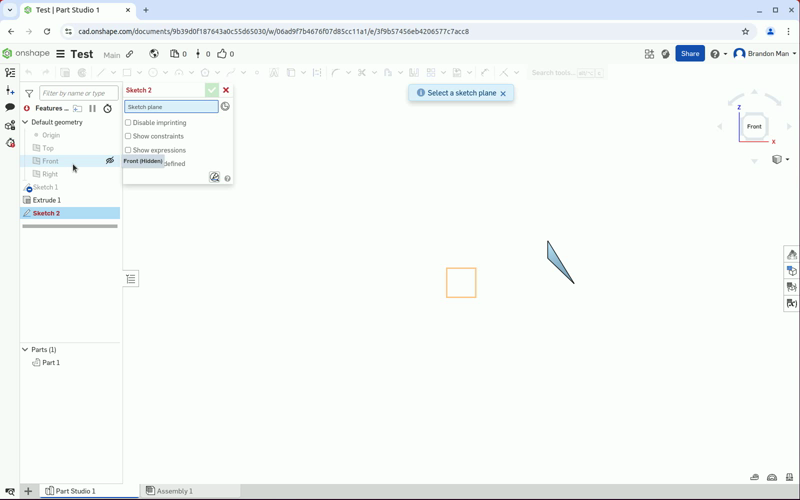
click(73, 163)
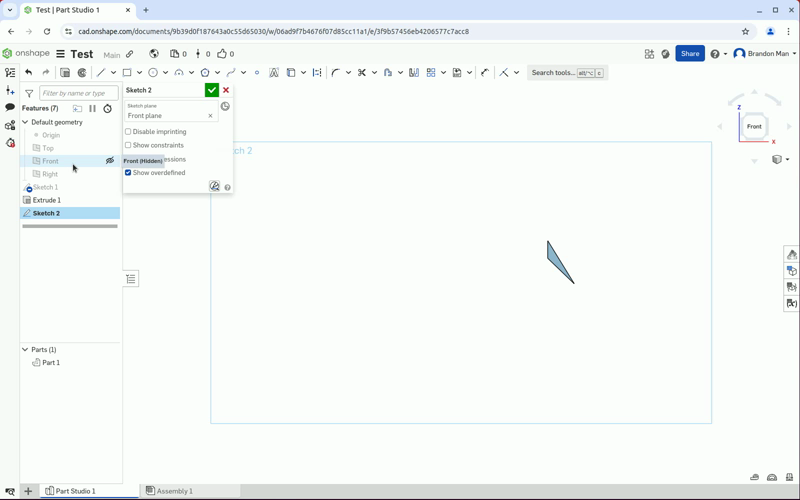
mouse_move(73, 352)
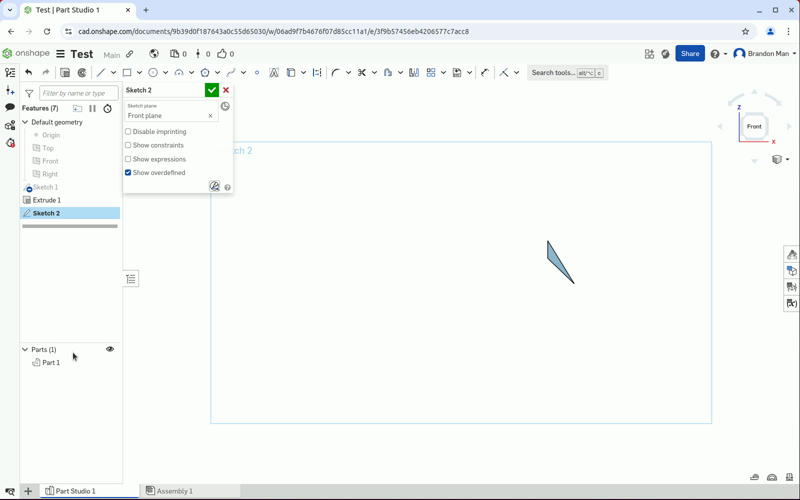
key(y)
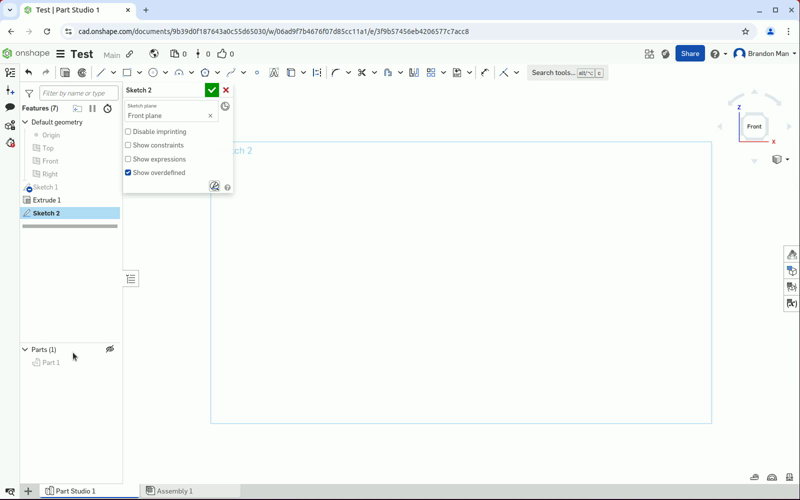
key(l)
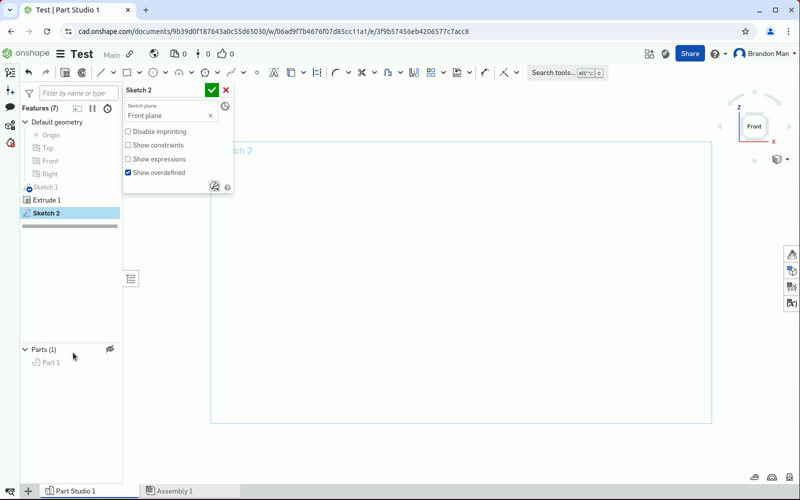
key_down(shift)
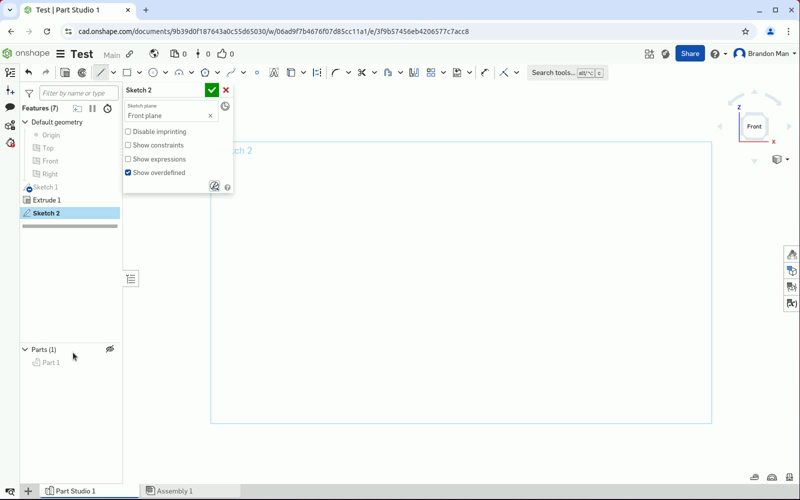
mouse_move(547, 275)
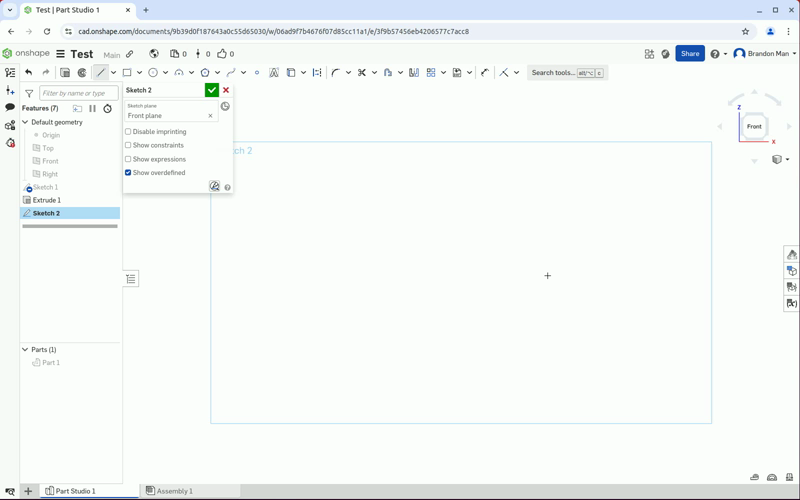
click(547, 275)
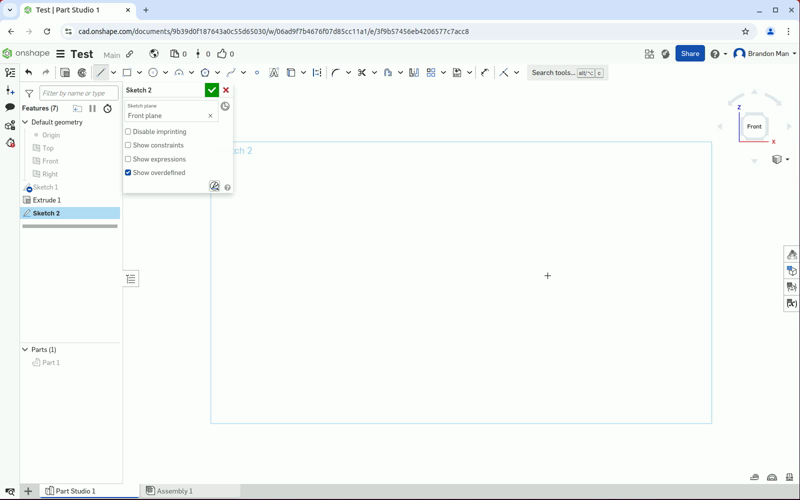
key_up(shift)
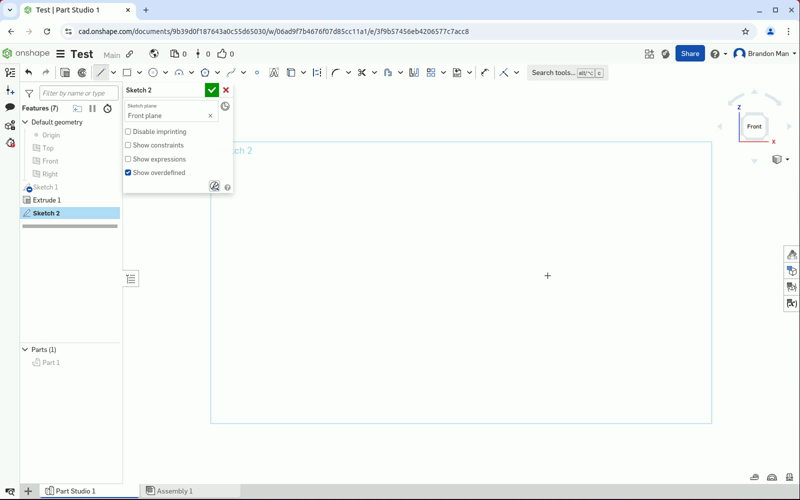
key_down(shift)
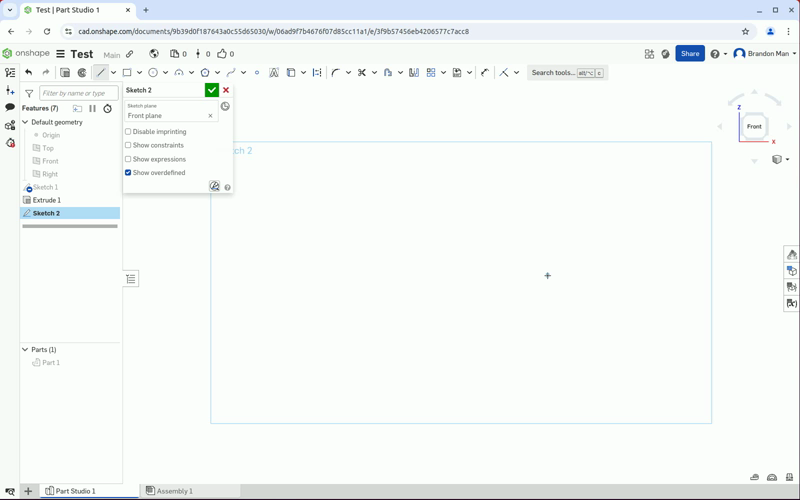
mouse_move(577, 275)
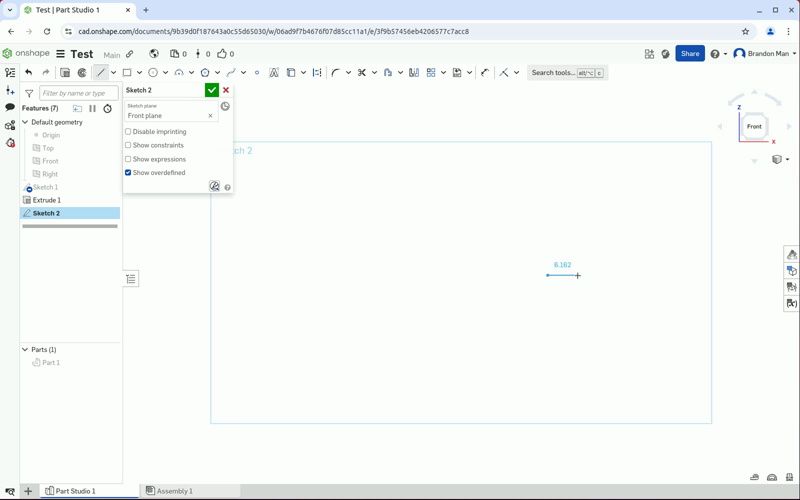
mouse_move(574, 283)
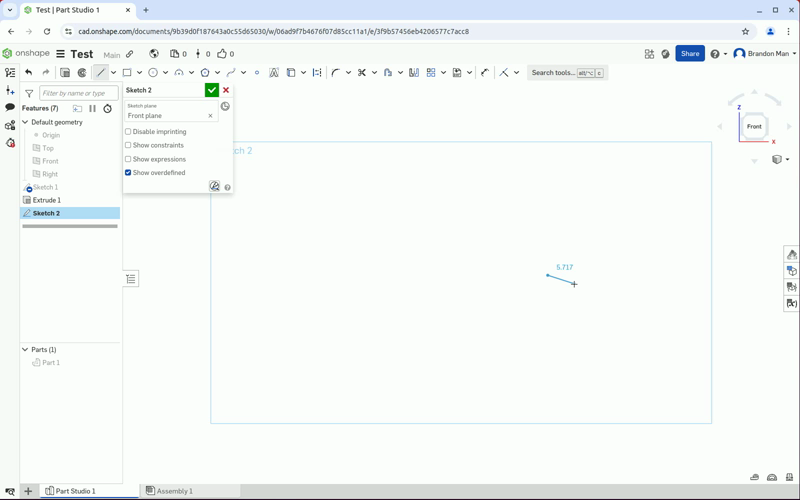
click(574, 283)
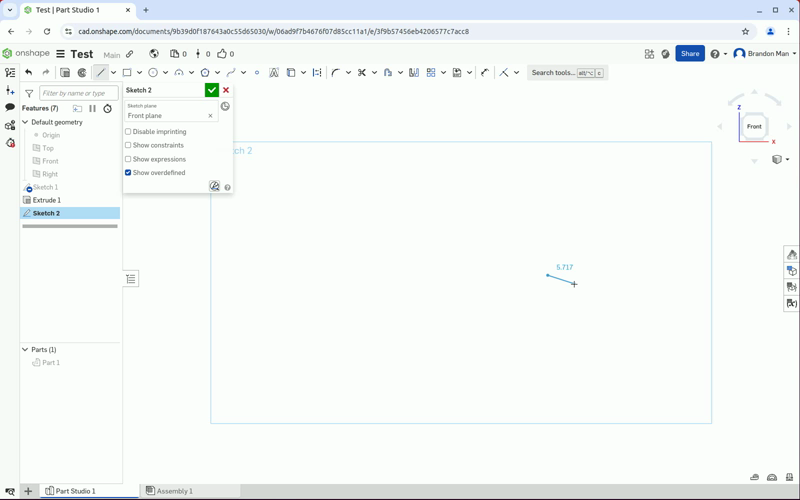
key_up(shift)
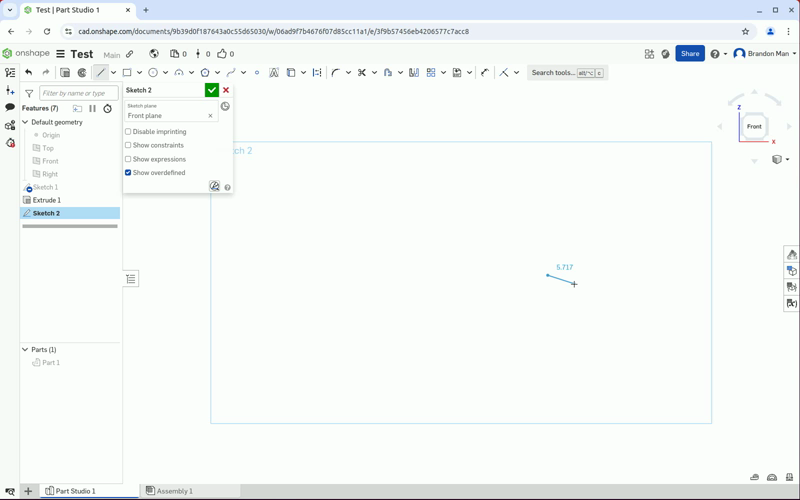
key_down(shift)
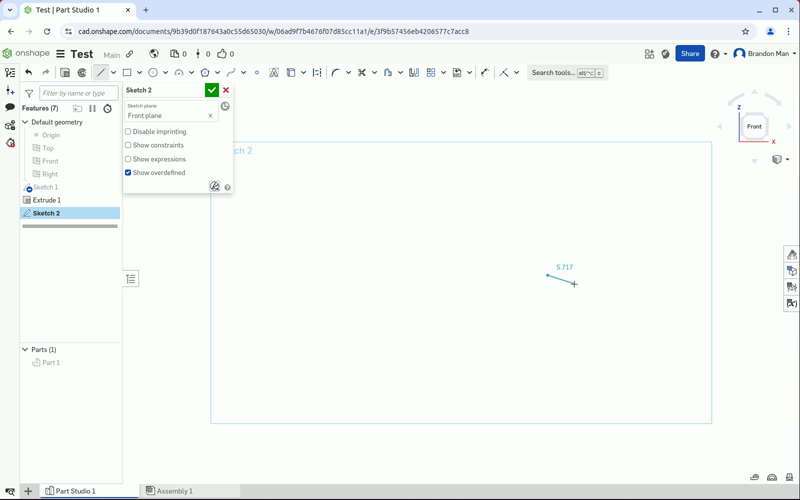
mouse_move(589, 283)
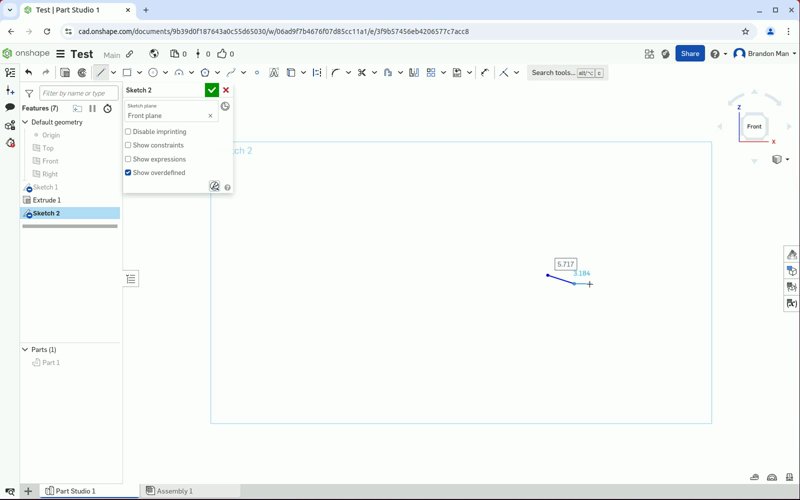
mouse_move(547, 266)
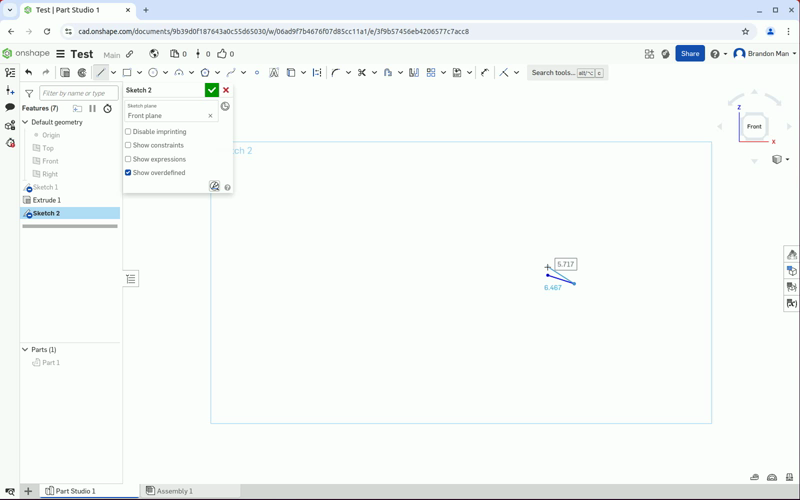
click(547, 266)
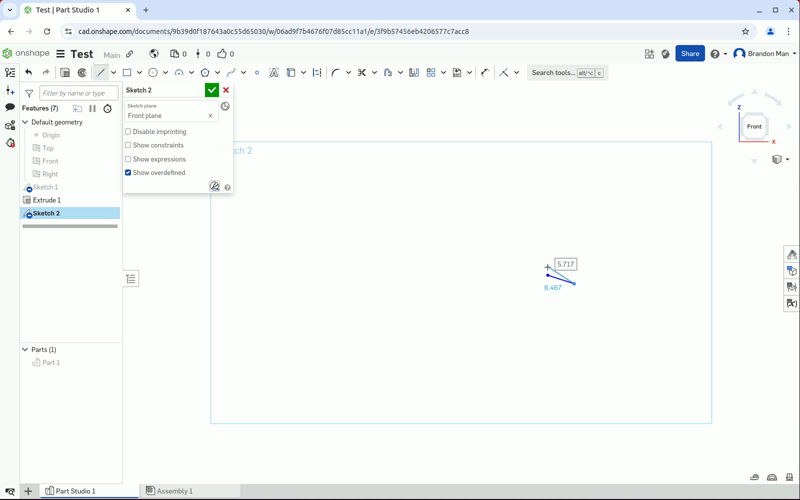
key_up(shift)
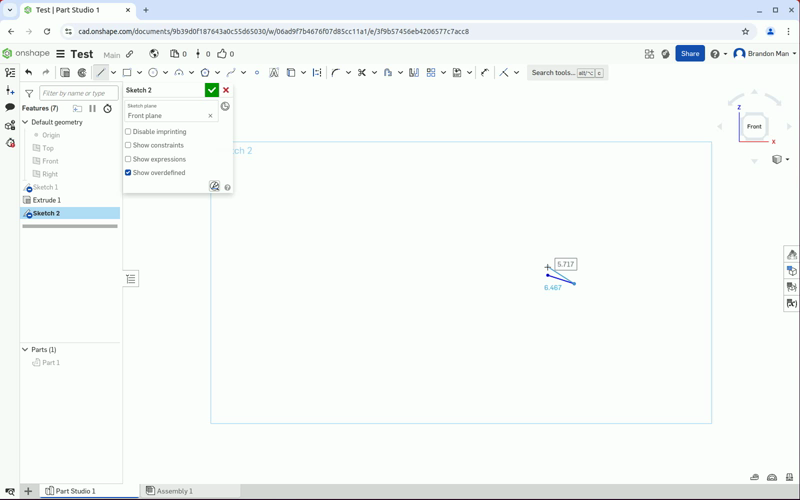
mouse_move(577, 266)
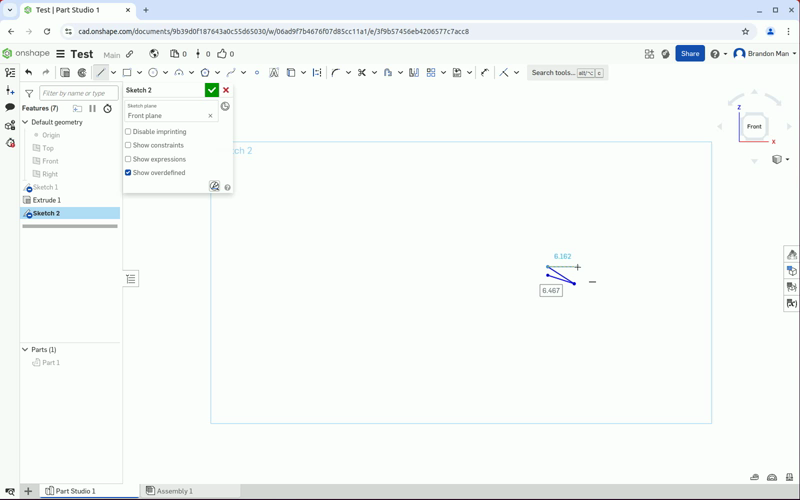
key_down(shift)
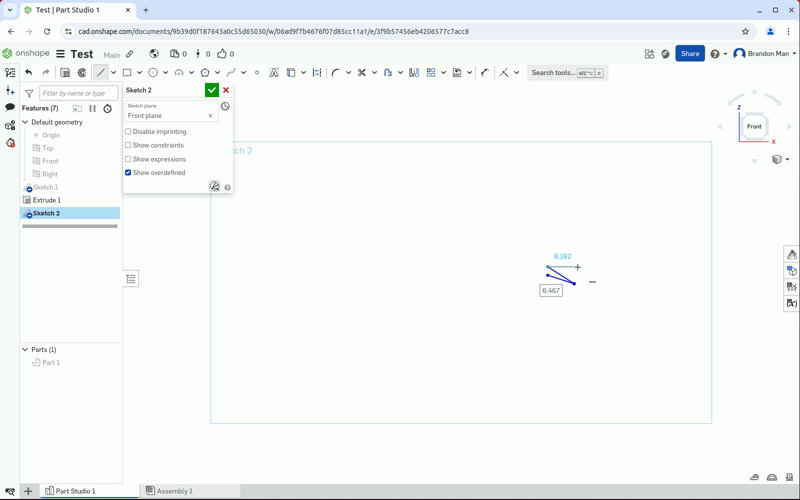
mouse_move(547, 275)
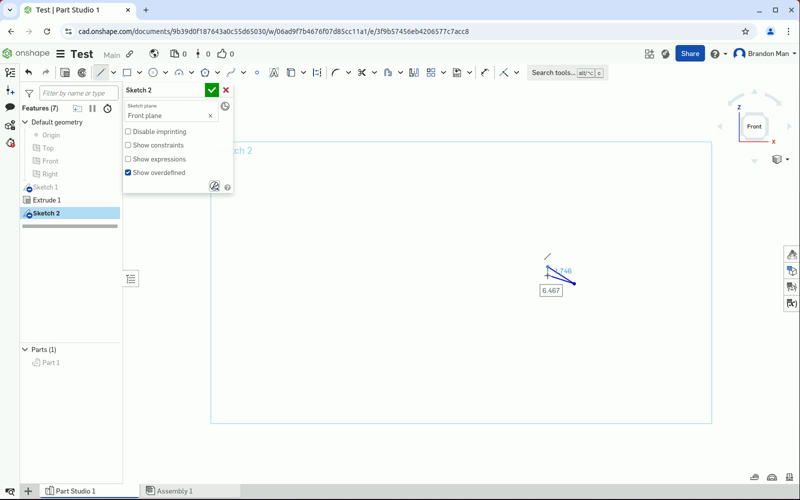
key_up(shift)
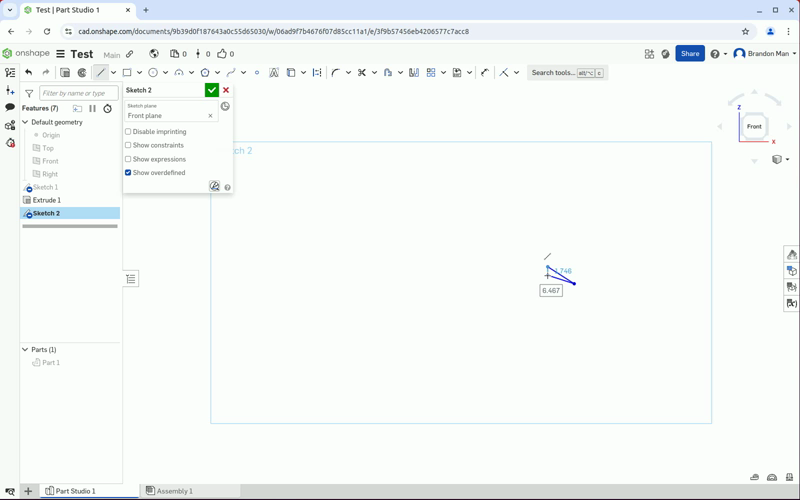
click(547, 275)
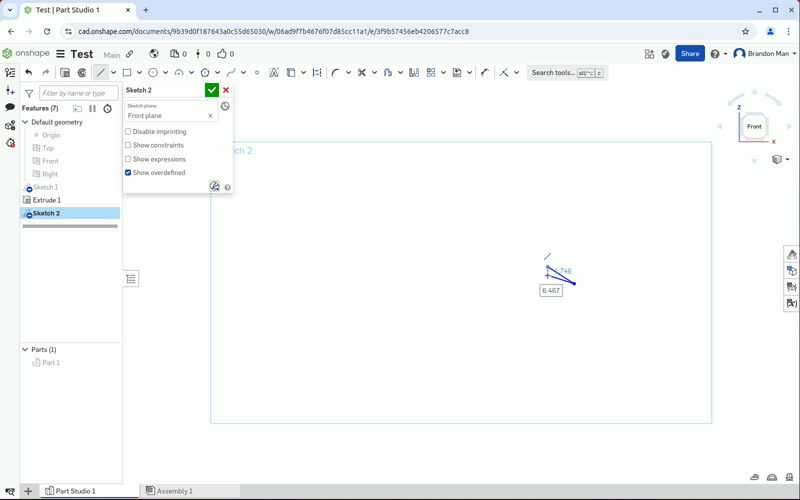
key(esc)
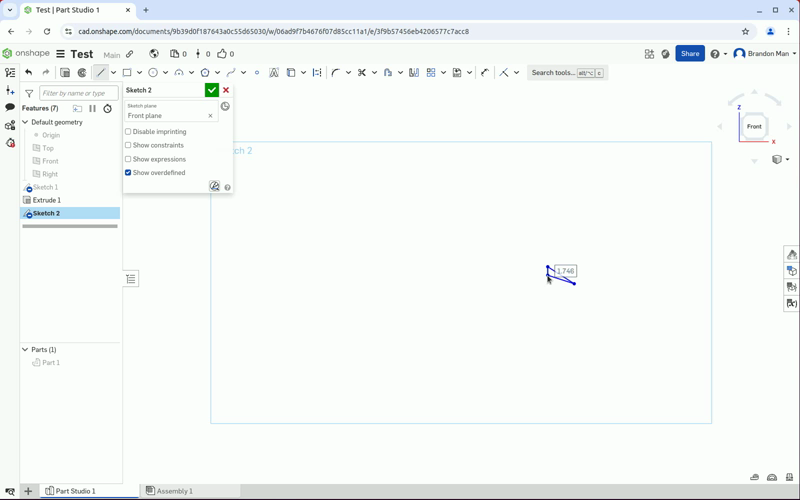
mouse_move(570, 282)
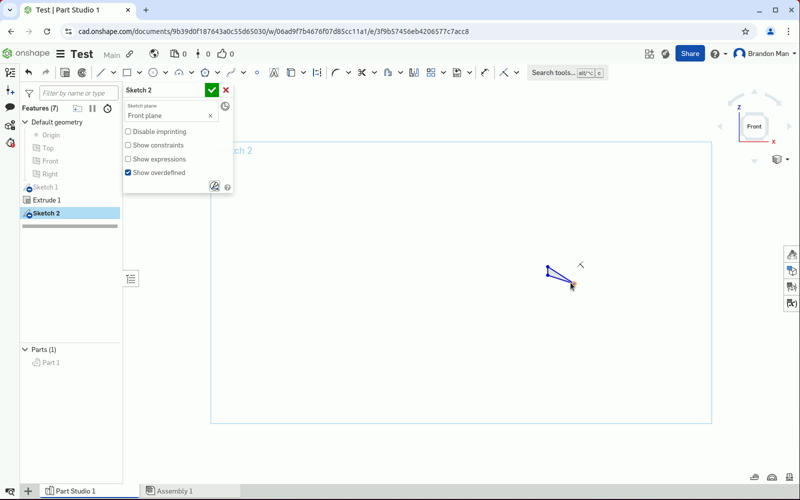
scroll(6)
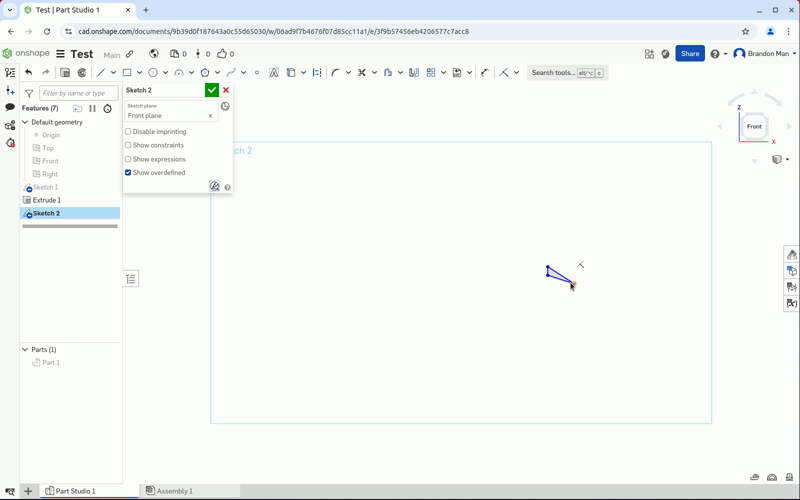
scroll(6)
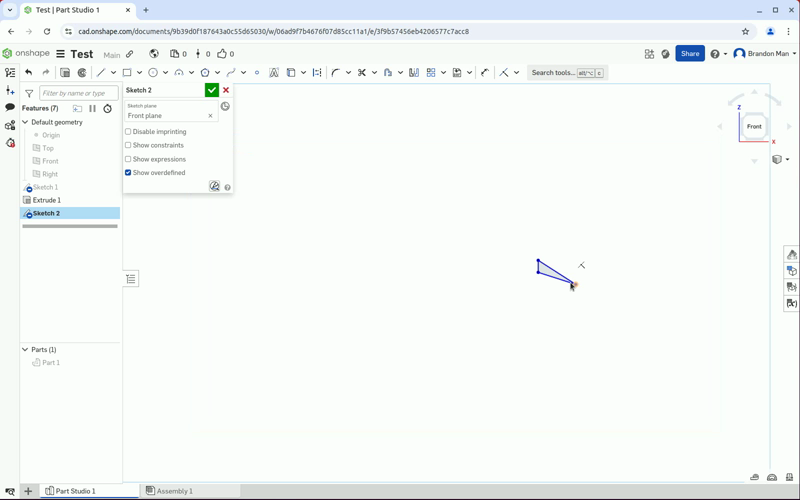
scroll(6)
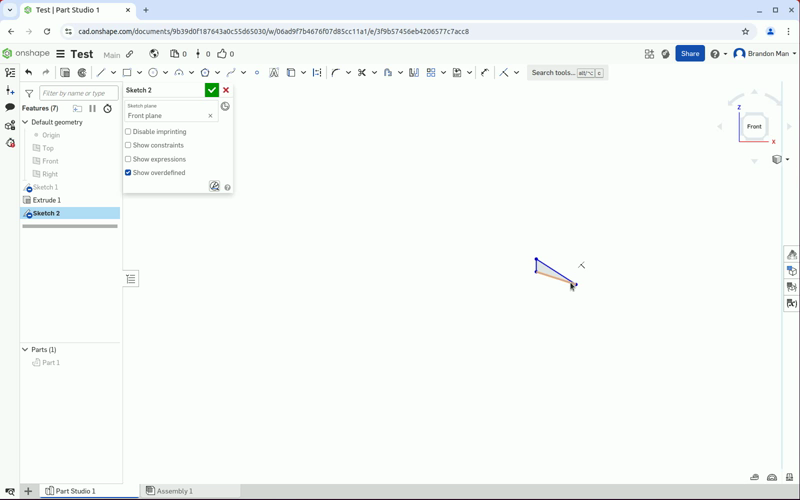
scroll(6)
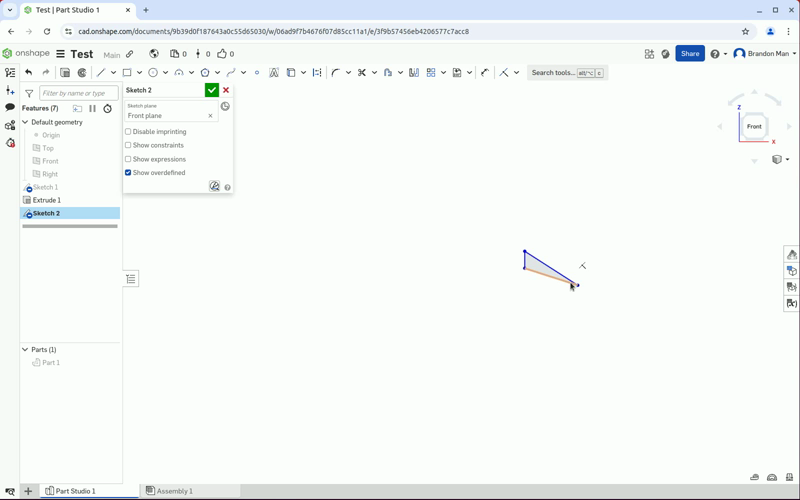
scroll(6)
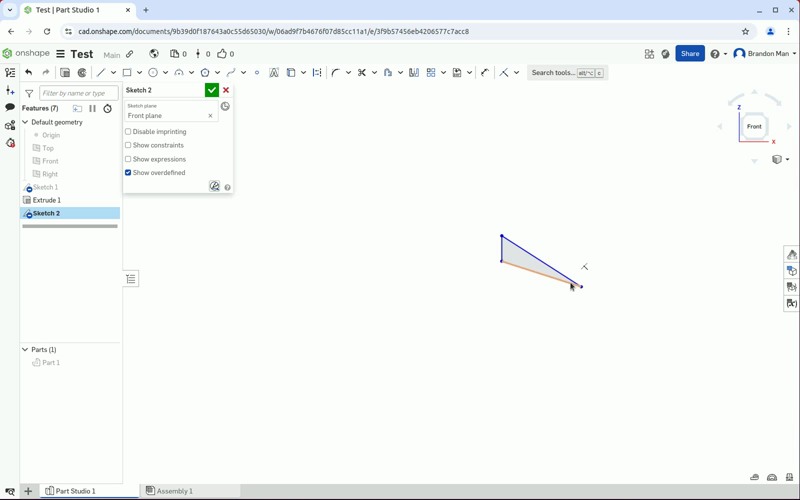
scroll(6)
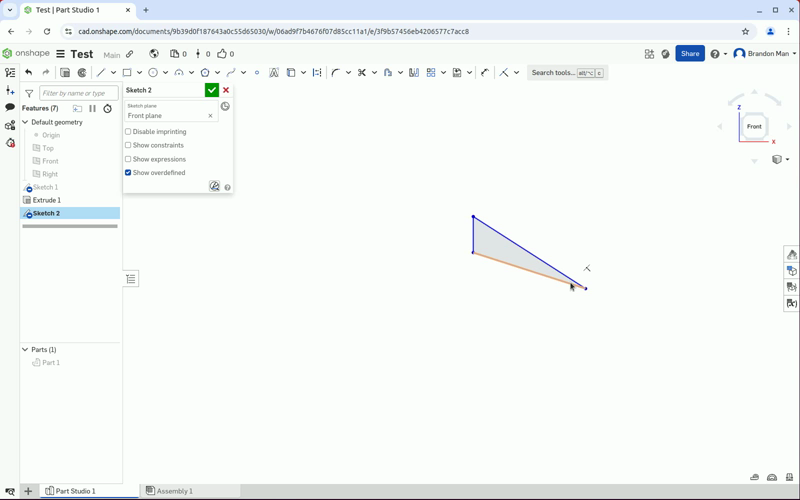
scroll(6)
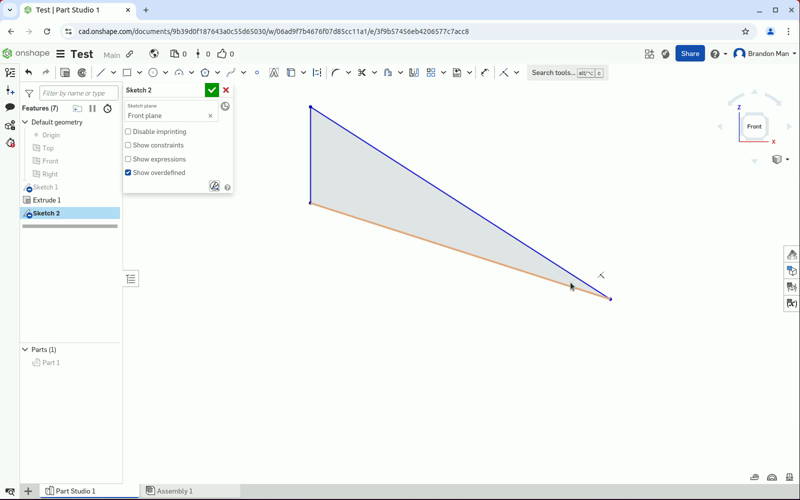
click(570, 282)
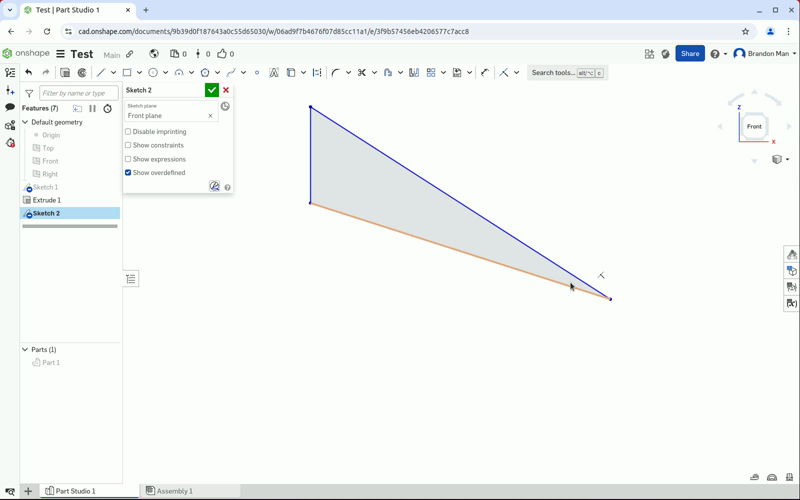
scroll(-6)
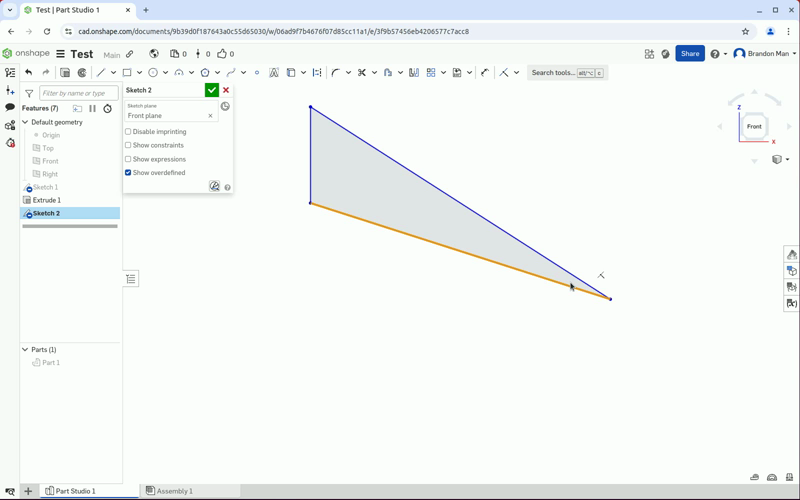
scroll(-6)
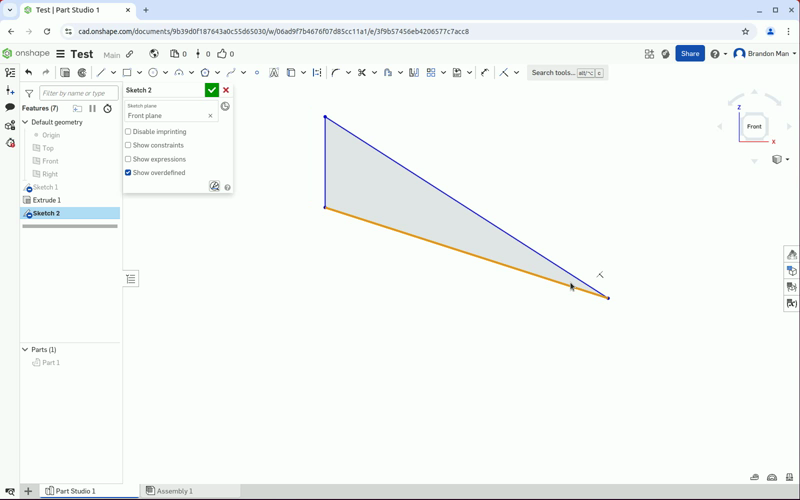
scroll(-6)
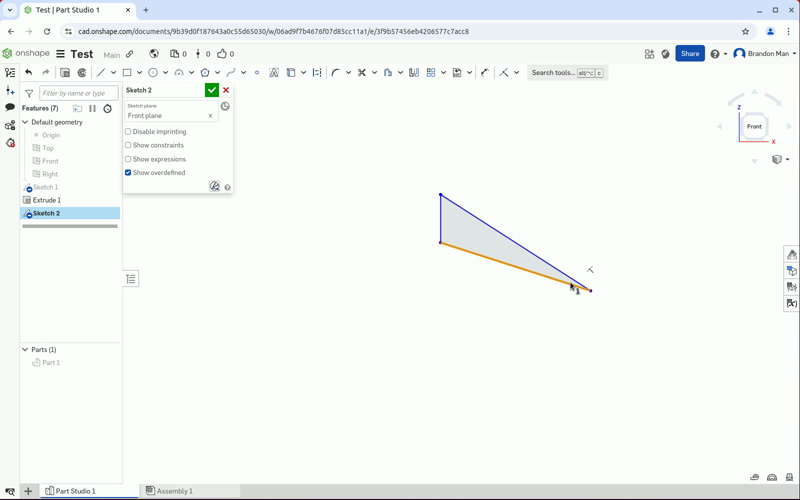
scroll(-6)
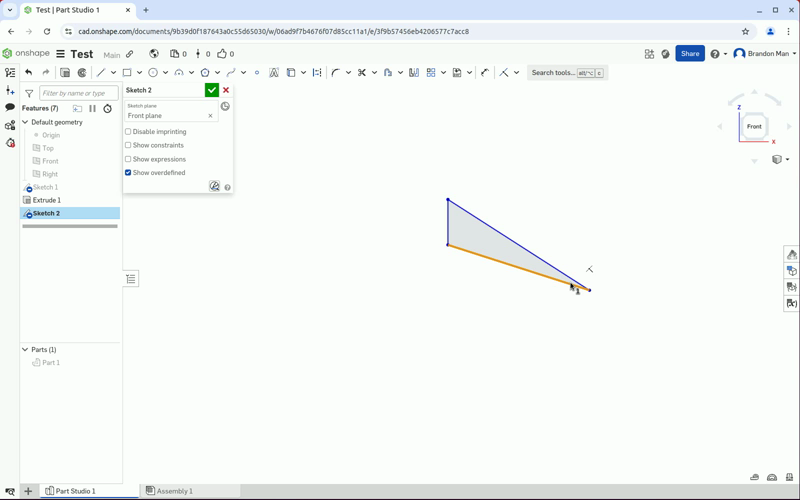
scroll(-6)
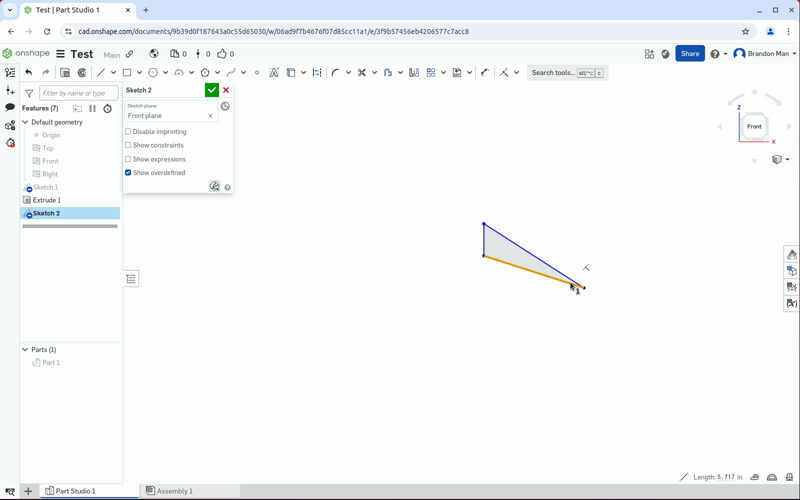
scroll(-6)
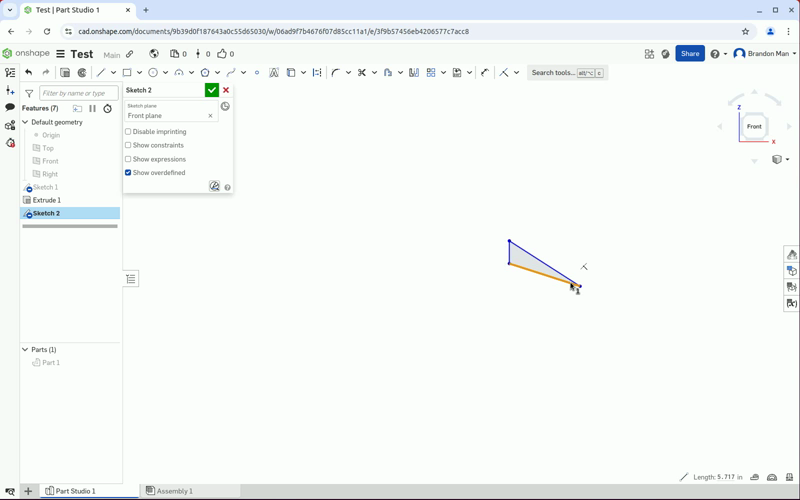
scroll(-6)
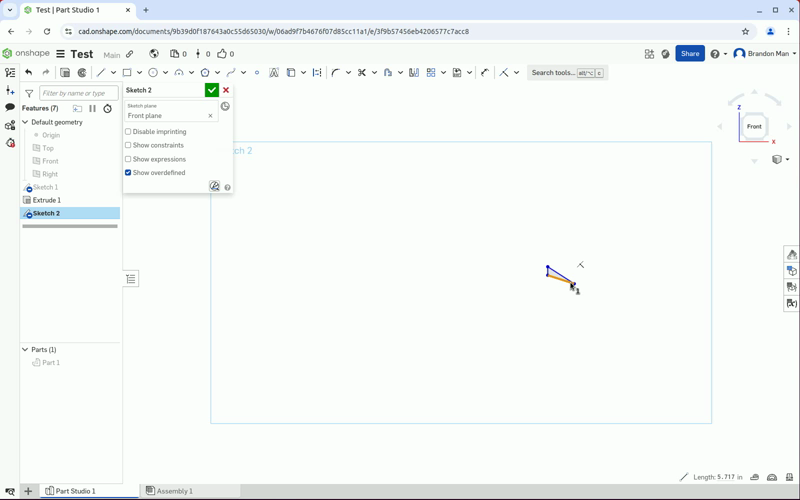
mouse_move(73, 352)
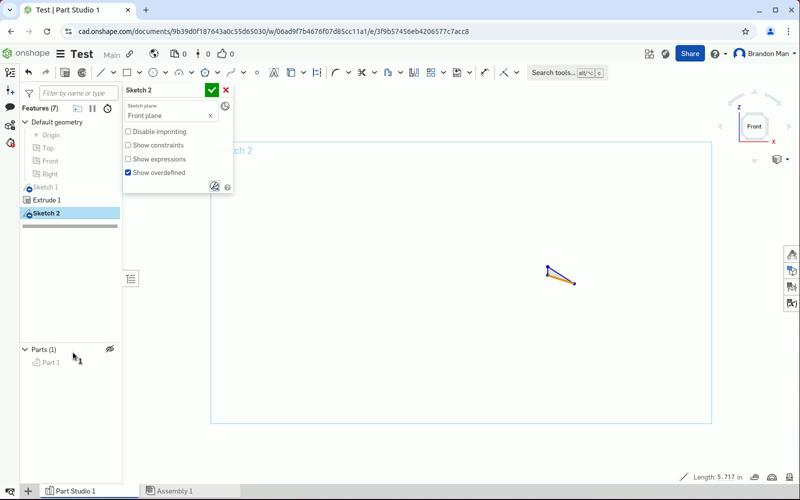
key(shift+y)
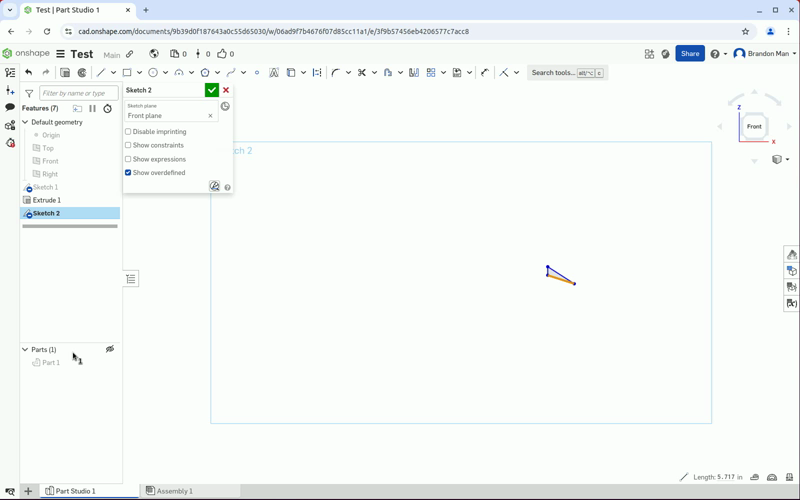
key(shift+e)
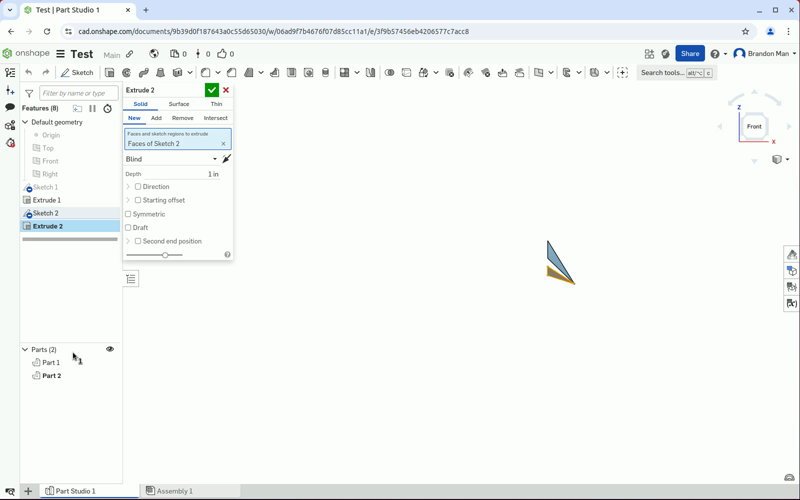
mouse_move(143, 106)
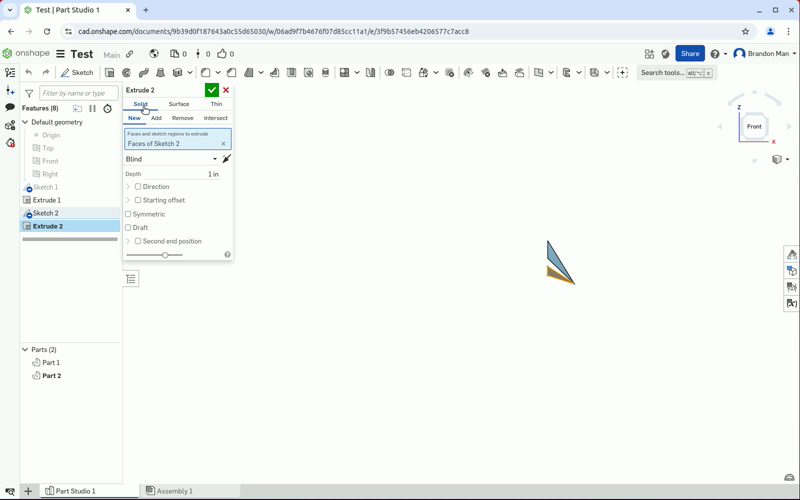
click(143, 106)
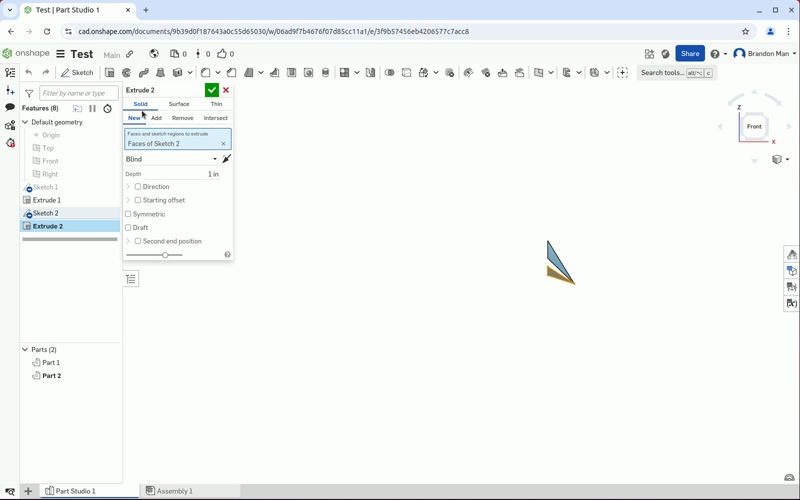
mouse_move(137, 120)
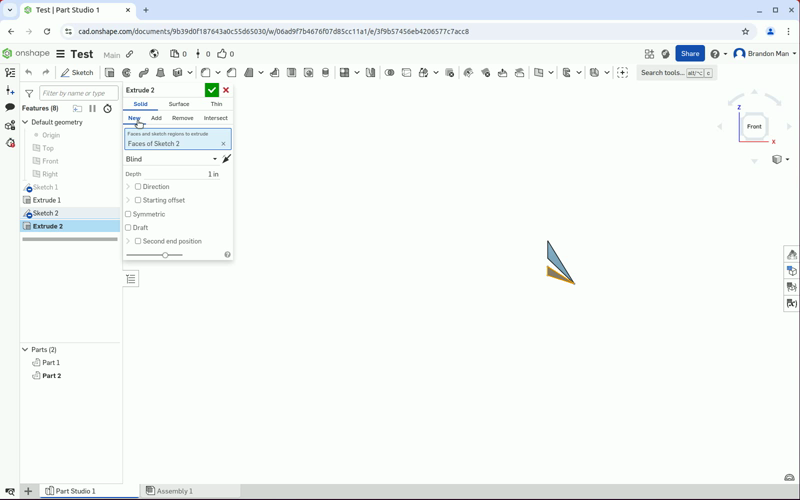
click(137, 120)
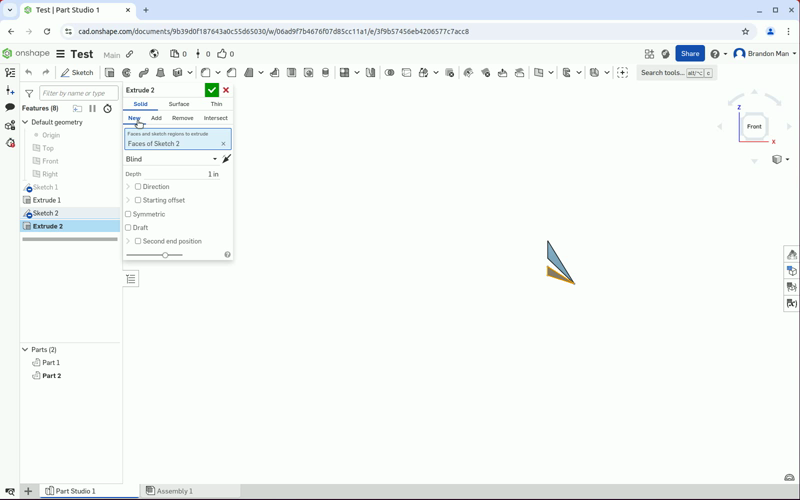
key(tab, 4)
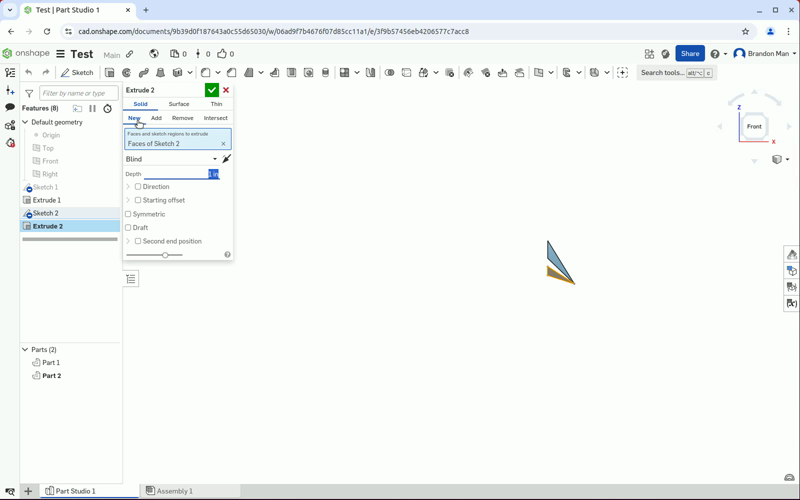
text(0.241)
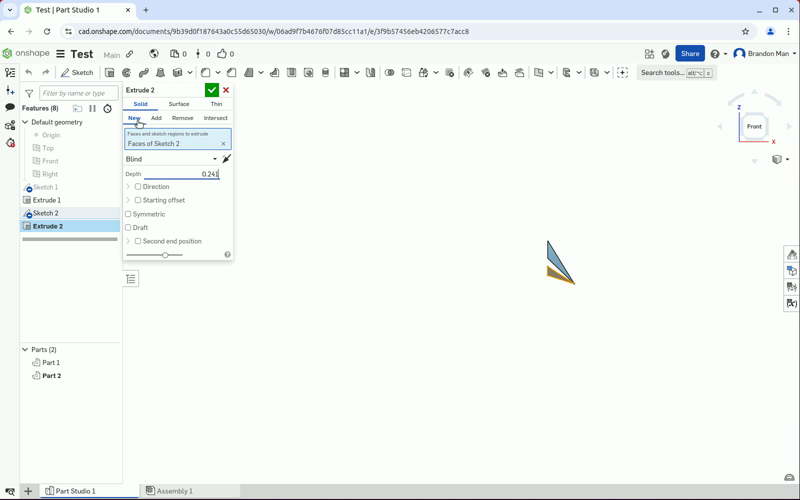
key(enter)
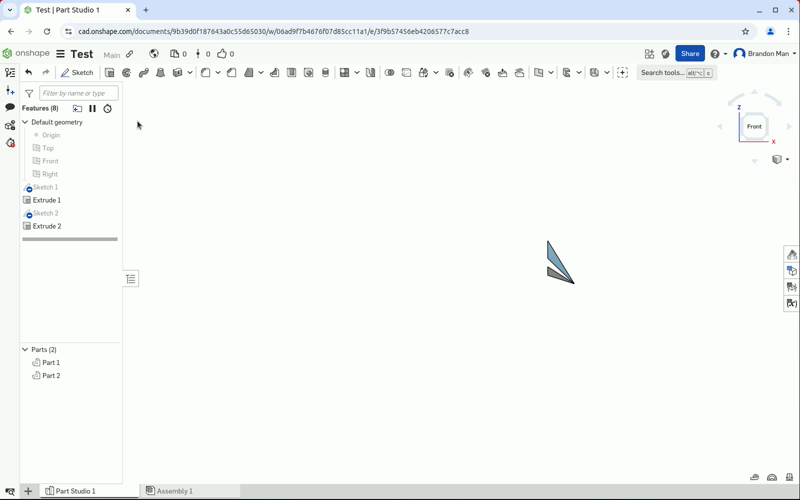
key(shift+h)
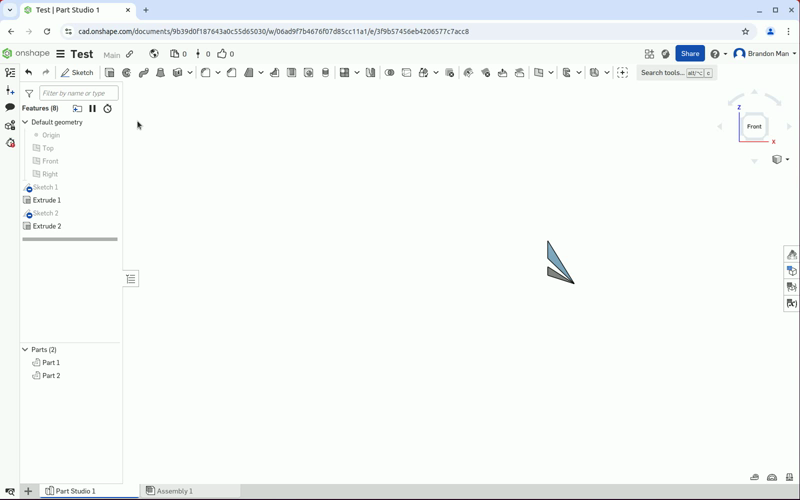
key(shift+h)
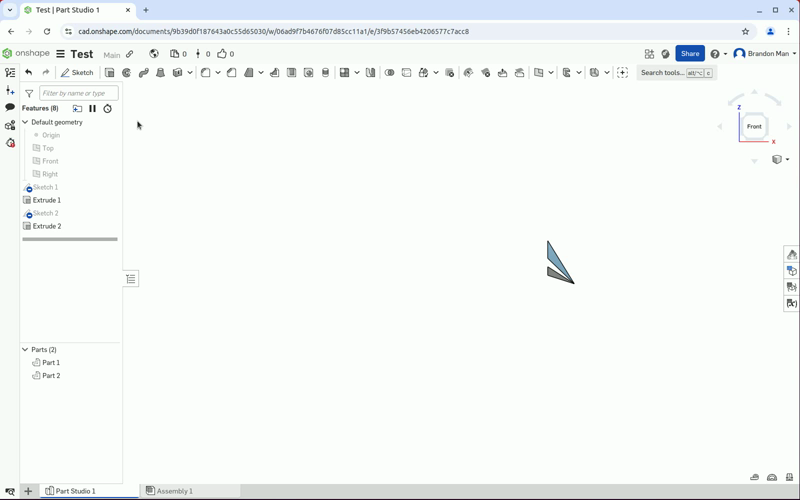
mouse_move(73, 189)
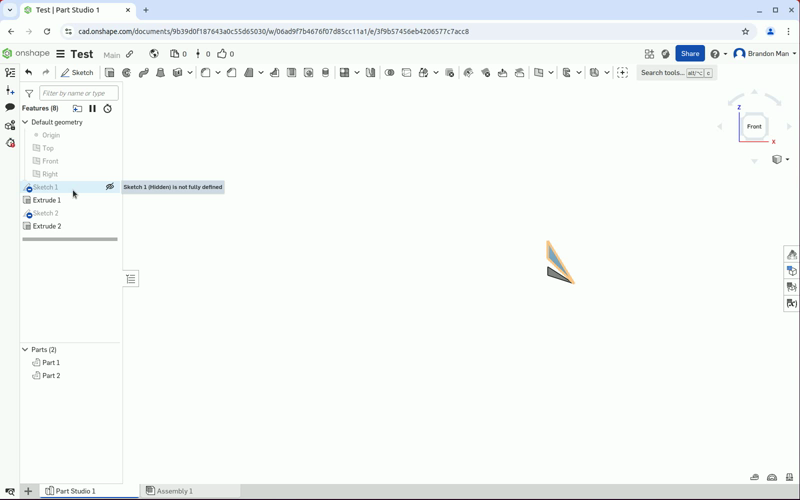
click(73, 189)
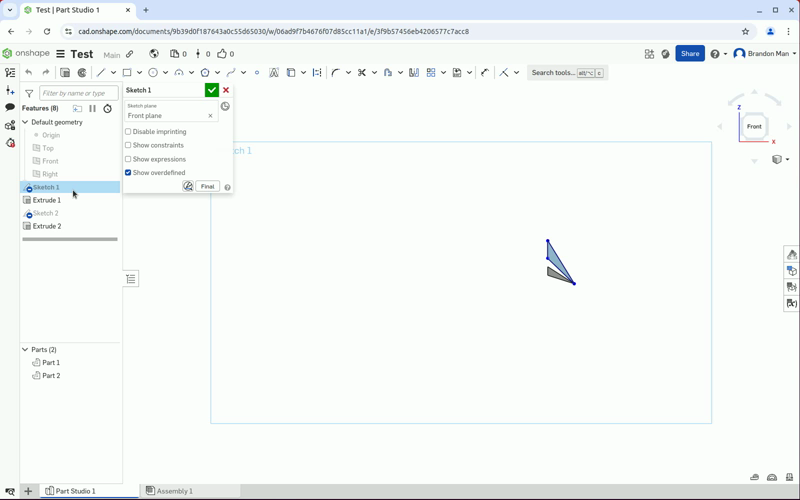
mouse_move(229, 92)
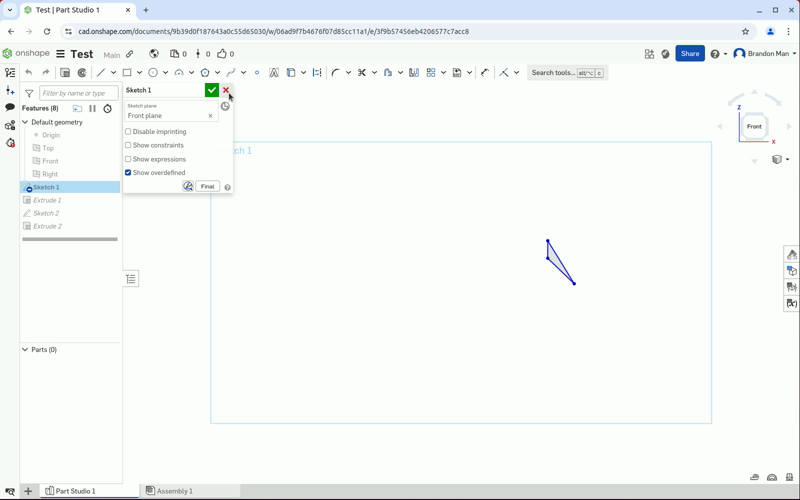
click(229, 92)
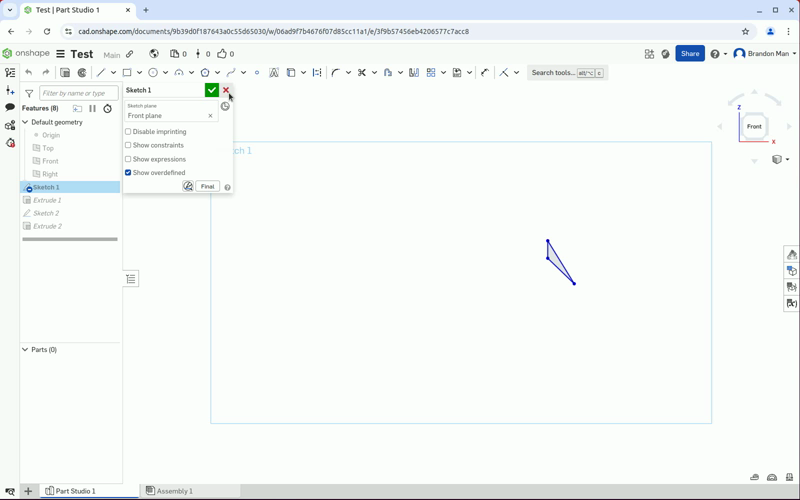
key(shift+s)
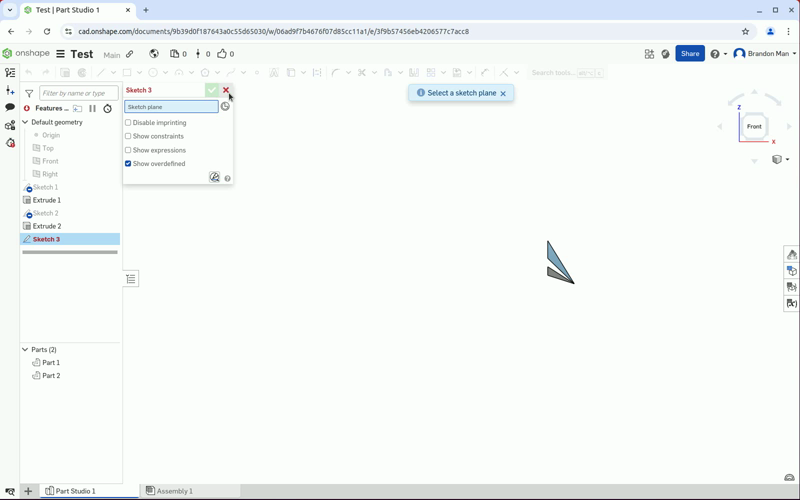
mouse_move(73, 163)
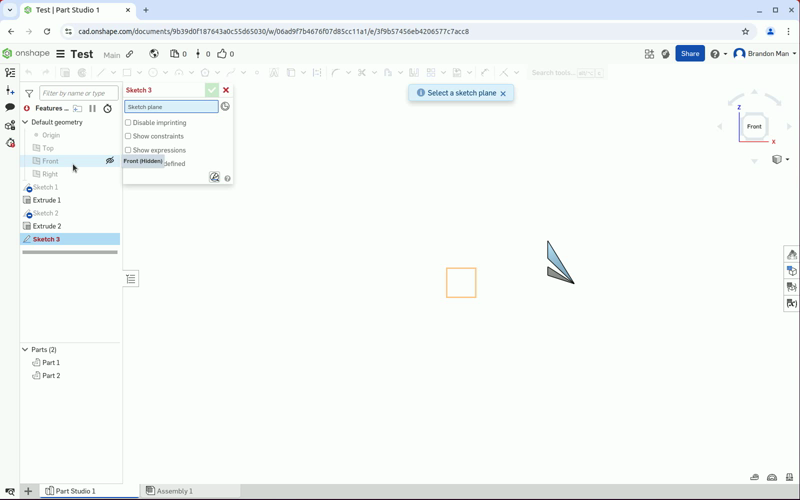
click(73, 163)
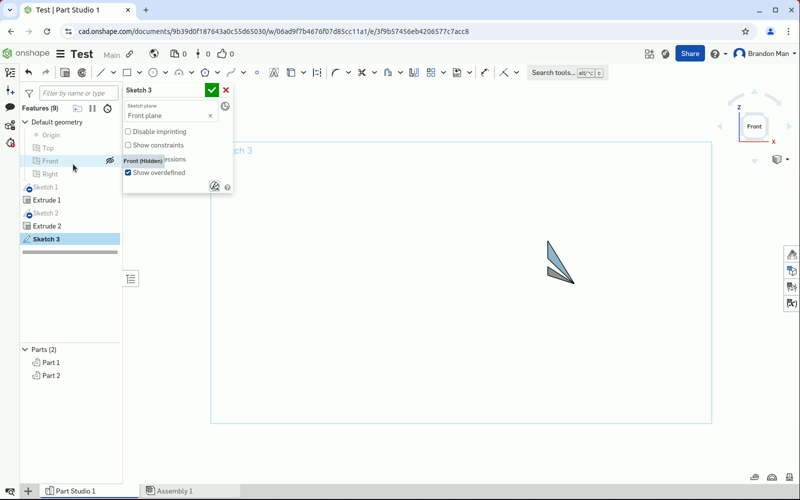
mouse_move(73, 352)
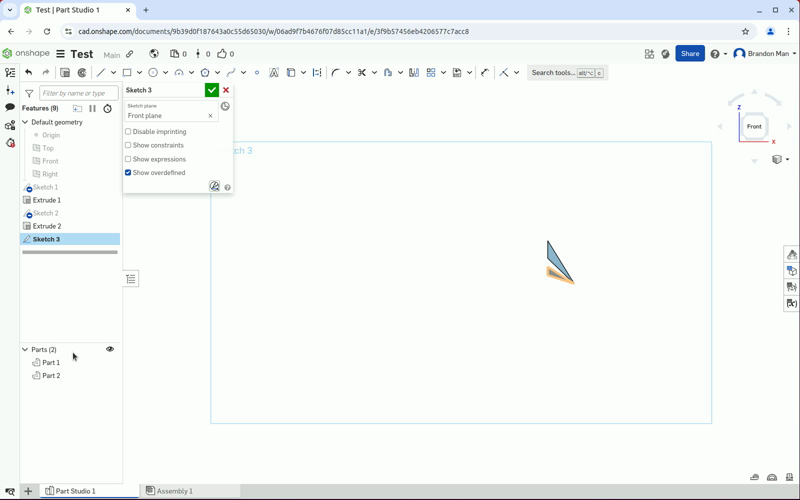
key(y)
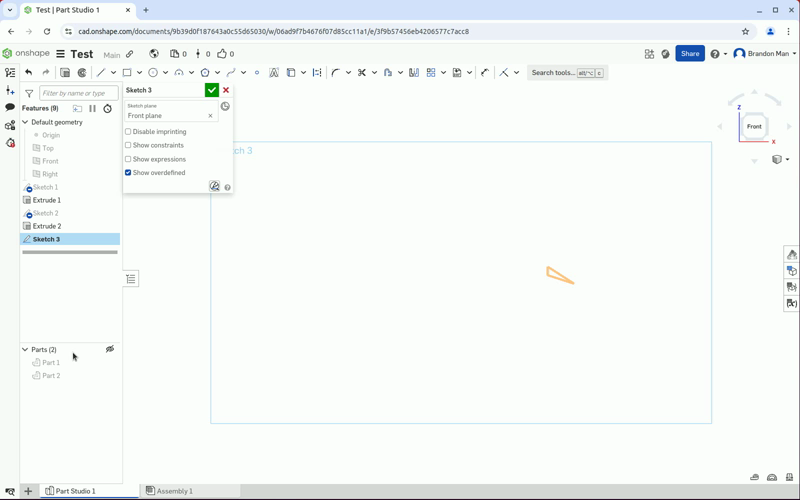
key(l)
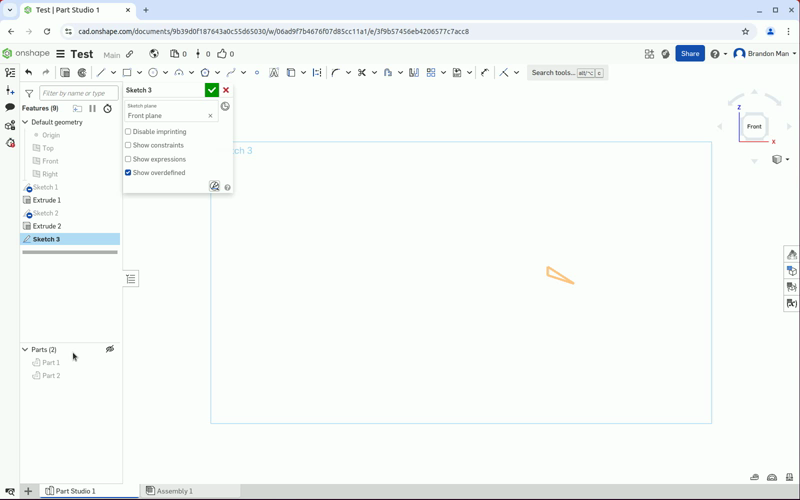
key_down(shift)
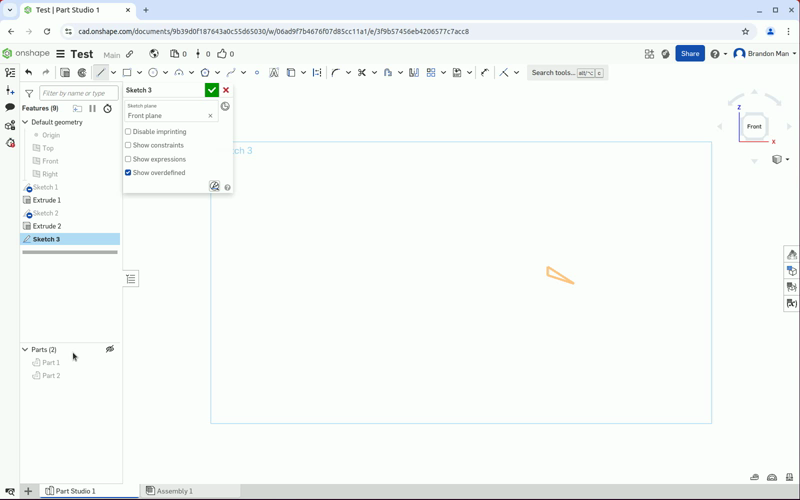
mouse_move(547, 265)
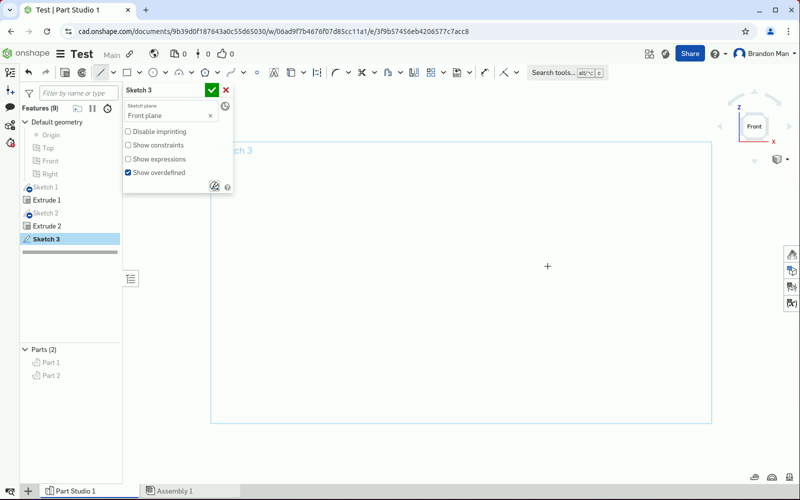
click(547, 265)
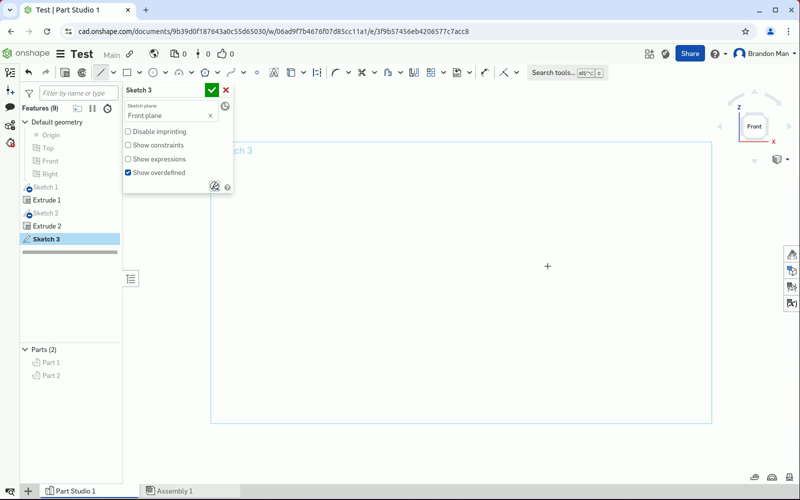
key_up(shift)
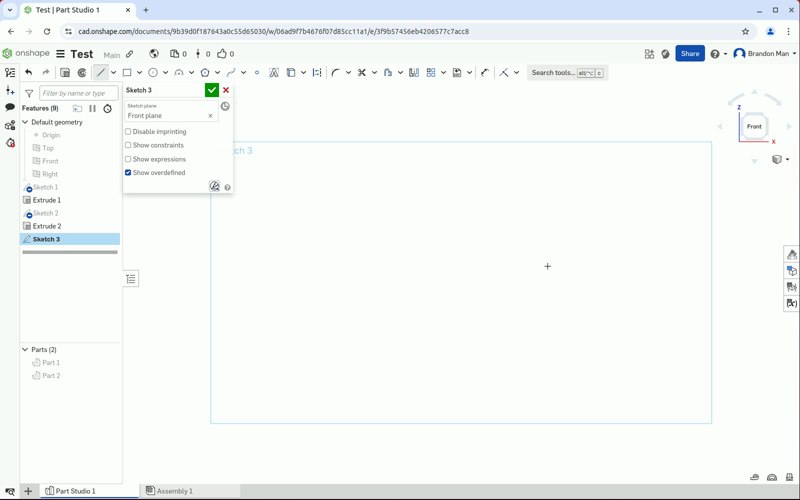
key_down(shift)
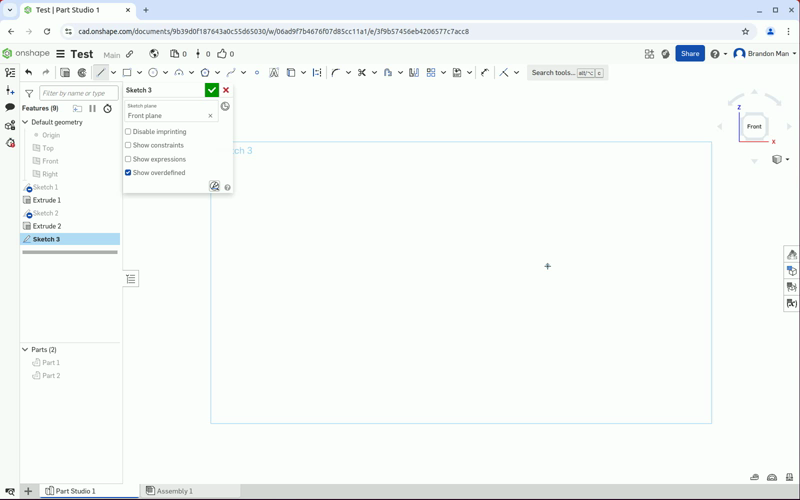
mouse_move(577, 265)
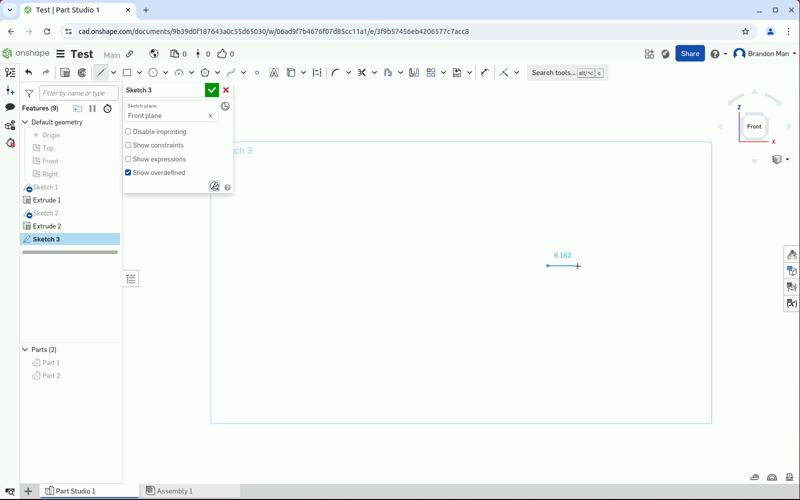
mouse_move(574, 282)
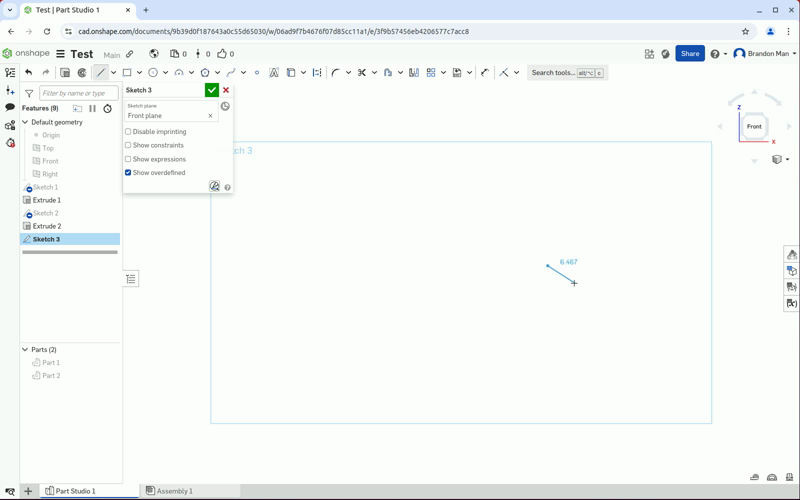
click(574, 282)
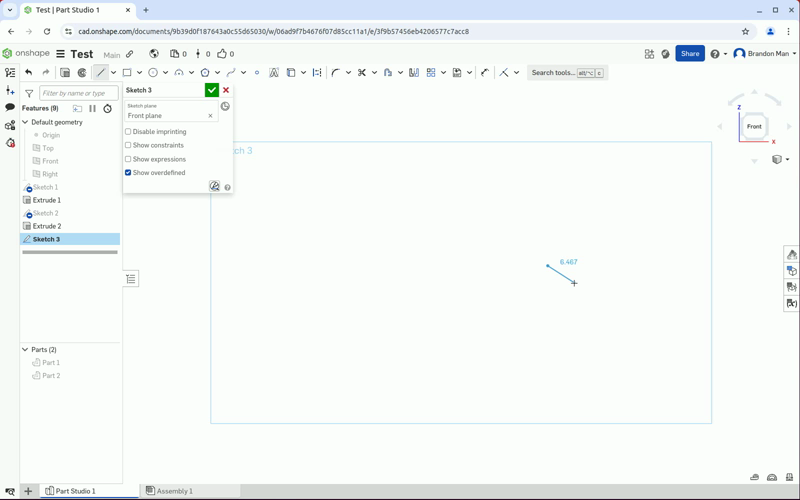
key_up(shift)
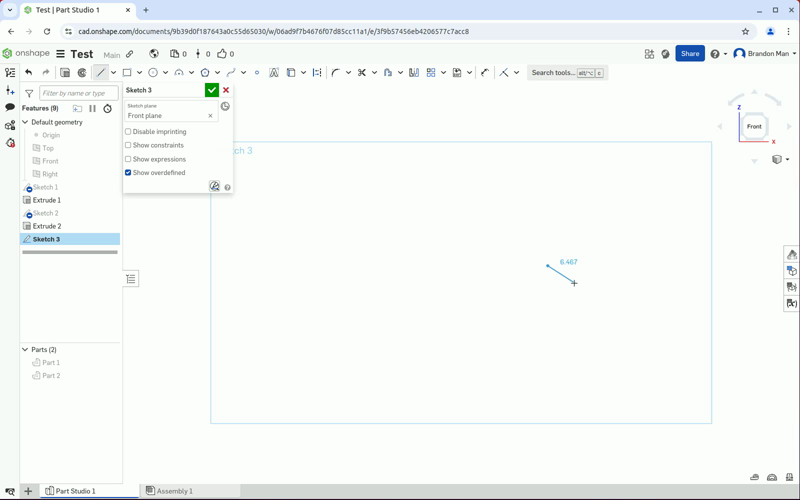
key_down(shift)
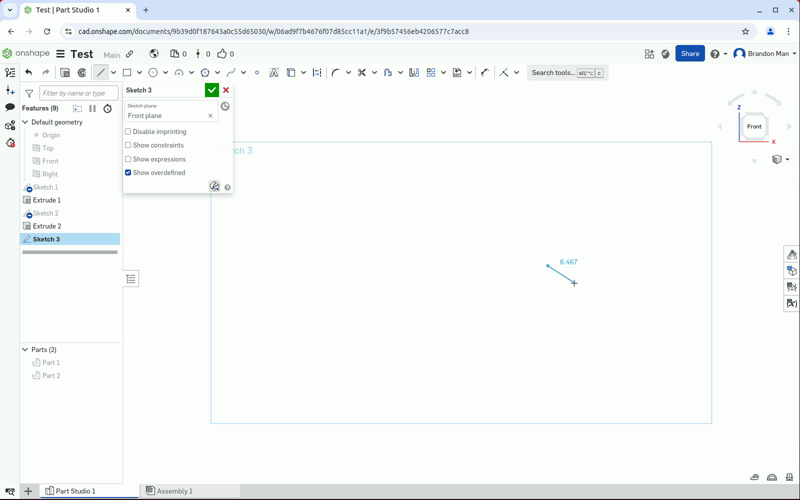
mouse_move(589, 282)
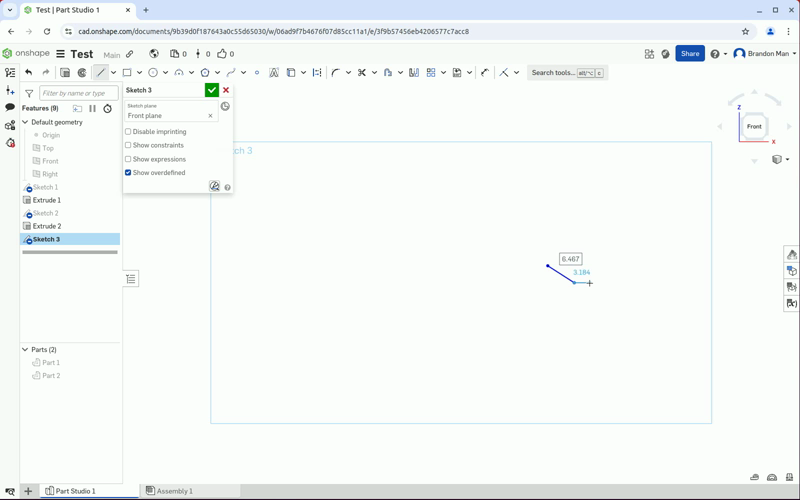
mouse_move(547, 258)
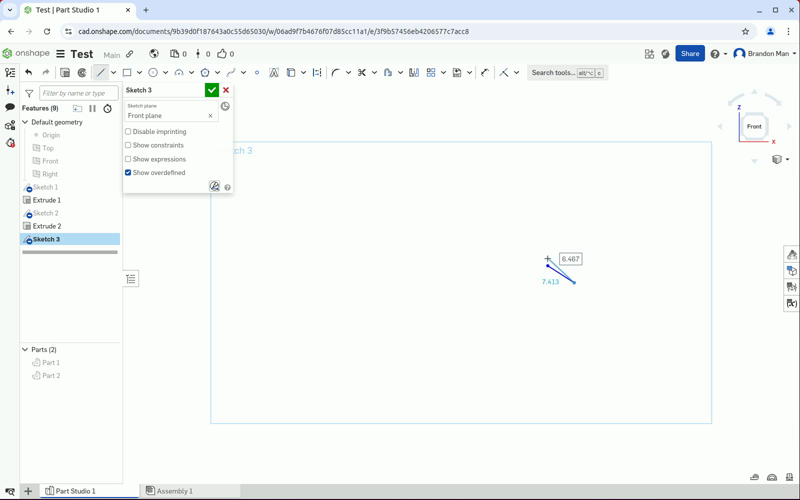
click(547, 258)
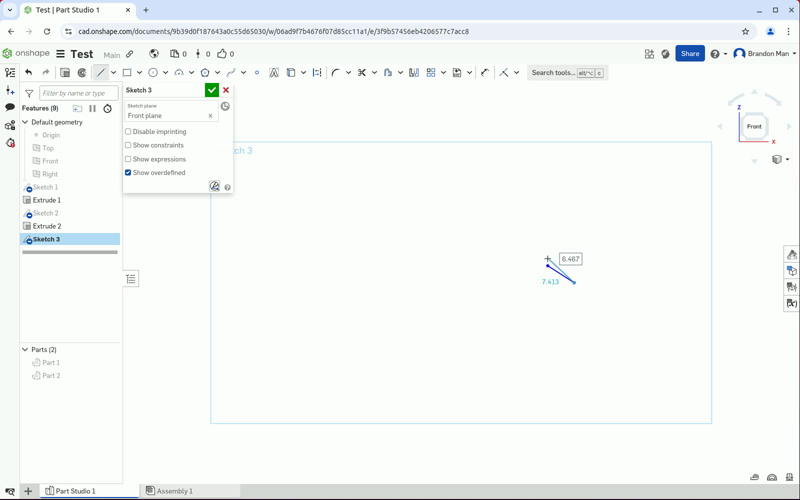
key_up(shift)
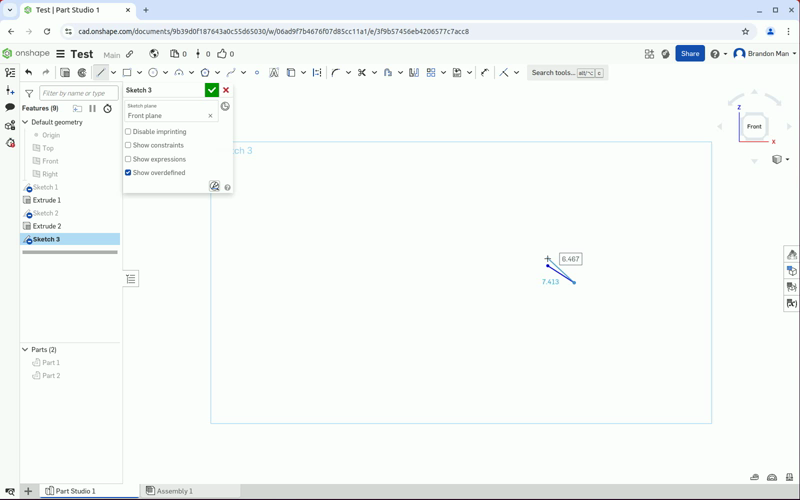
mouse_move(577, 258)
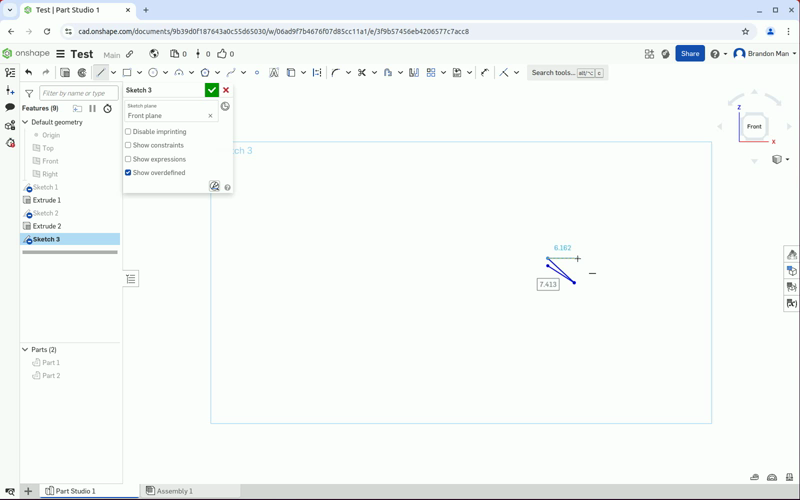
key_down(shift)
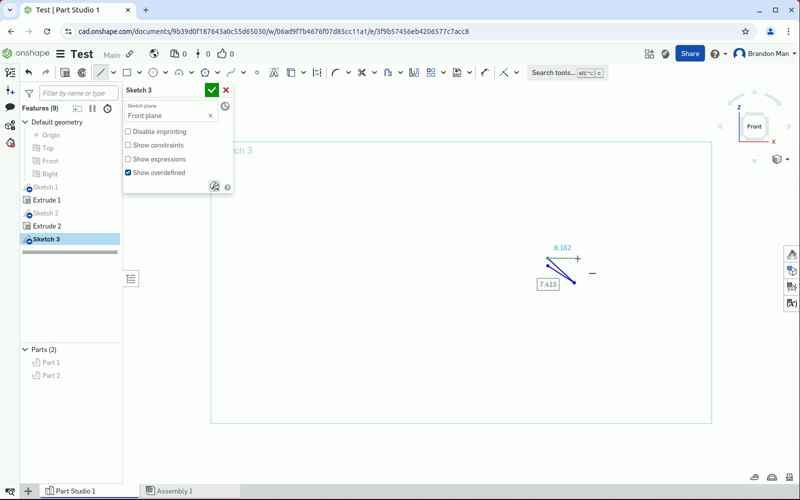
mouse_move(547, 265)
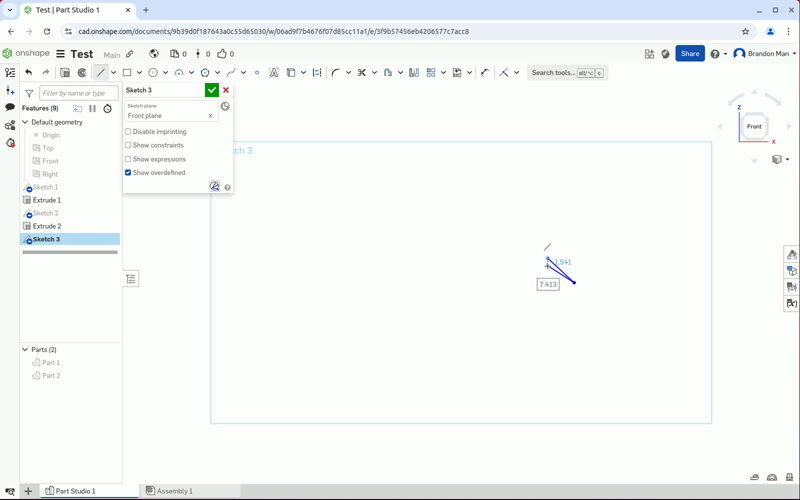
scroll(6)
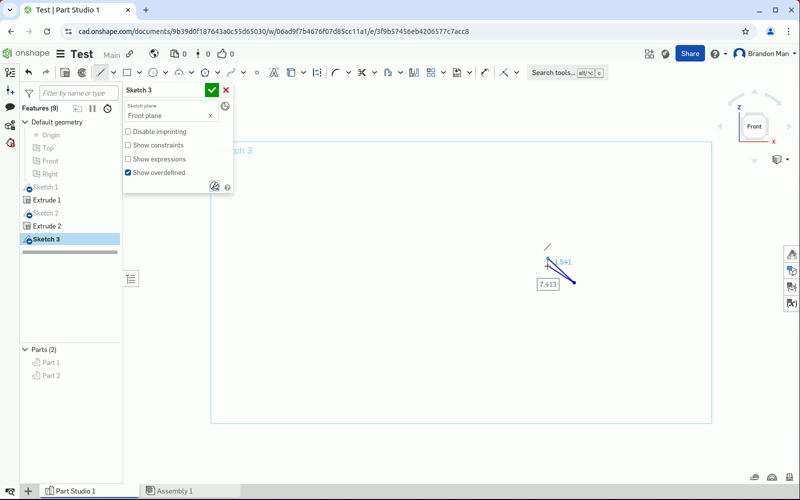
scroll(6)
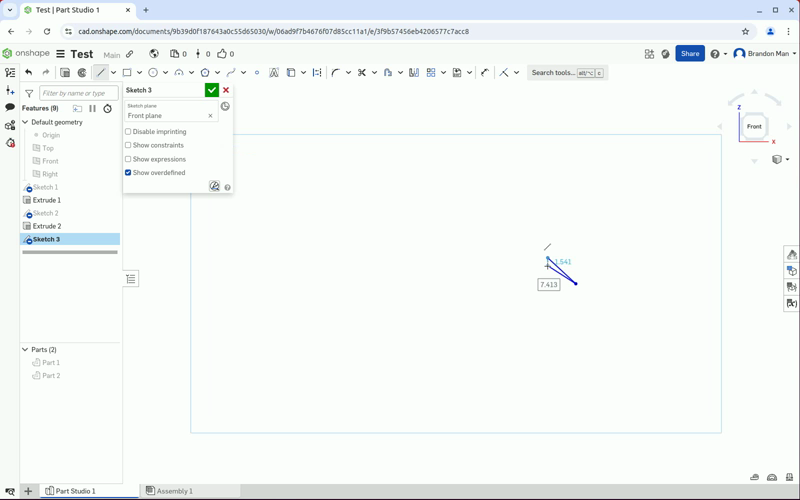
scroll(6)
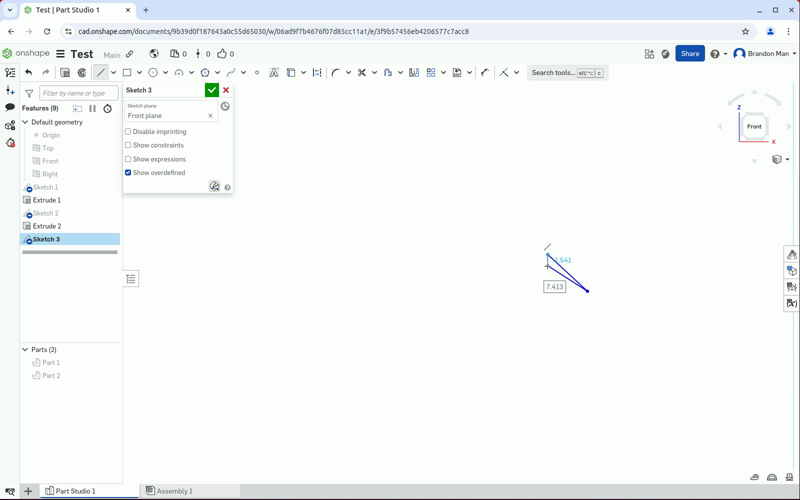
scroll(6)
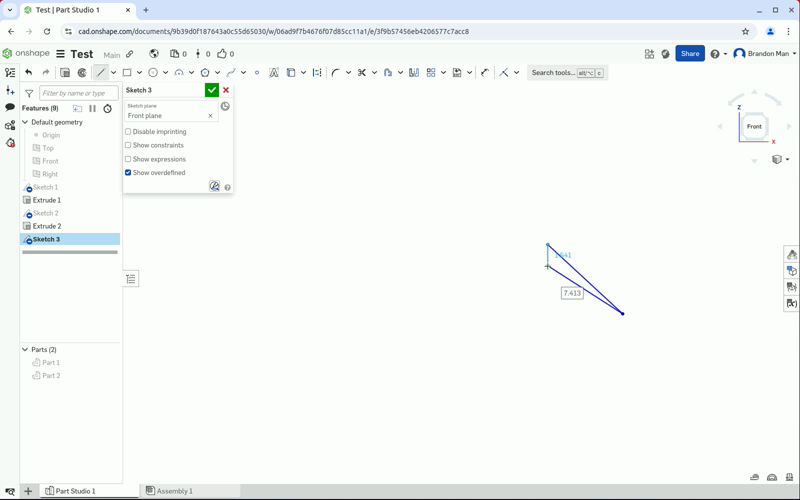
scroll(6)
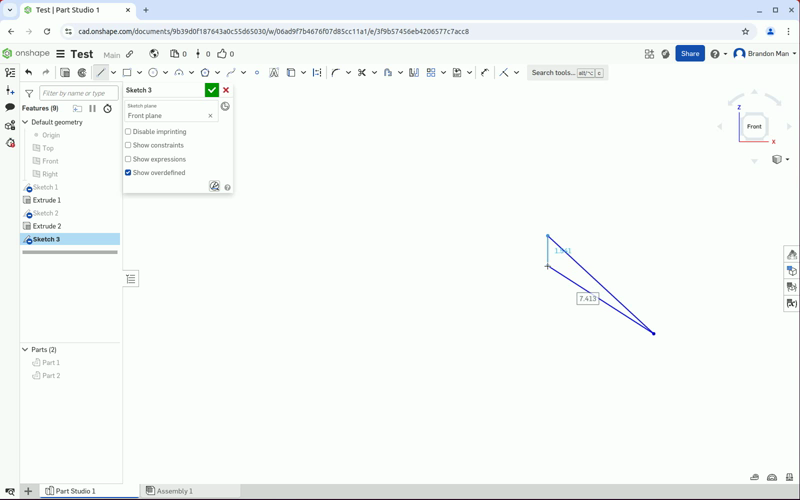
scroll(6)
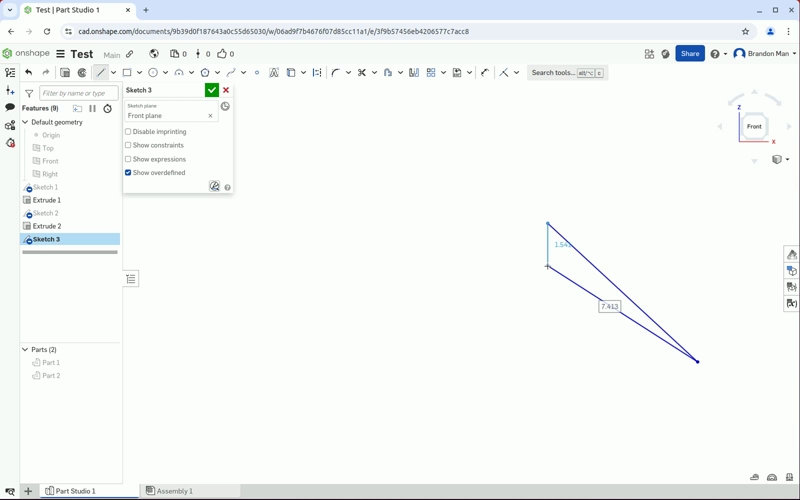
scroll(6)
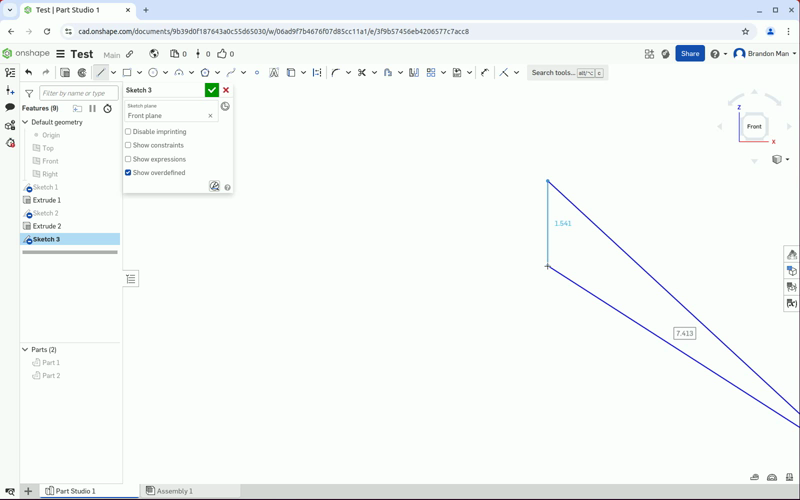
key_up(shift)
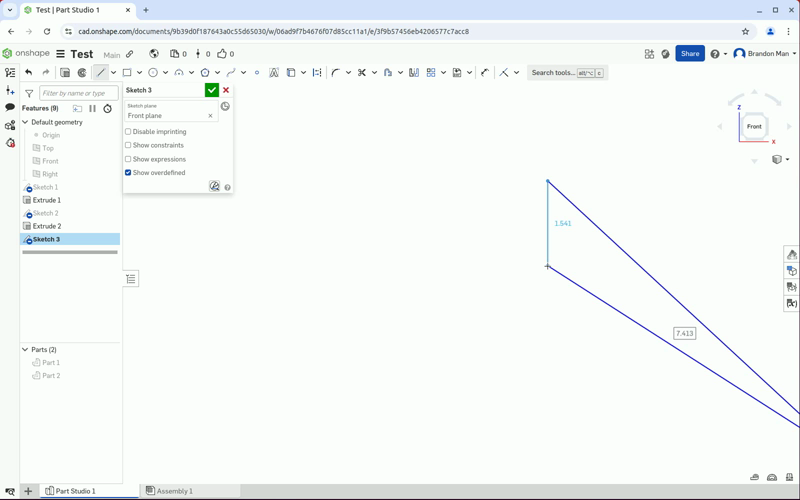
click(547, 265)
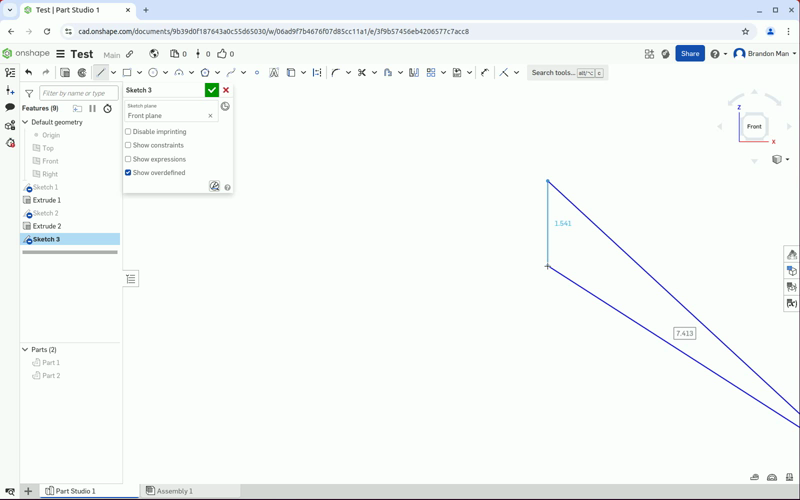
scroll(-6)
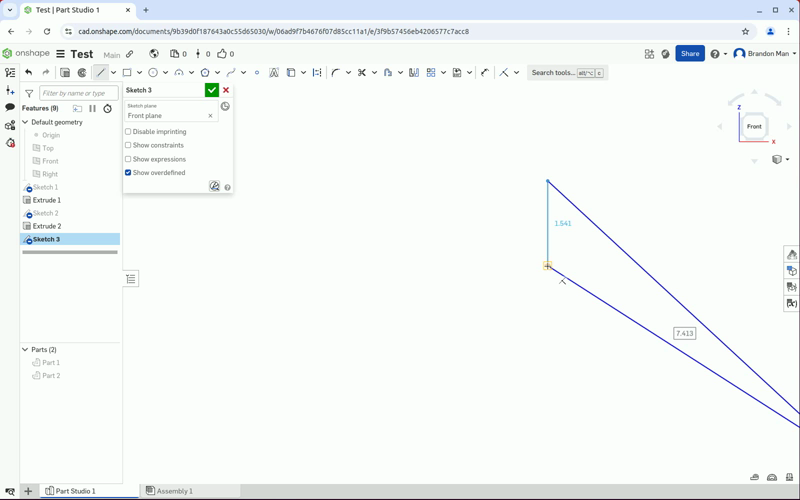
scroll(-6)
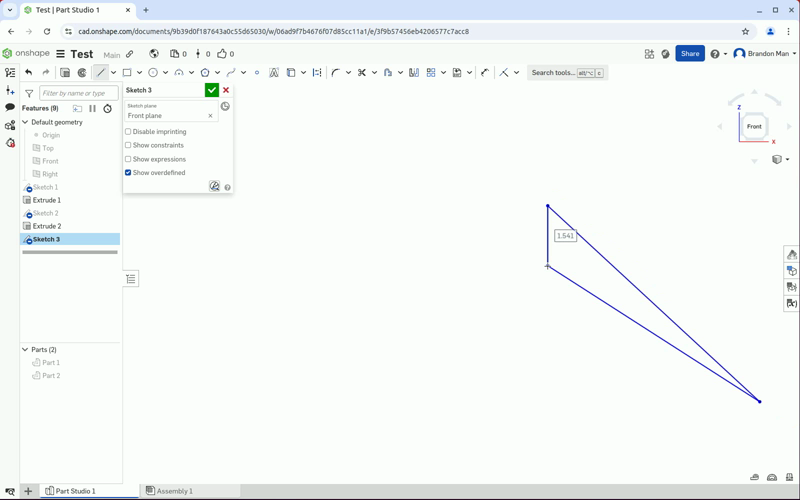
scroll(-6)
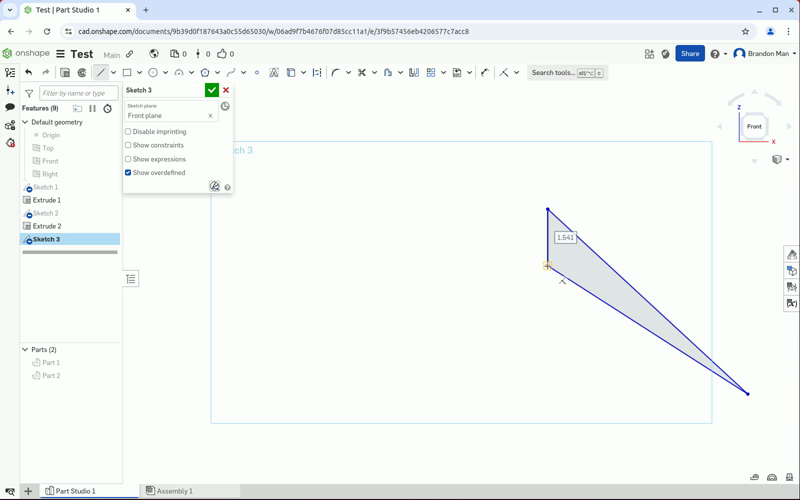
scroll(-6)
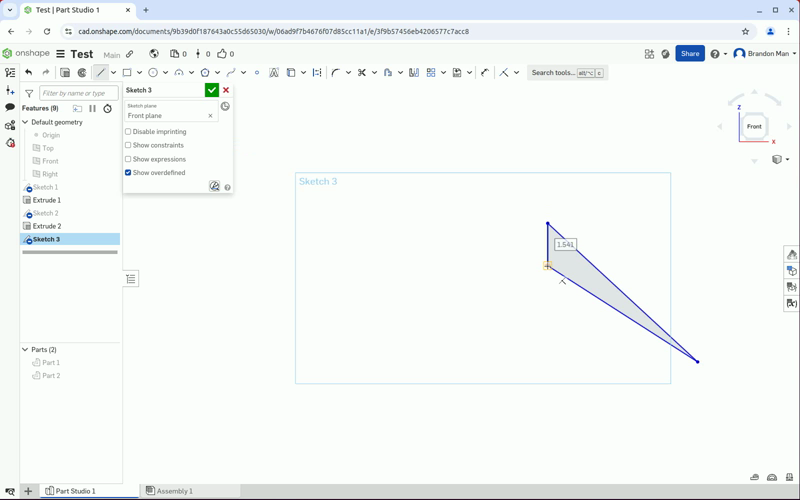
scroll(-6)
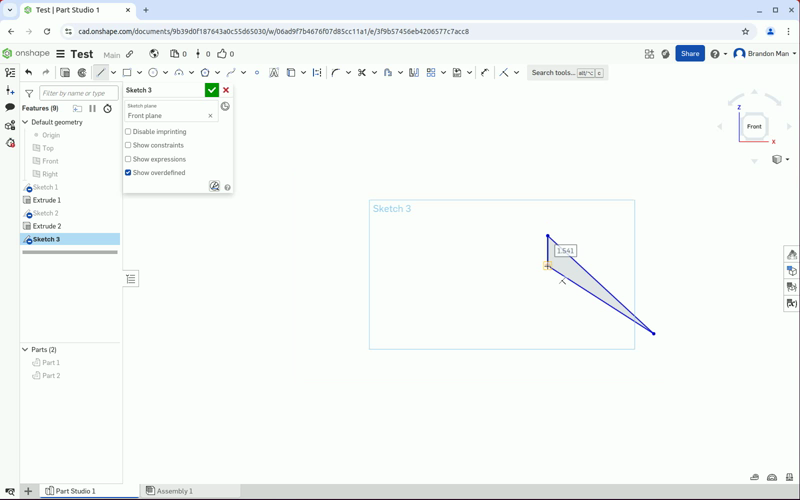
scroll(-6)
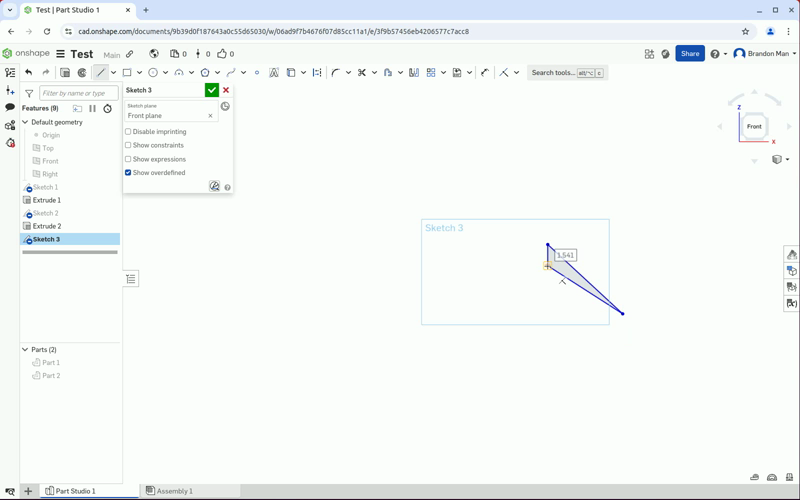
scroll(-6)
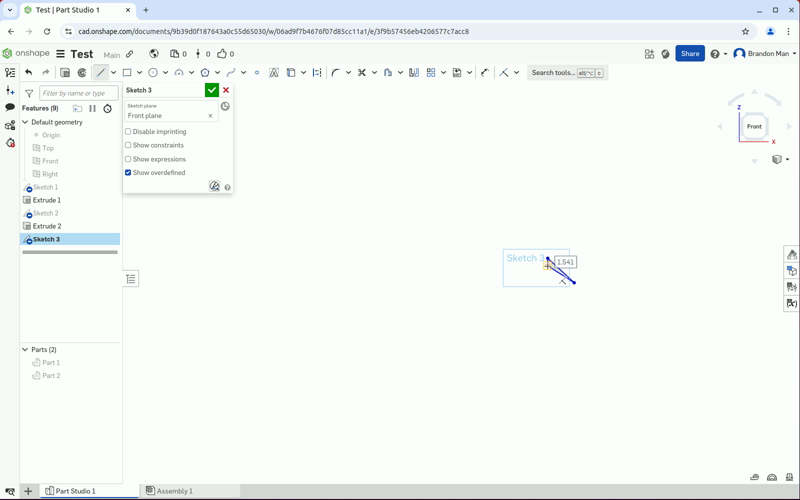
key(esc)
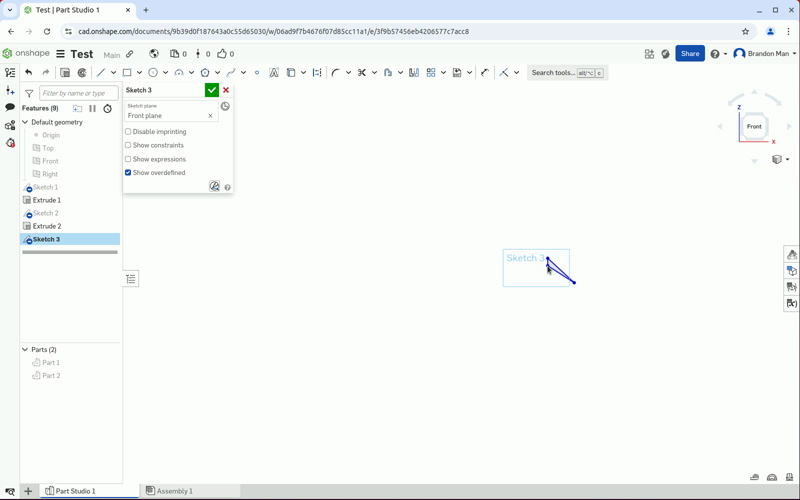
mouse_move(568, 278)
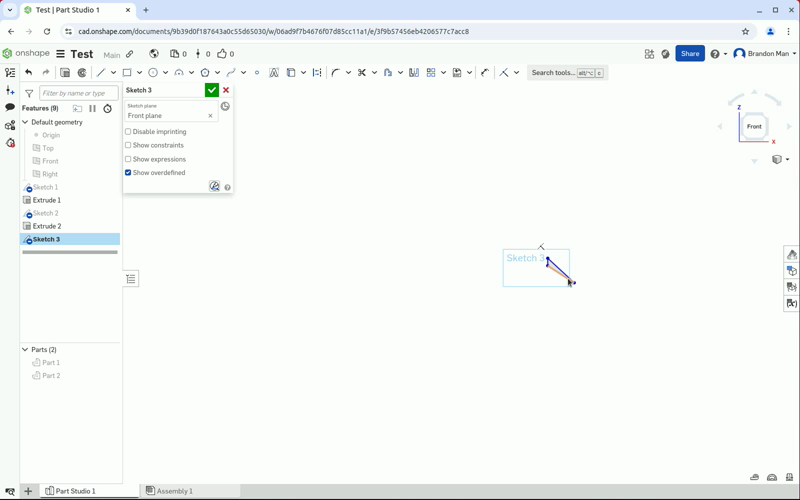
scroll(6)
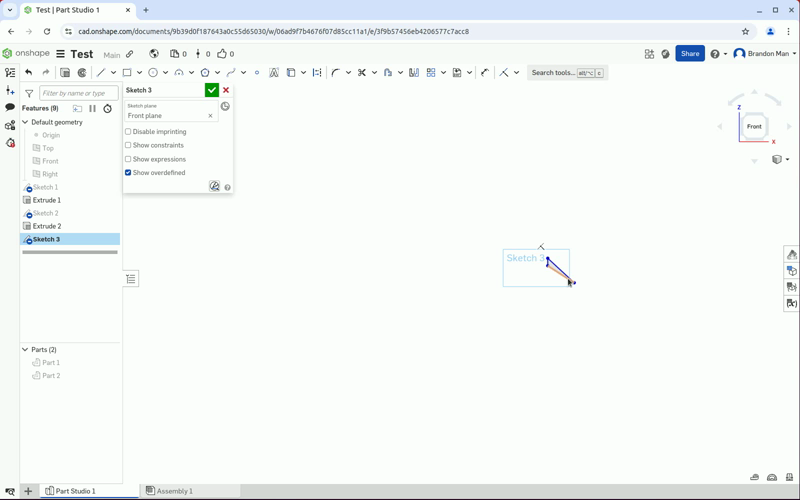
scroll(6)
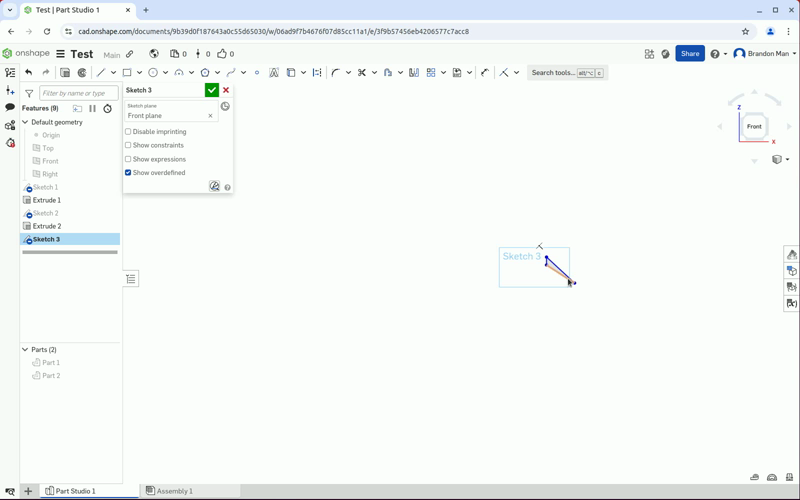
scroll(6)
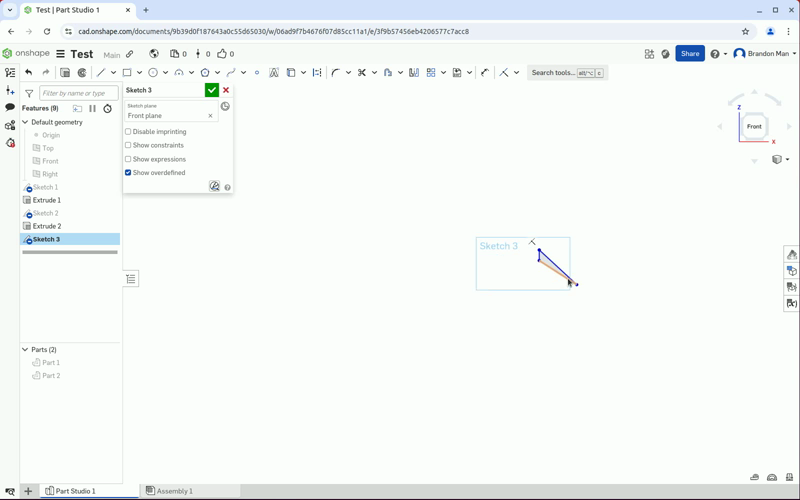
scroll(6)
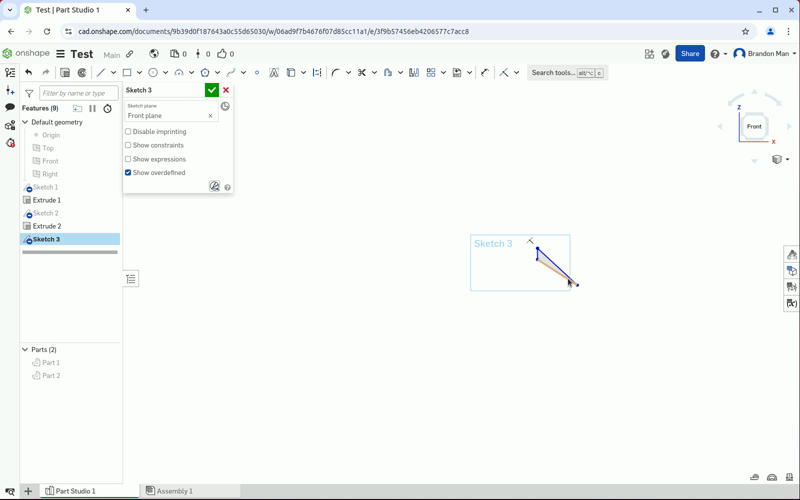
scroll(6)
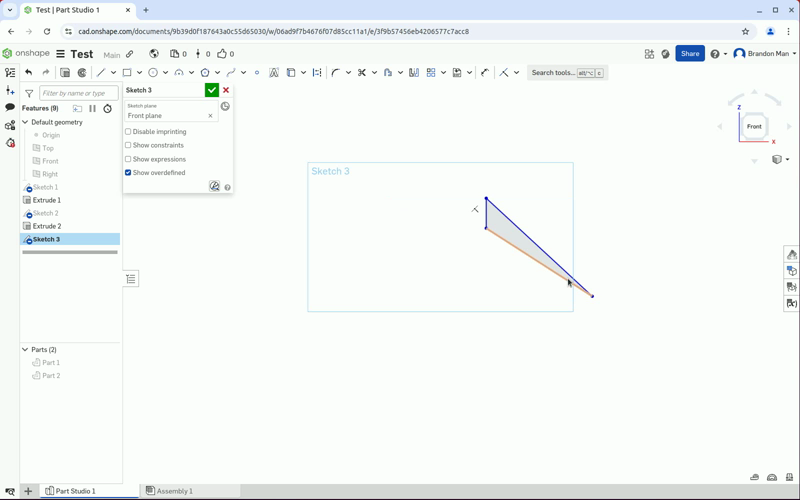
scroll(6)
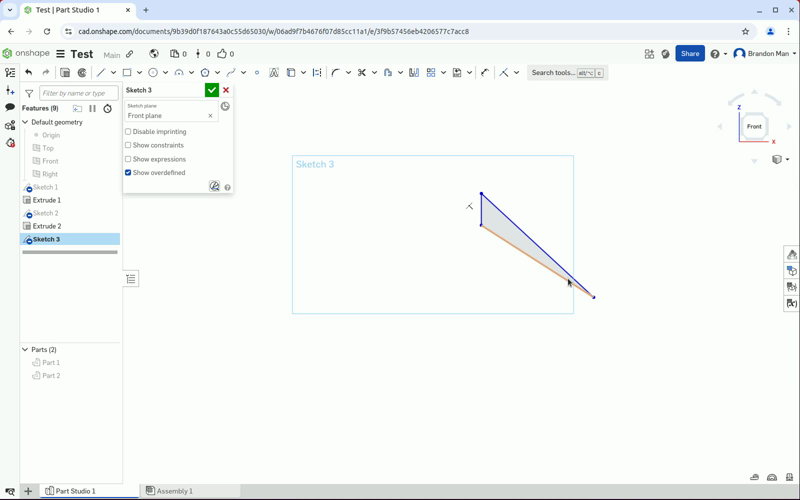
scroll(6)
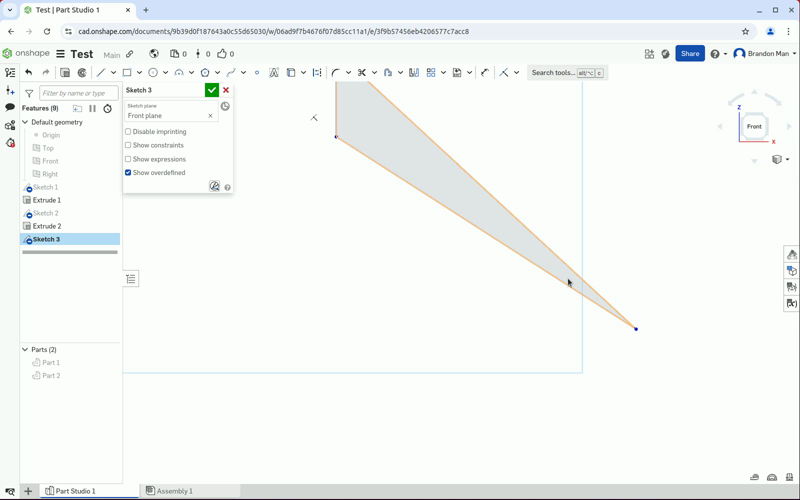
click(568, 278)
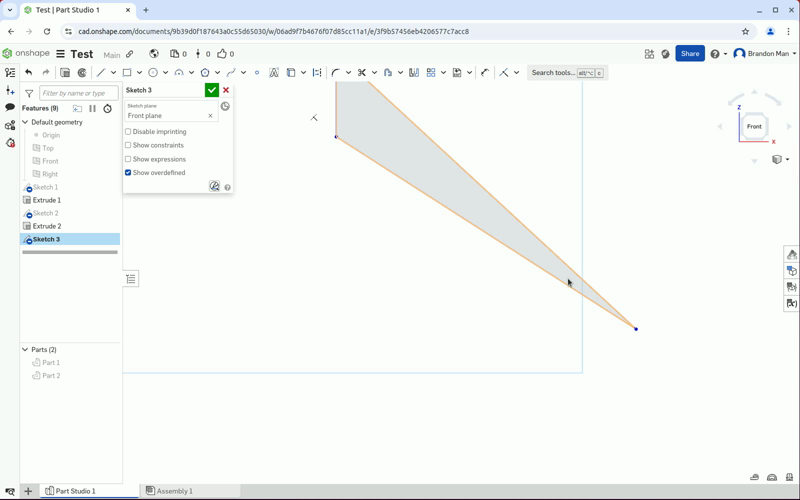
scroll(-6)
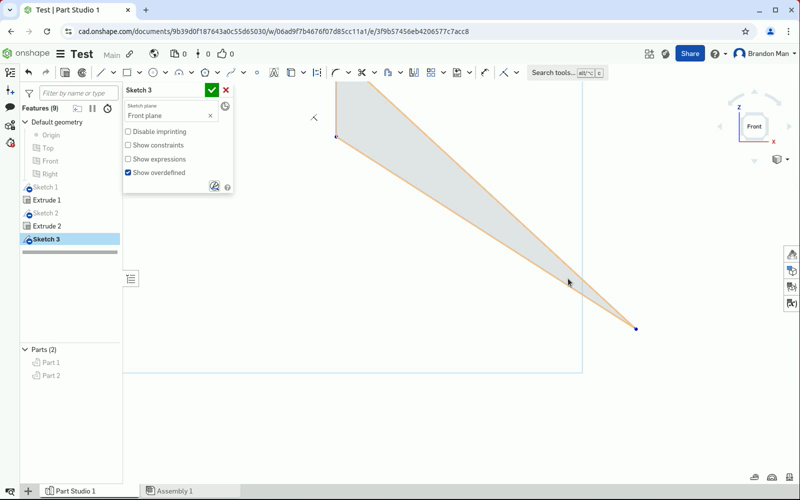
scroll(-6)
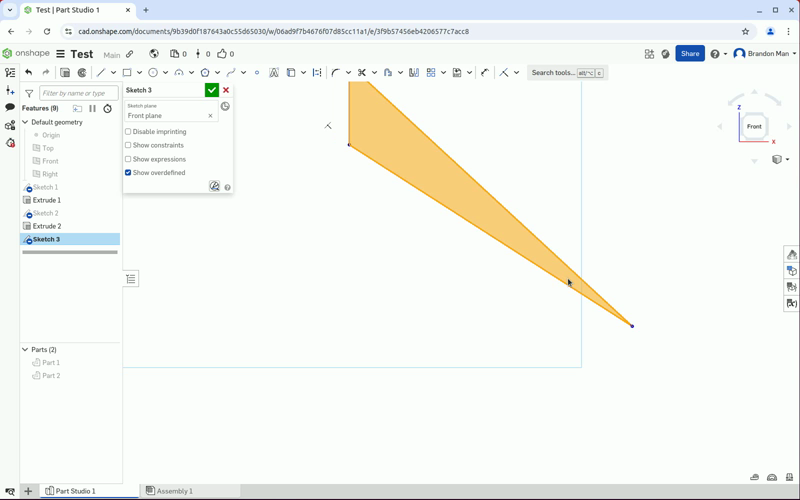
scroll(-6)
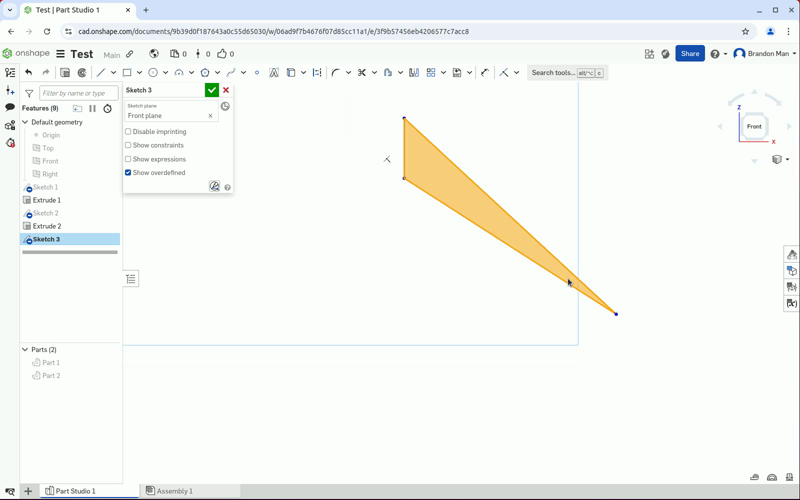
scroll(-6)
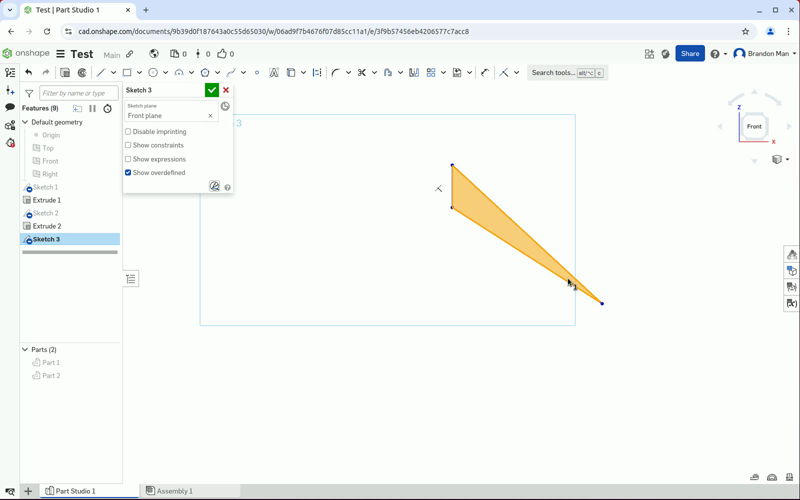
scroll(-6)
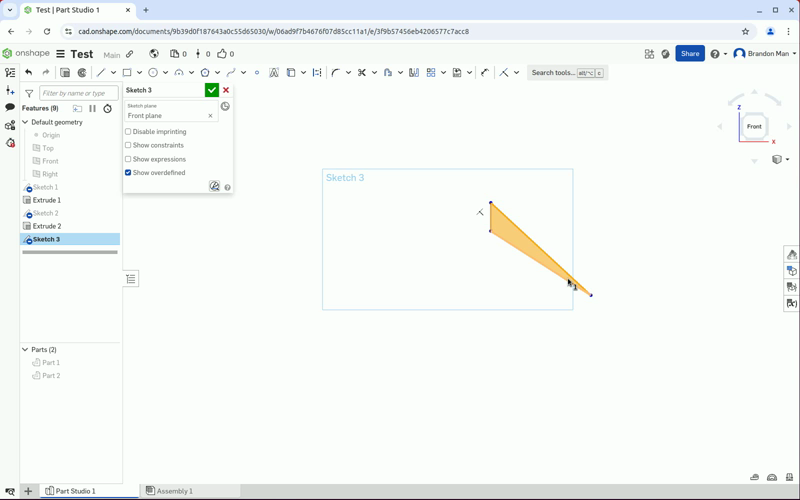
scroll(-6)
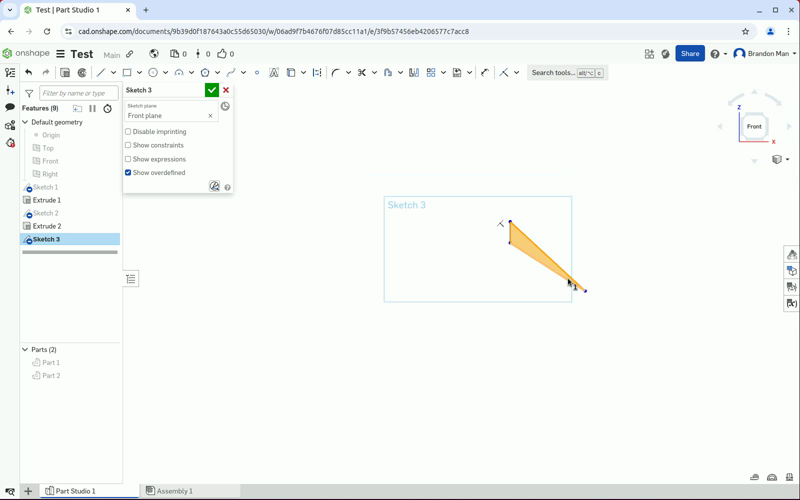
scroll(-6)
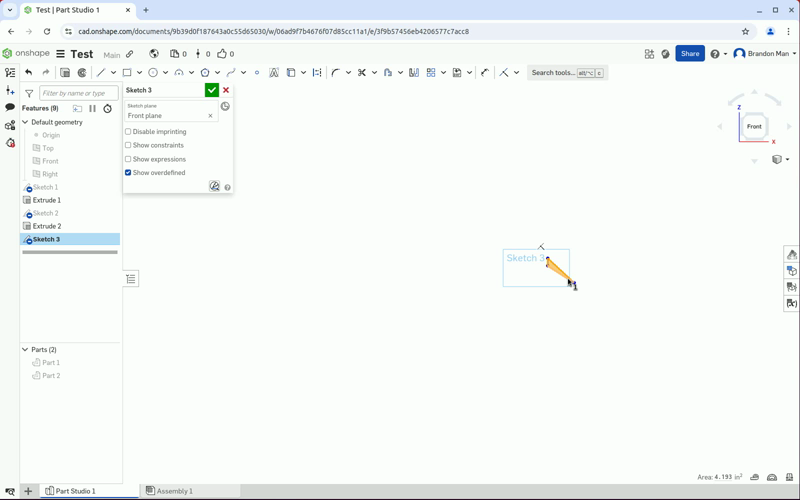
mouse_move(73, 352)
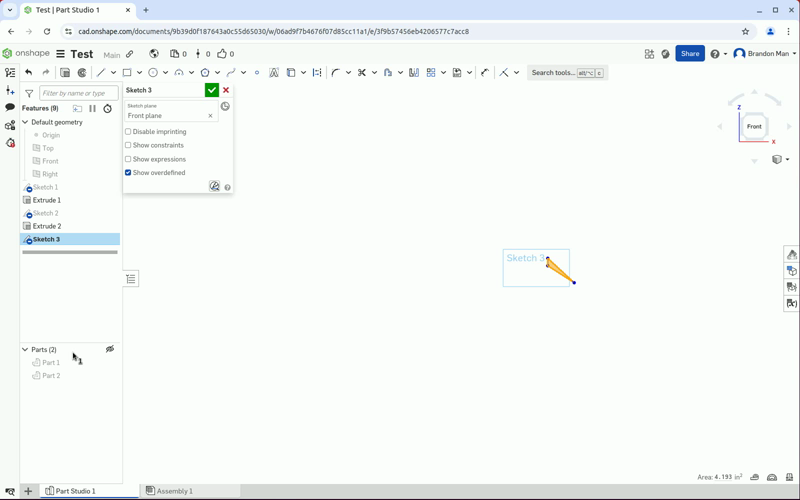
key(shift+y)
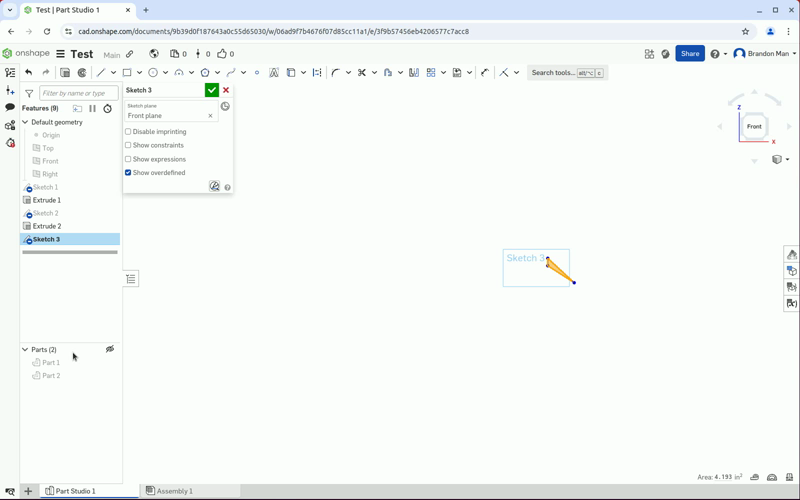
key(shift+e)
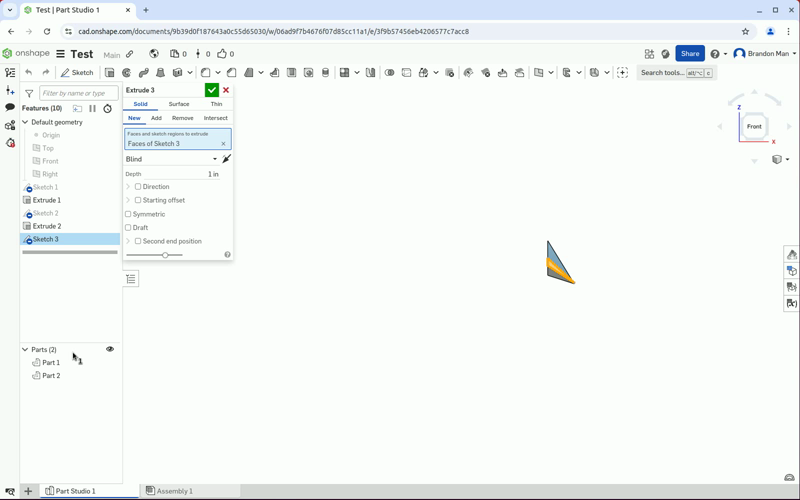
mouse_move(143, 106)
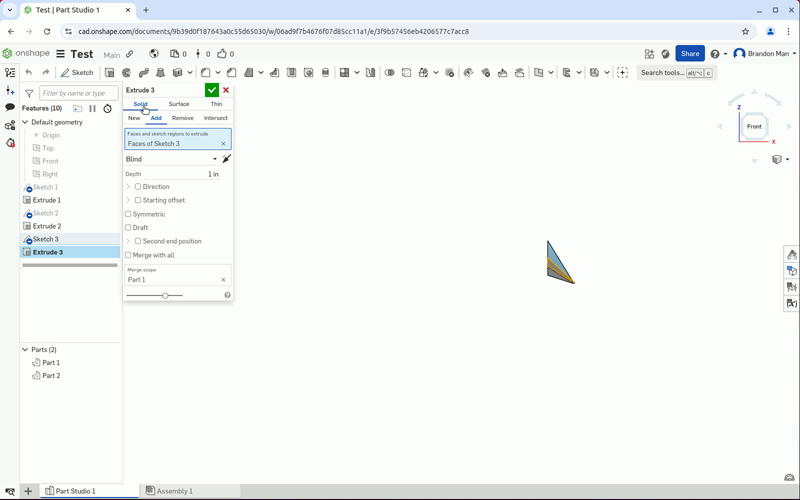
click(143, 106)
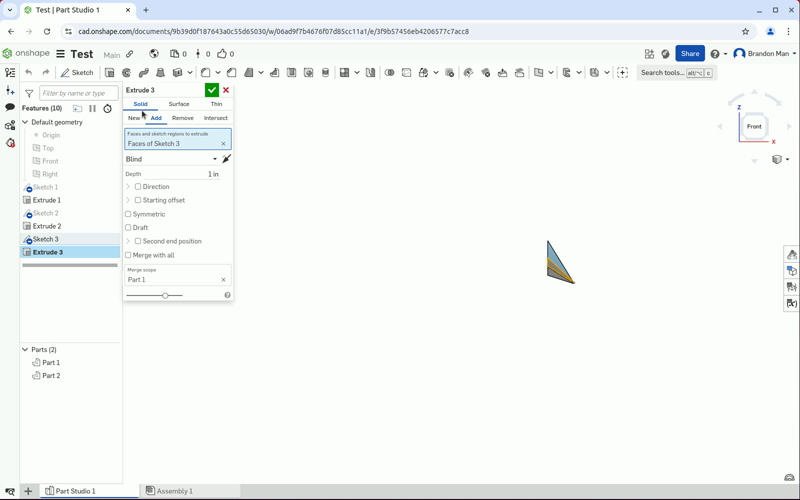
mouse_move(137, 120)
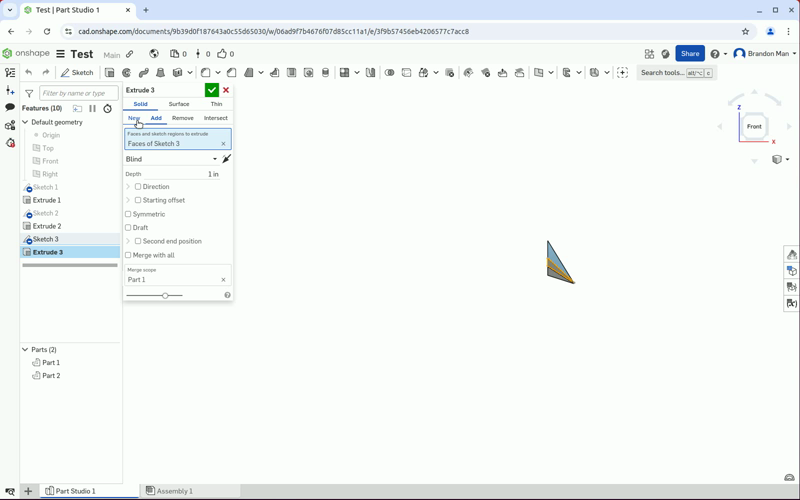
click(137, 120)
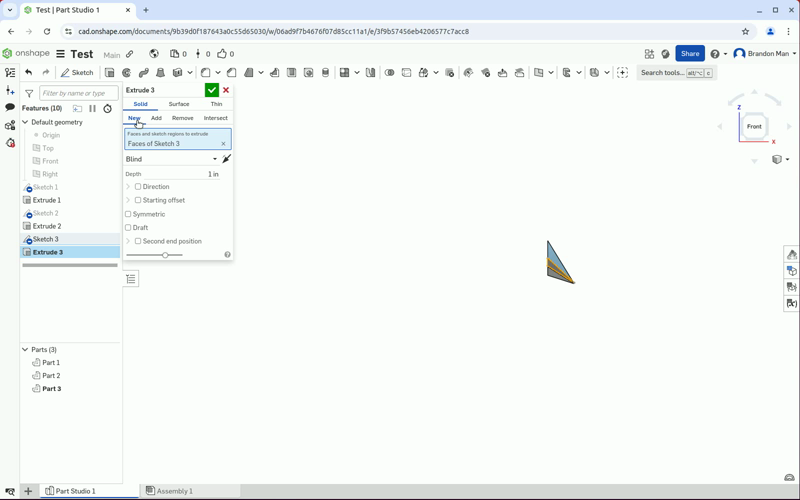
key(tab, 4)
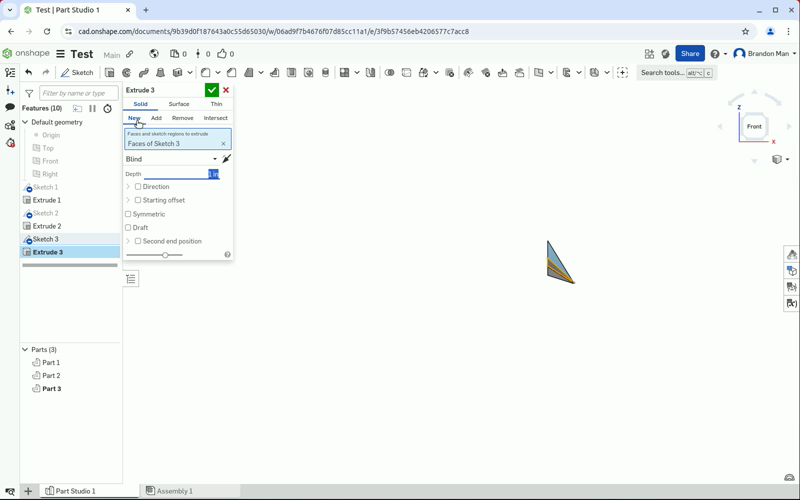
text(0.241)
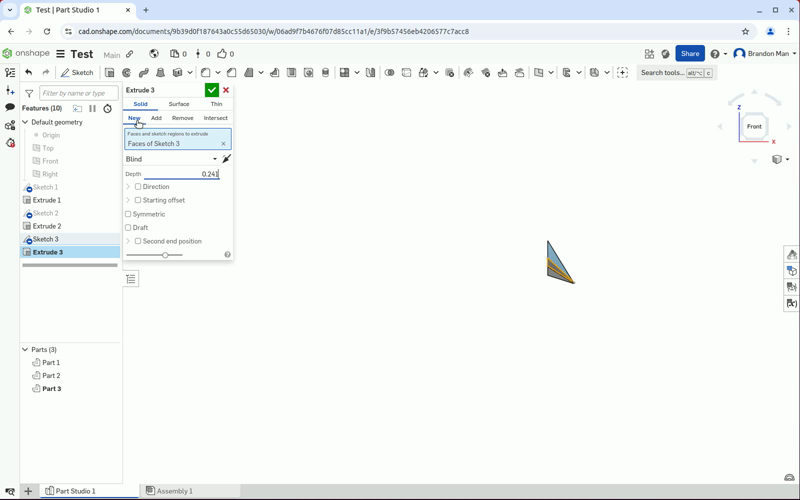
key(enter)
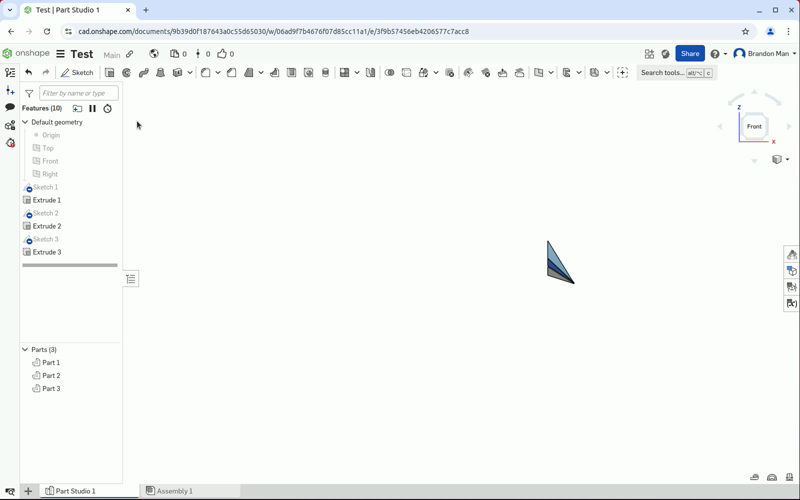
key(shift+h)
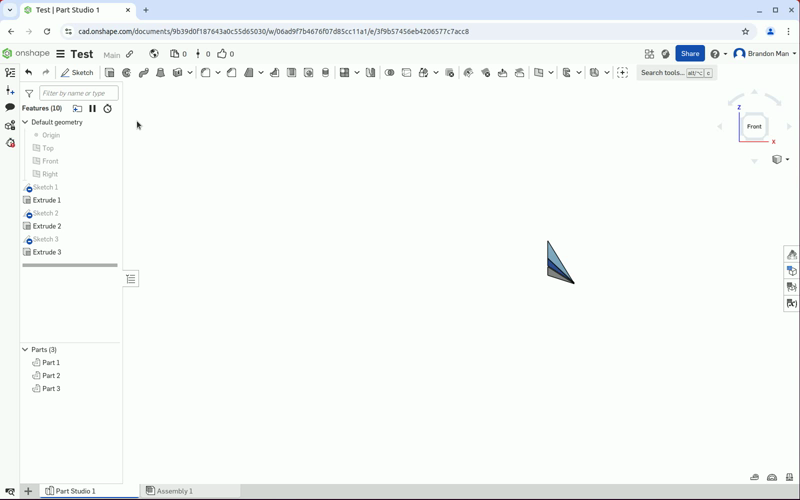
key(shift+h)
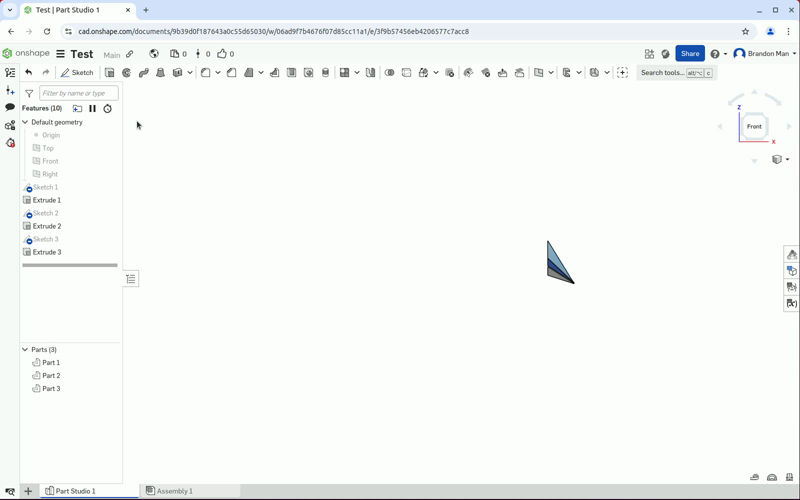
key(shift+7)
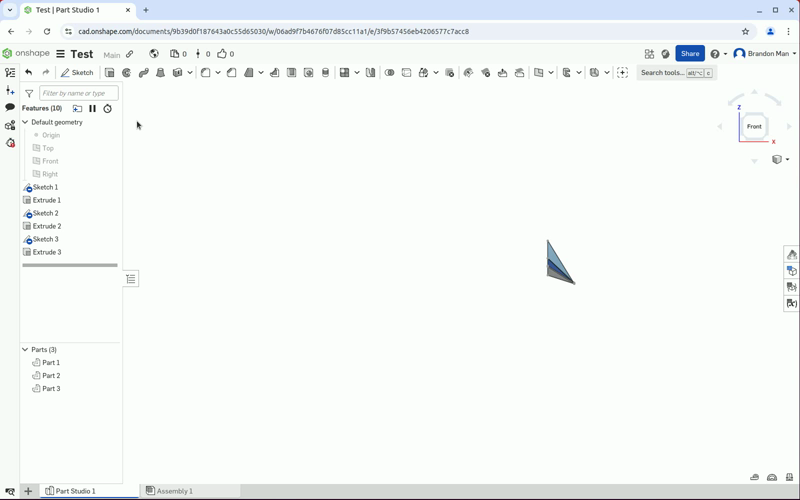
key(left, 2)
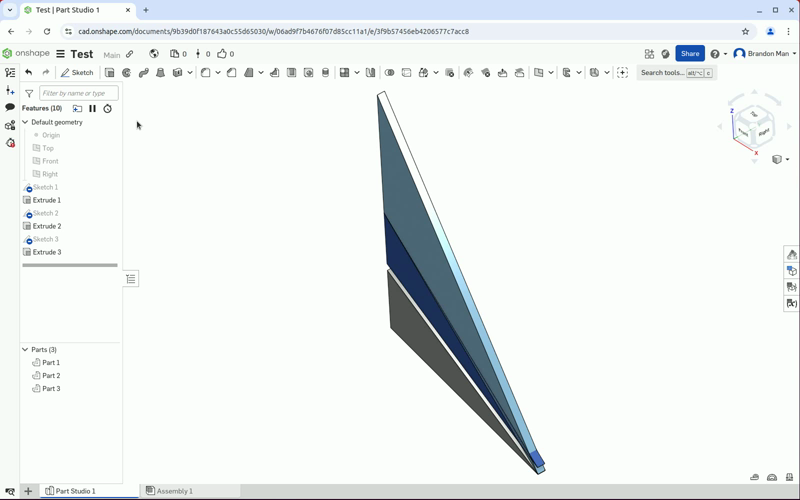
key(down, 2)
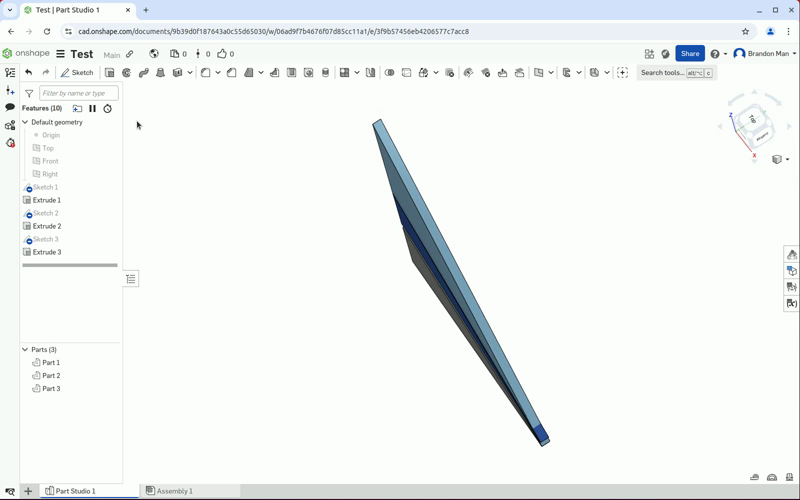
key(up, 2)
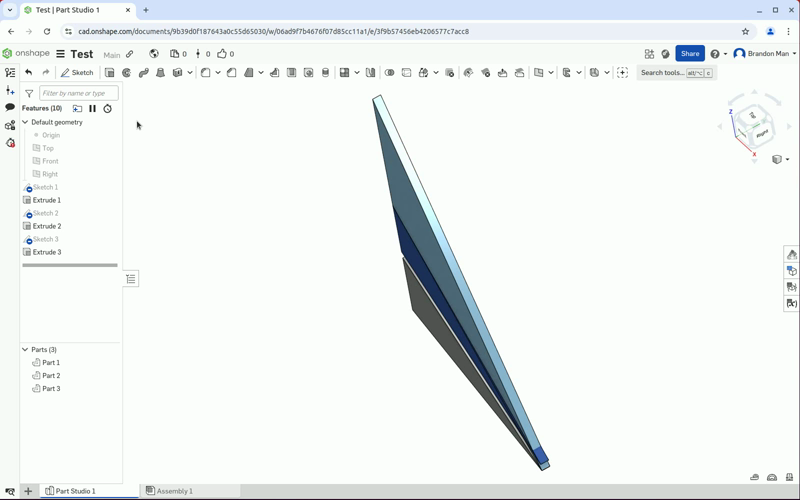
key(right, 2)
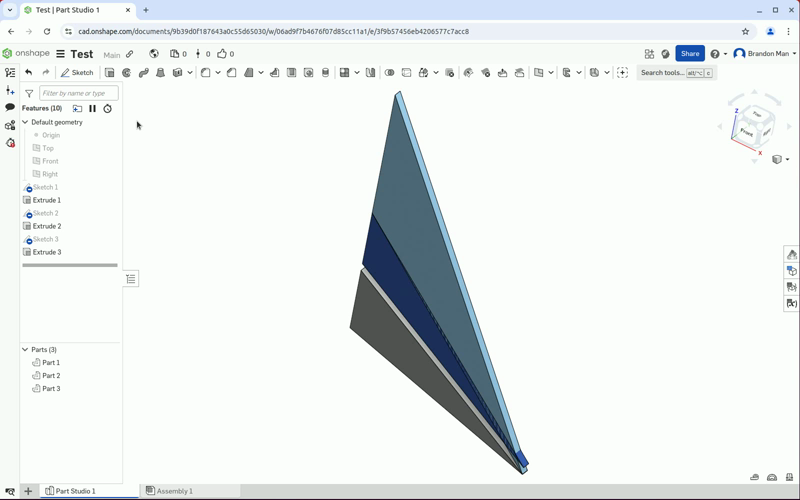
mouse_move(73, 189)
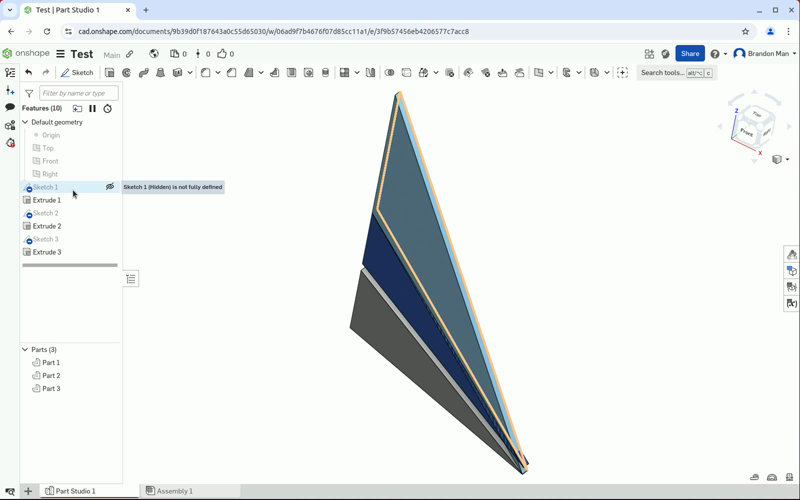
click(73, 189)